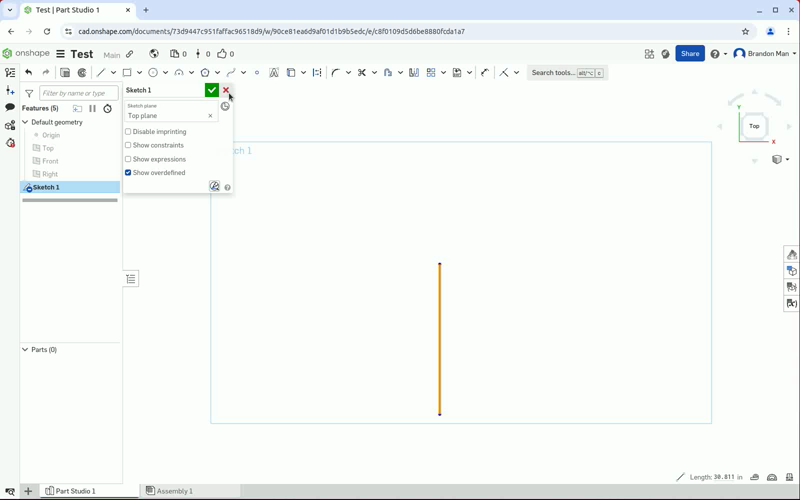
key(shift+h)
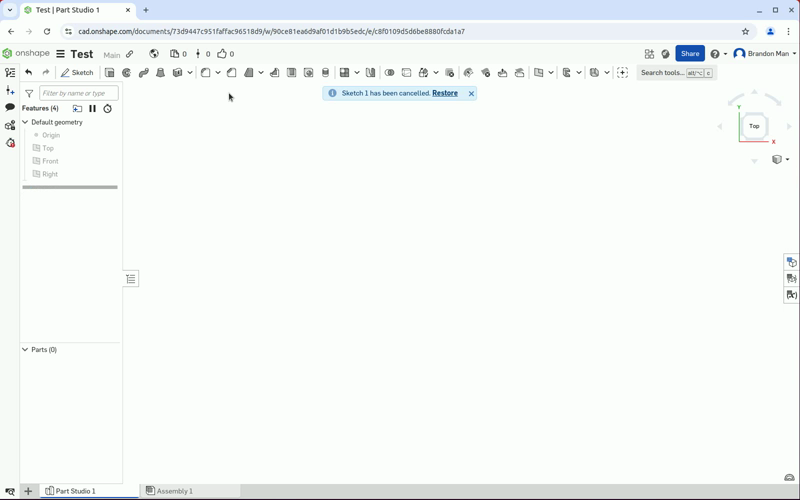
mouse_move(73, 352)
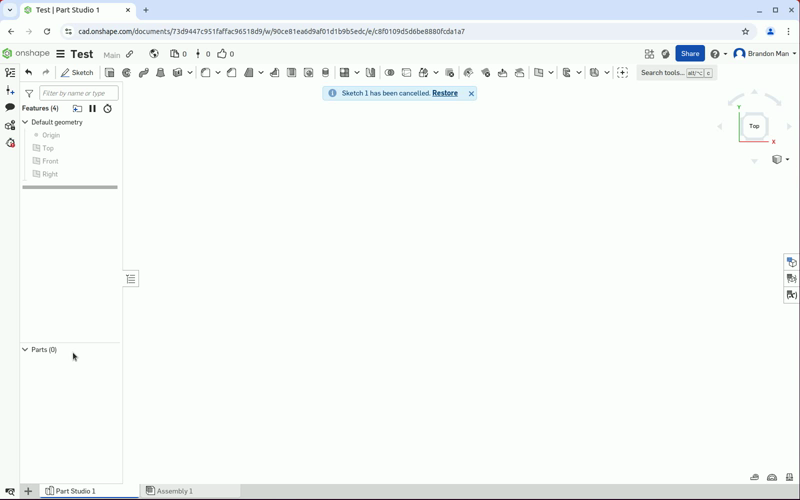
key(y)
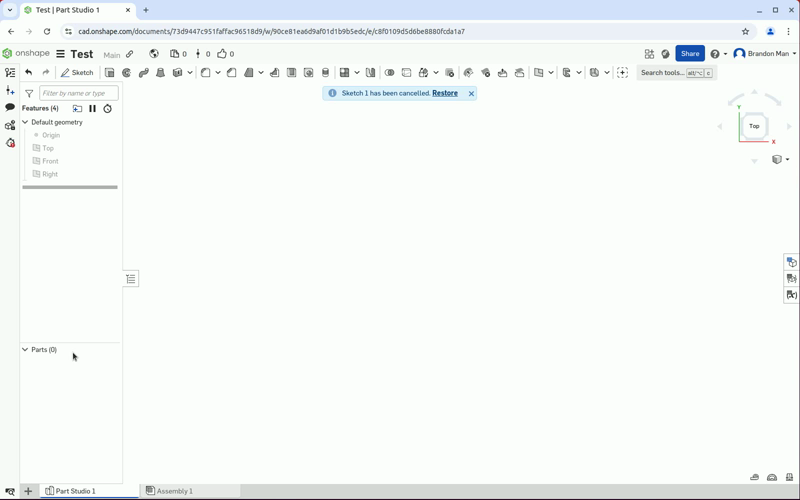
key(shift+p)
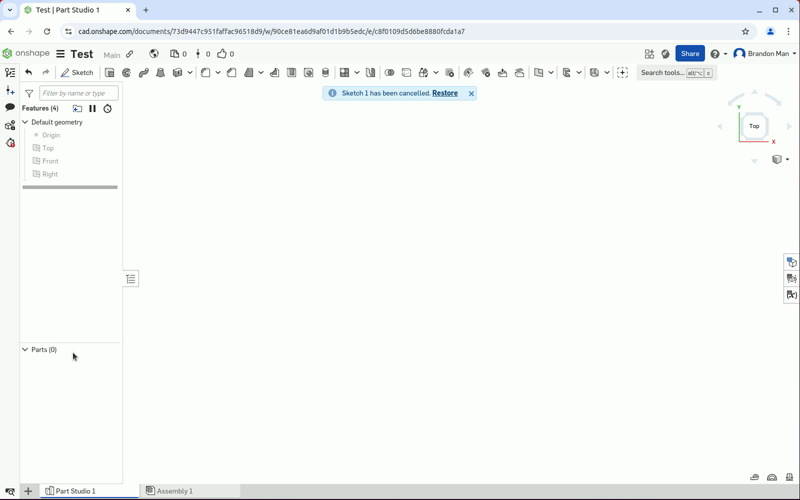
key(space)
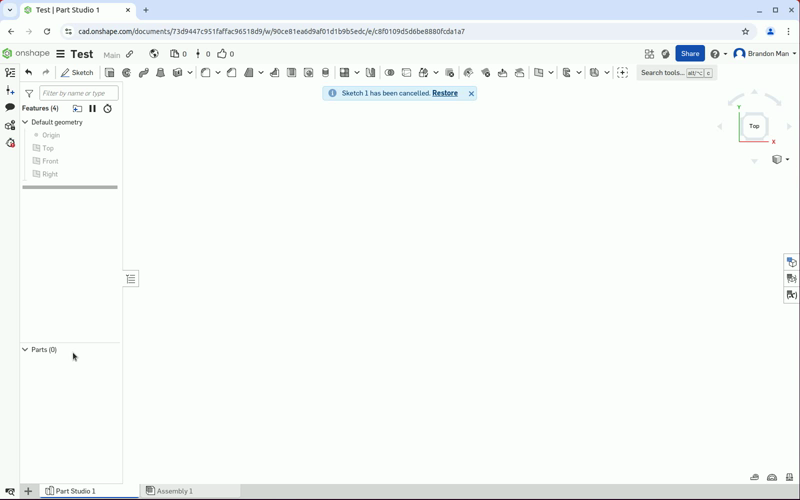
key_down(shift)
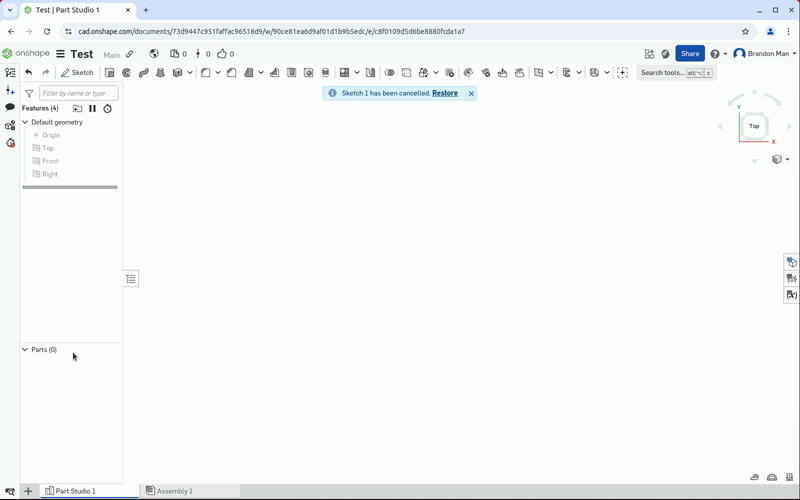
key(up)
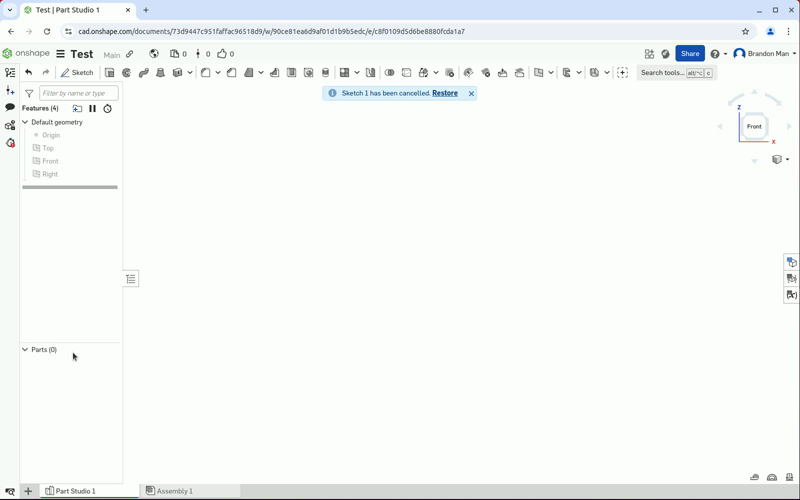
key_up(shift)
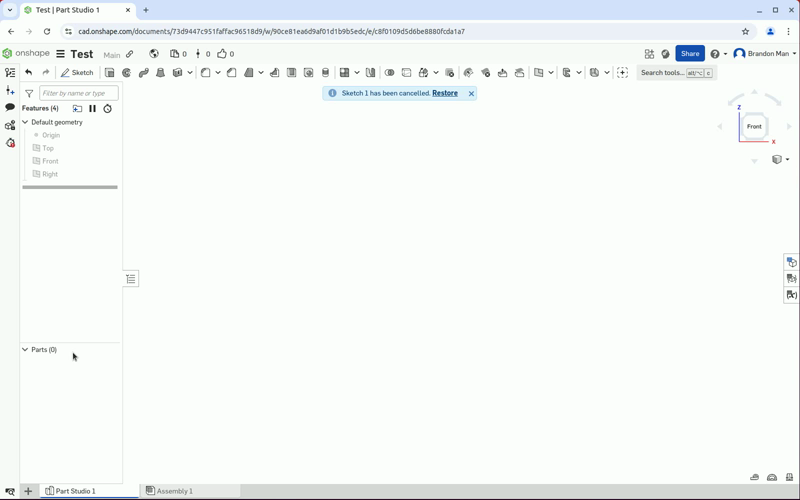
mouse_move(73, 352)
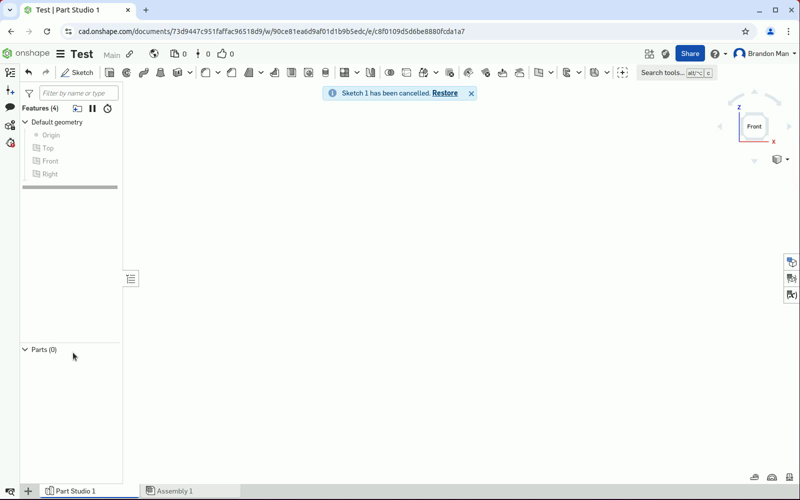
key(shift+y)
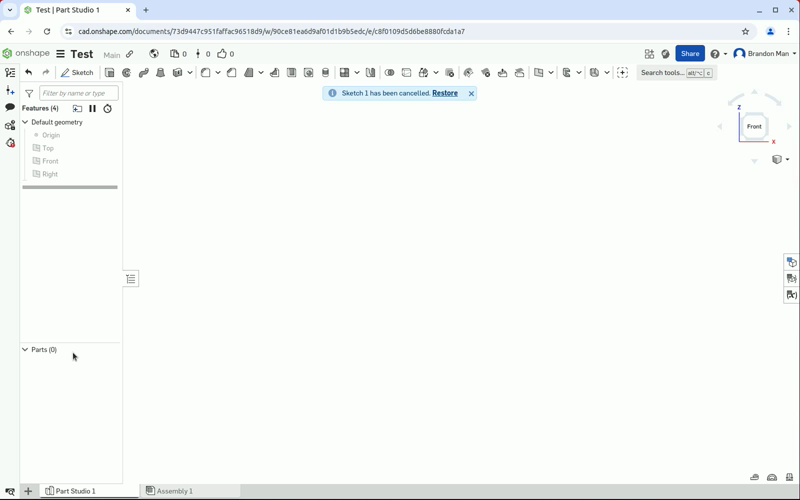
key(shift+s)
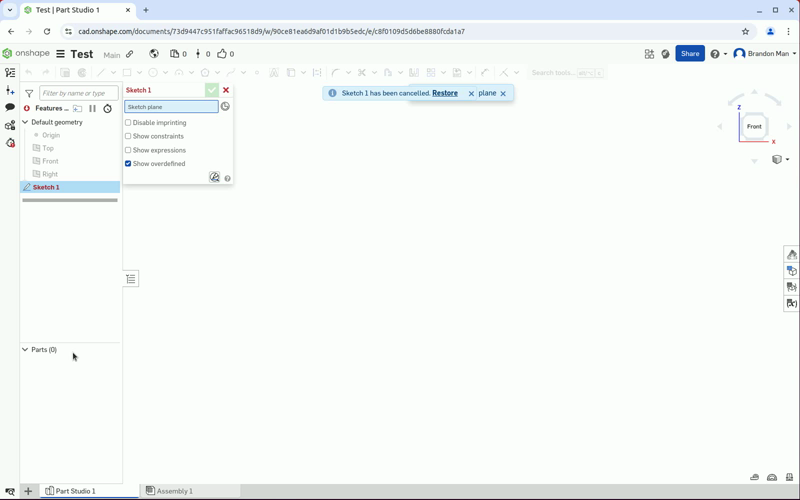
mouse_move(73, 163)
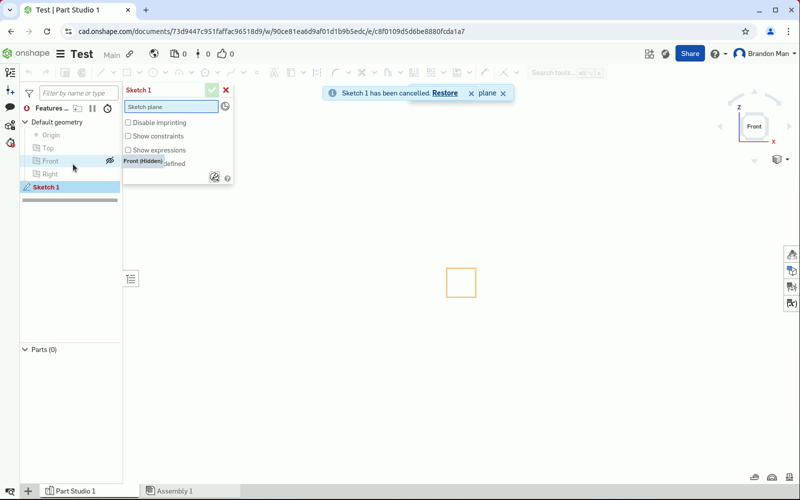
click(73, 163)
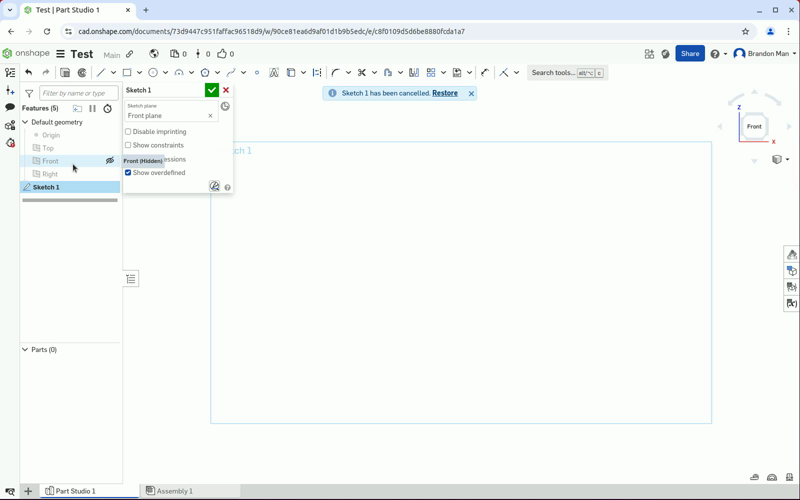
mouse_move(73, 352)
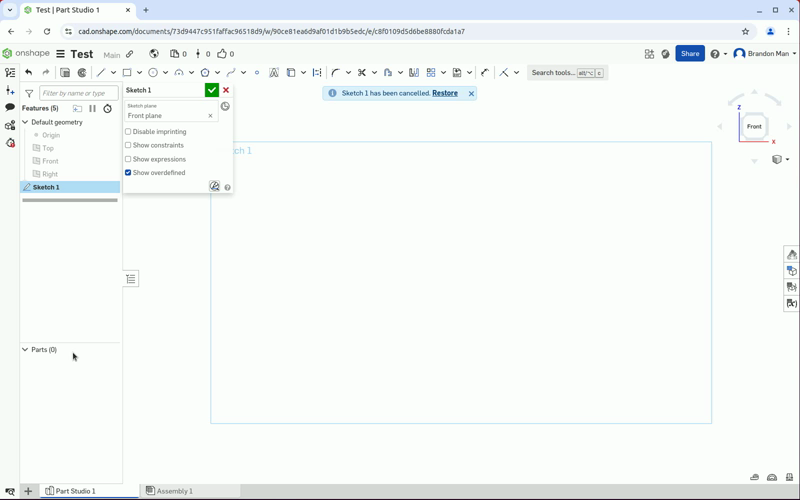
key(y)
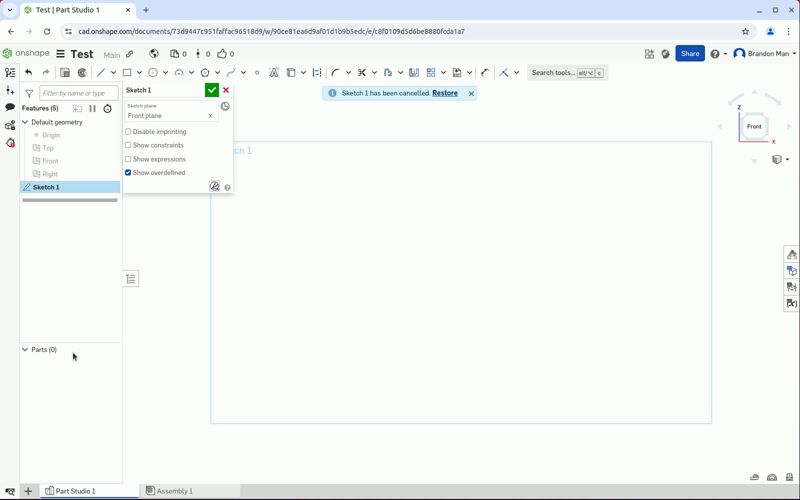
key(l)
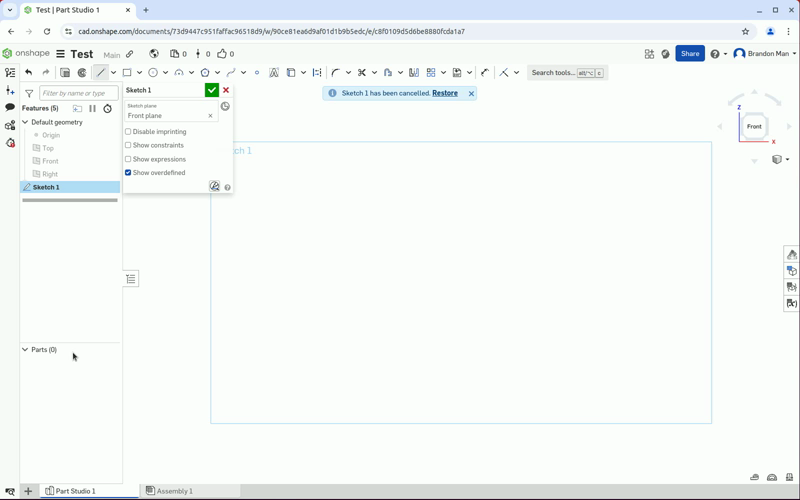
key_down(shift)
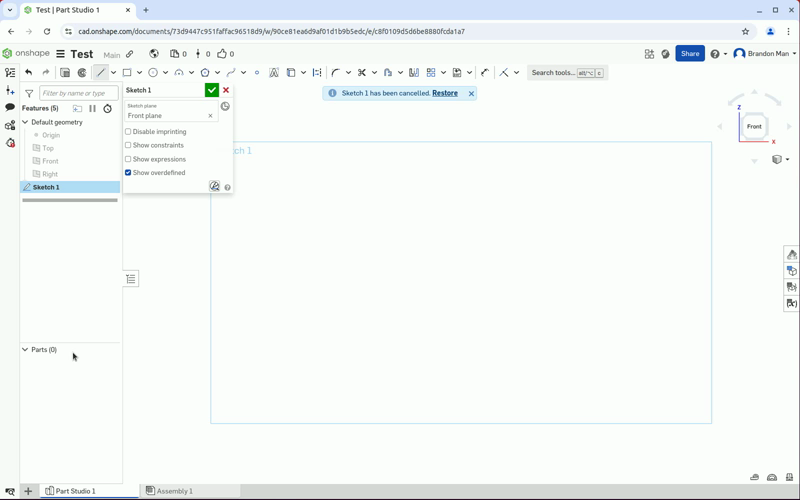
mouse_move(452, 311)
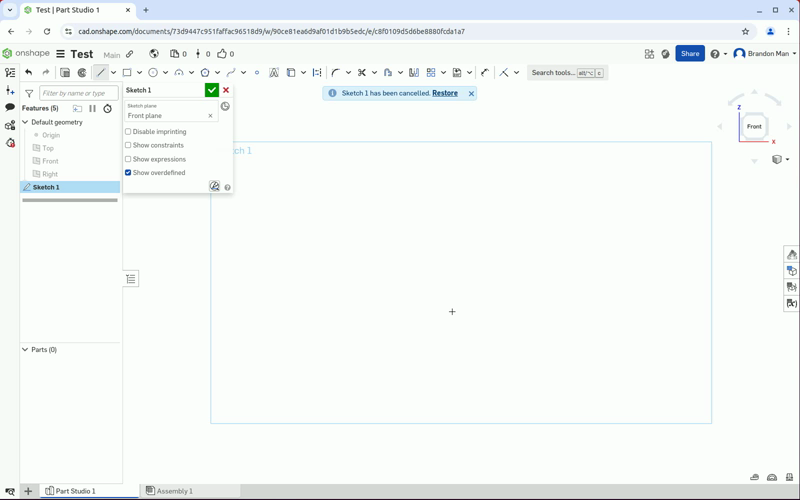
click(452, 311)
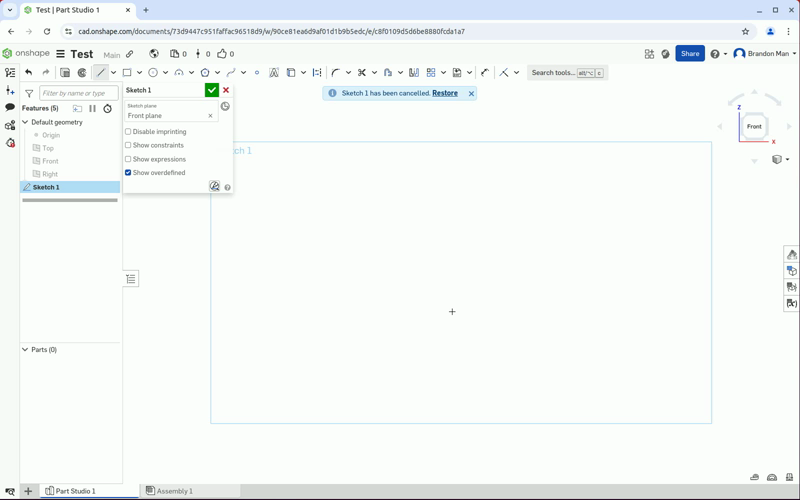
key_up(shift)
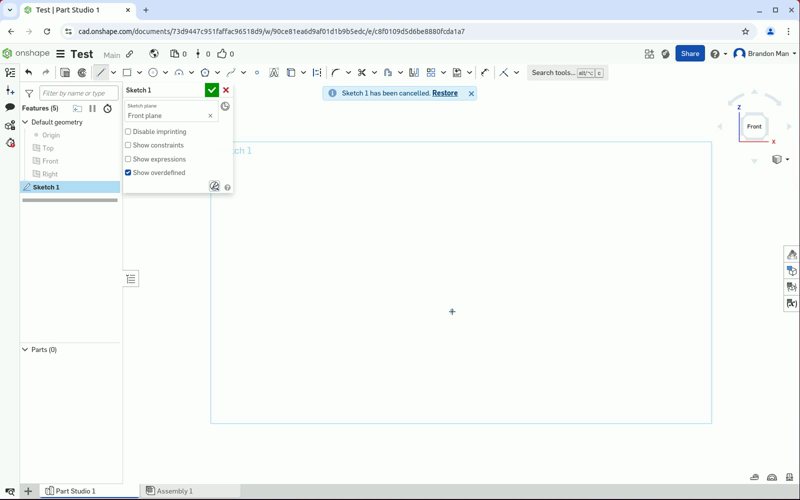
key_down(shift)
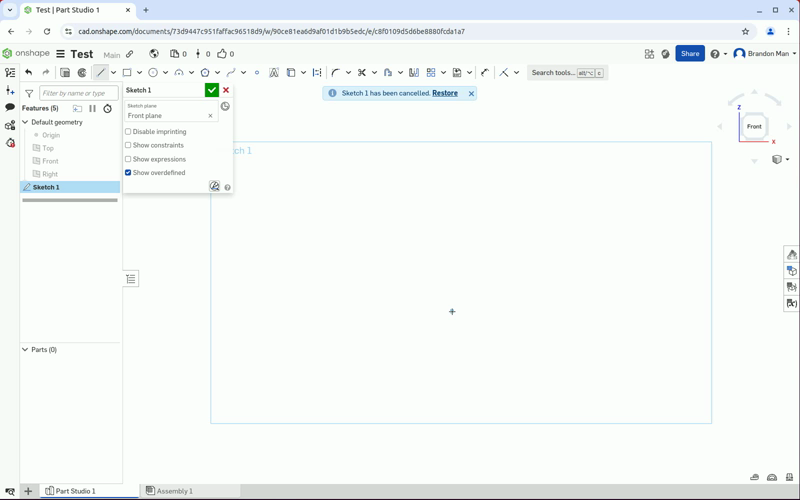
mouse_move(482, 311)
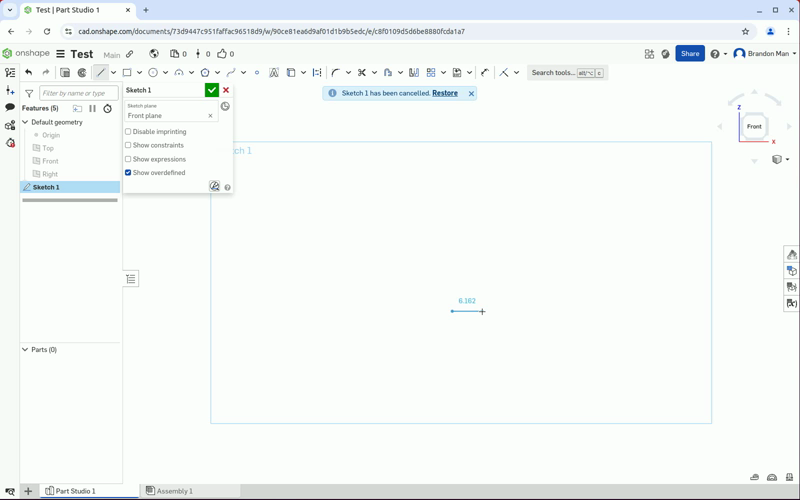
mouse_move(461, 311)
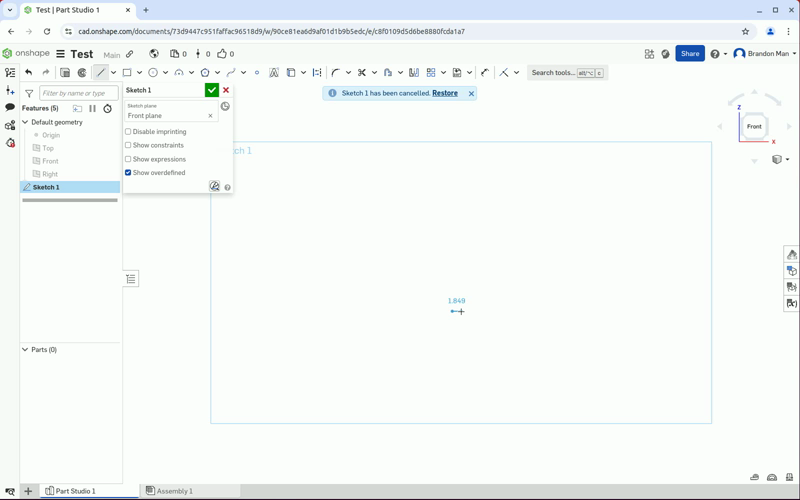
click(461, 311)
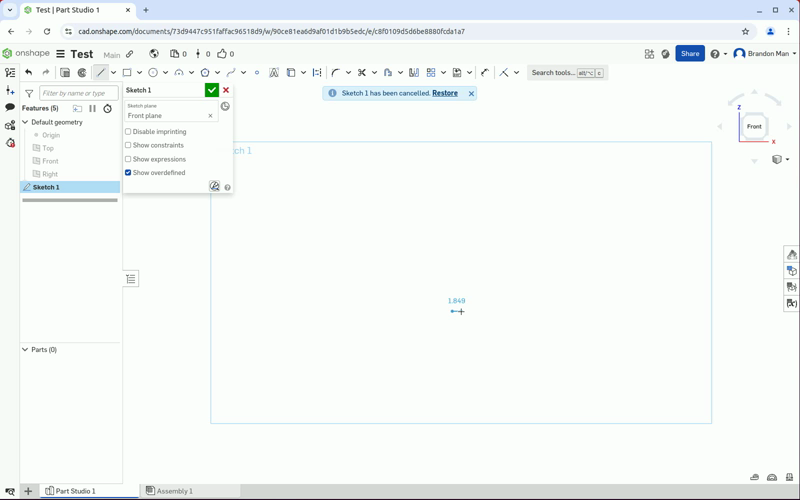
key_up(shift)
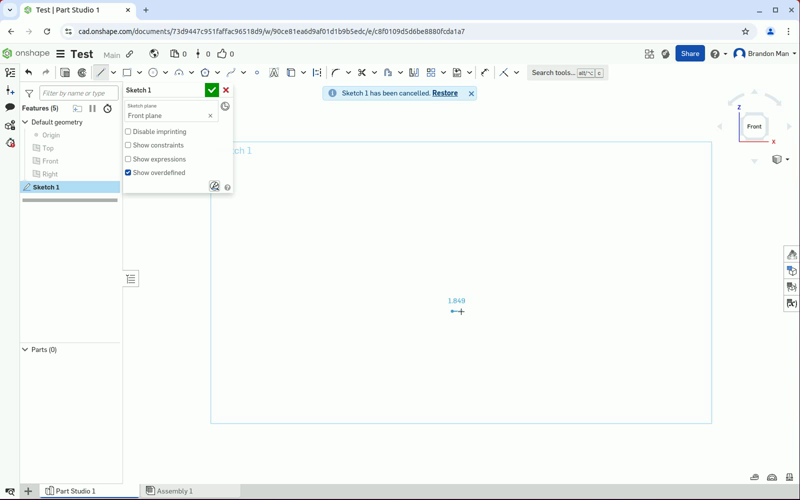
key_down(shift)
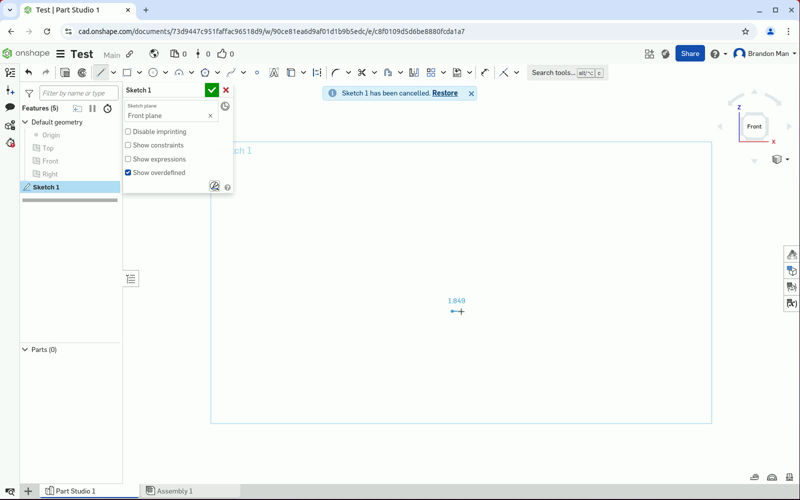
mouse_move(491, 311)
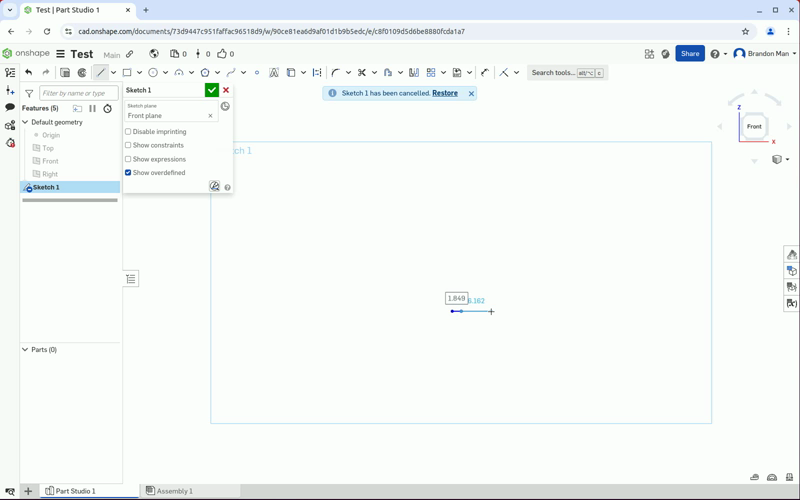
mouse_move(461, 282)
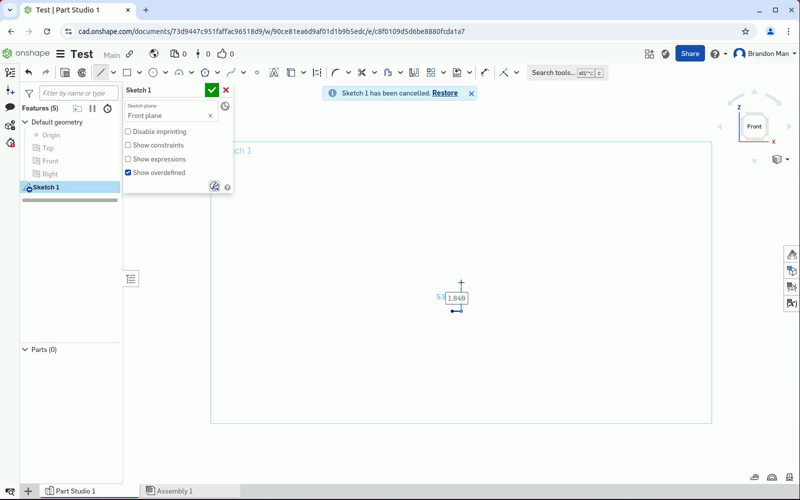
click(461, 282)
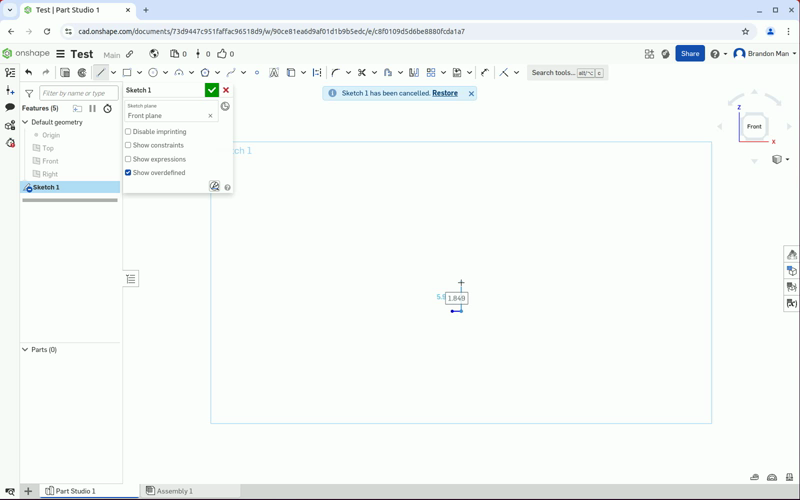
key_up(shift)
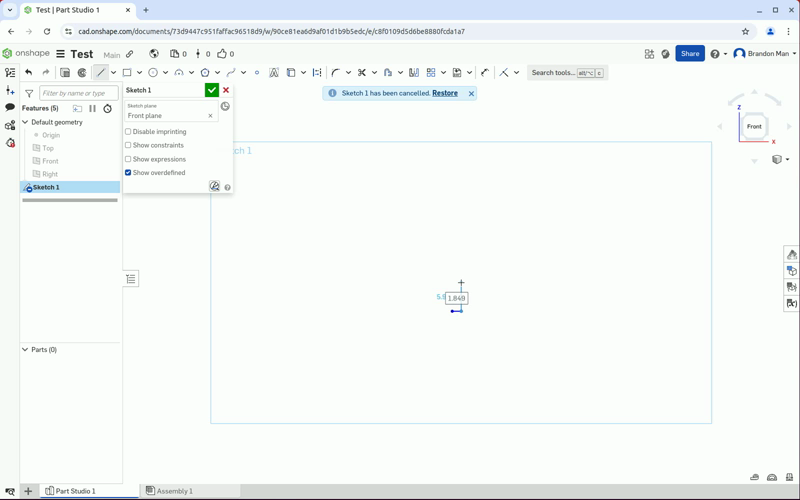
key_down(shift)
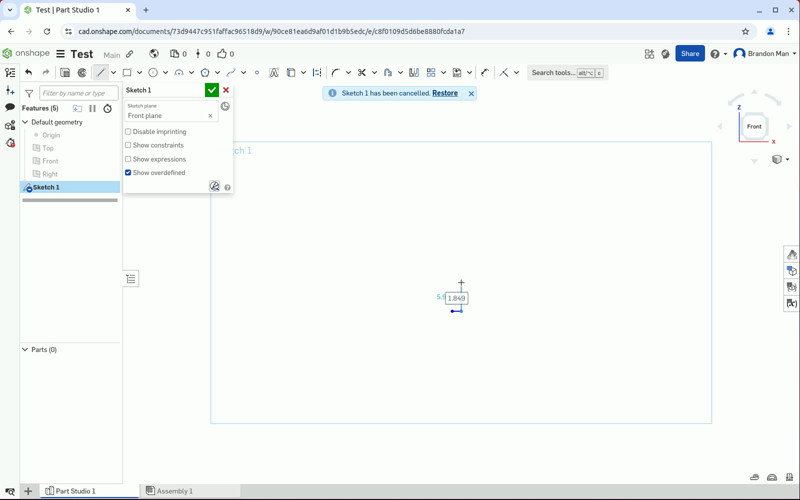
mouse_move(491, 282)
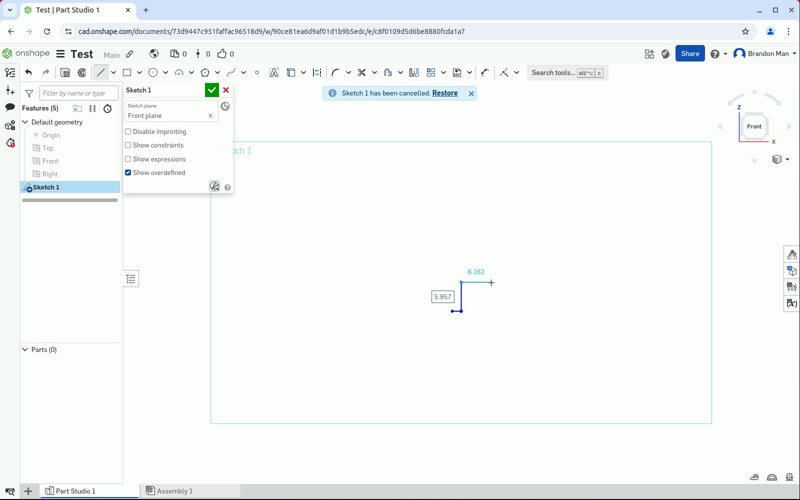
mouse_move(477, 282)
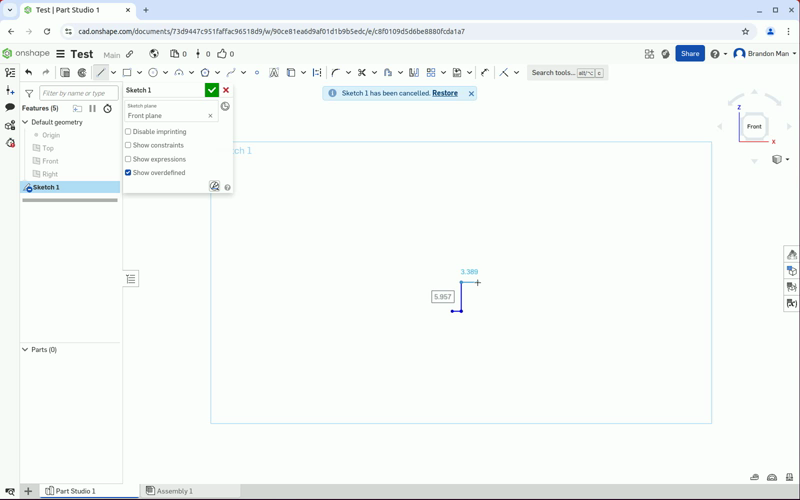
click(477, 282)
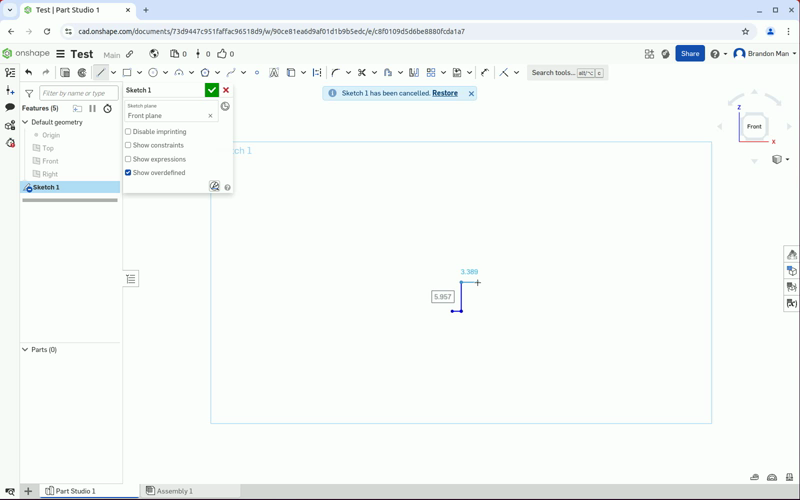
key_up(shift)
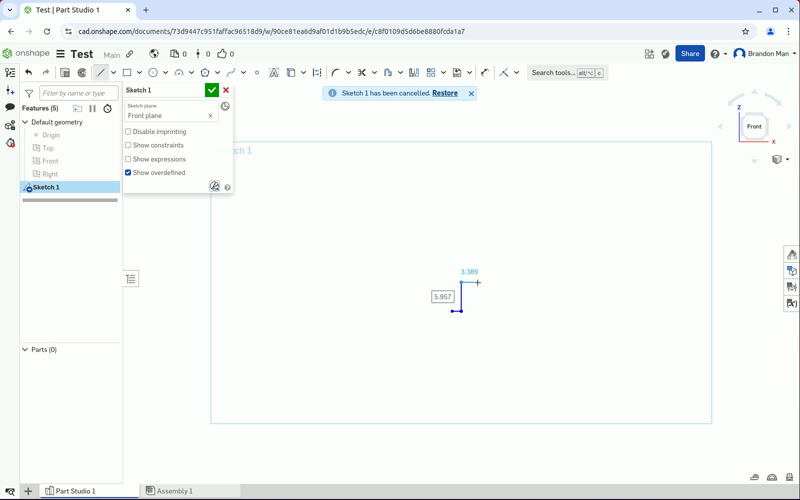
key_down(shift)
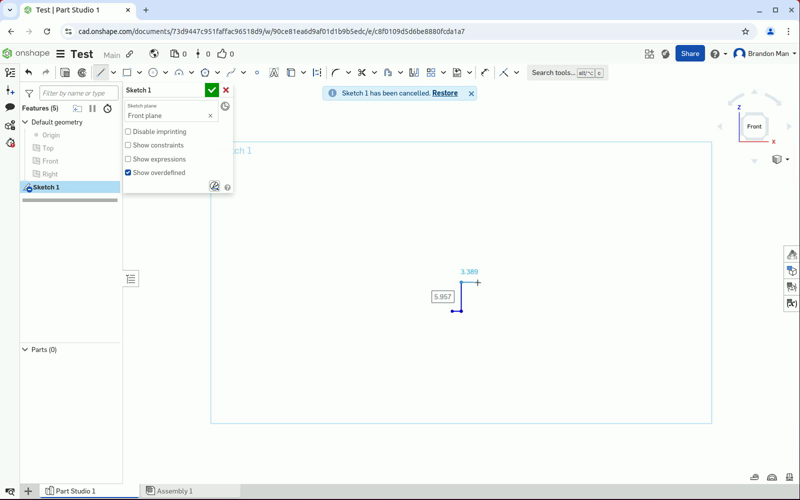
mouse_move(507, 282)
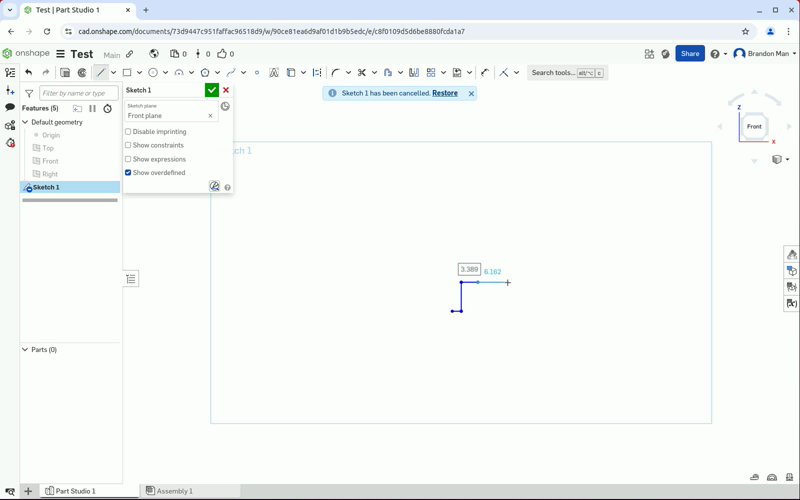
mouse_move(477, 311)
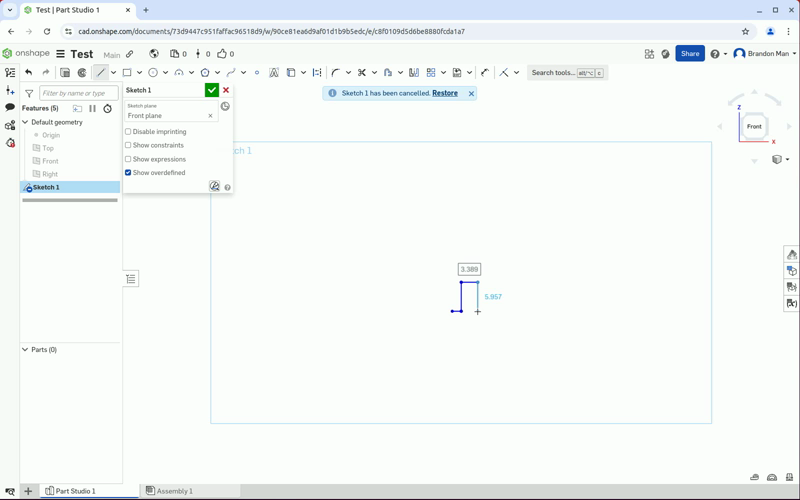
click(477, 311)
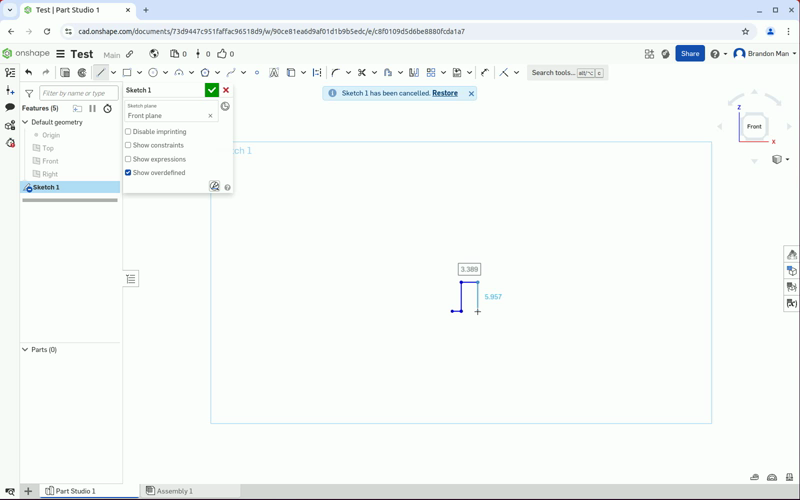
key_up(shift)
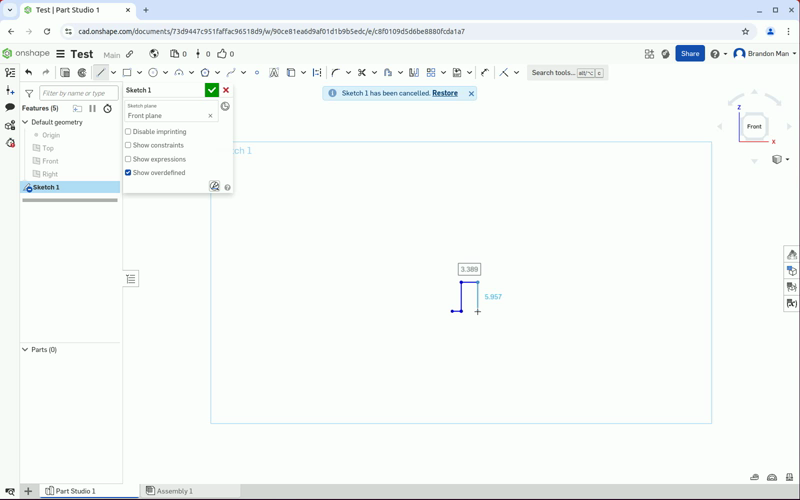
key_down(shift)
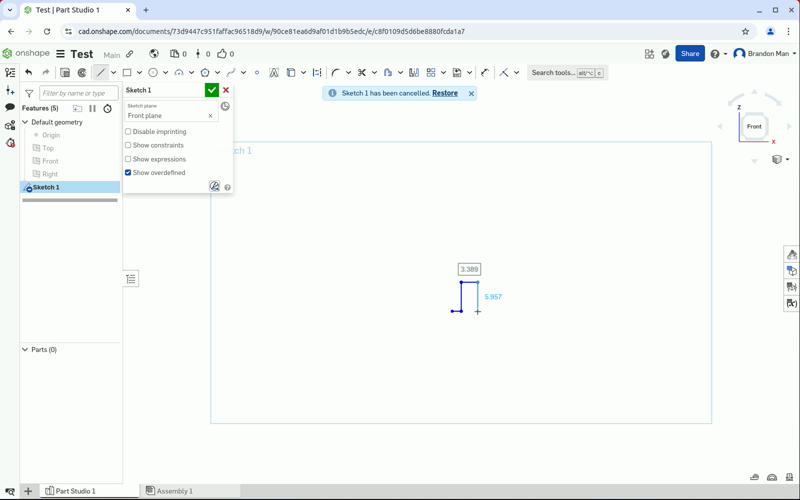
mouse_move(507, 311)
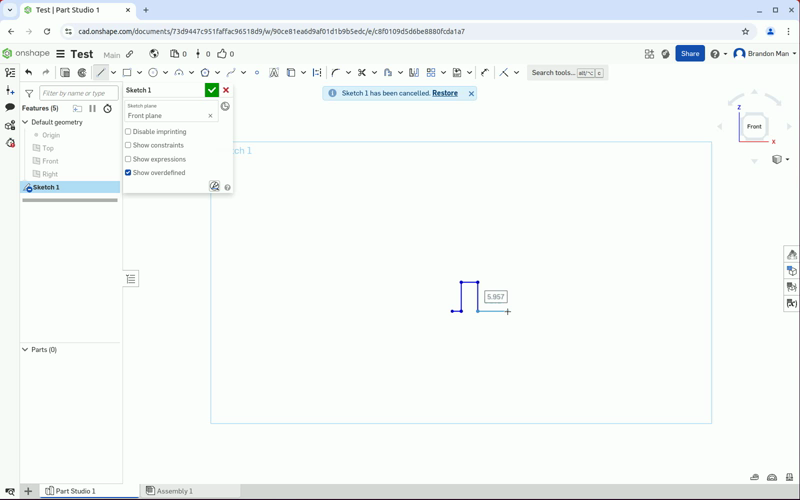
mouse_move(486, 311)
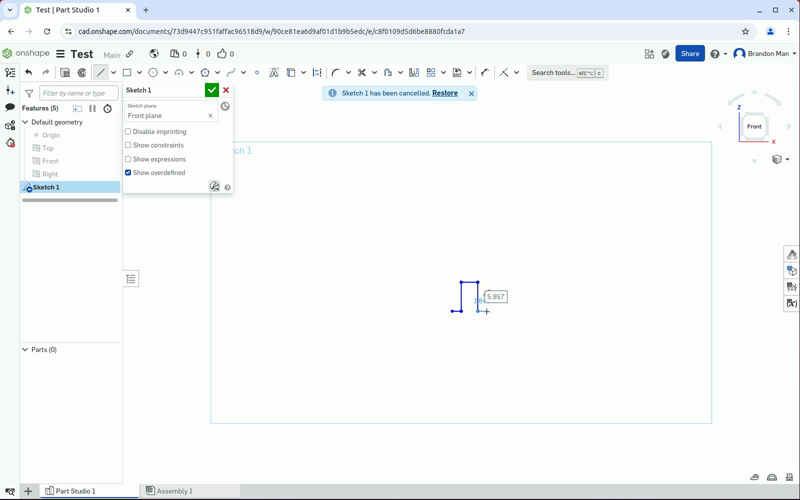
click(486, 311)
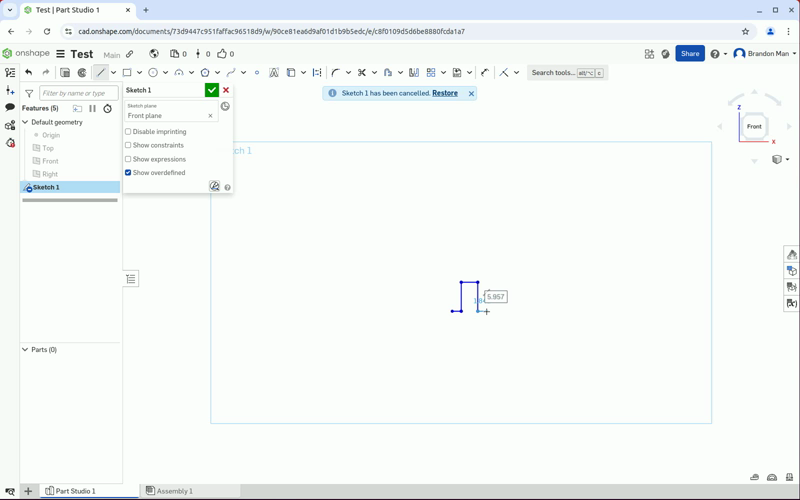
key_up(shift)
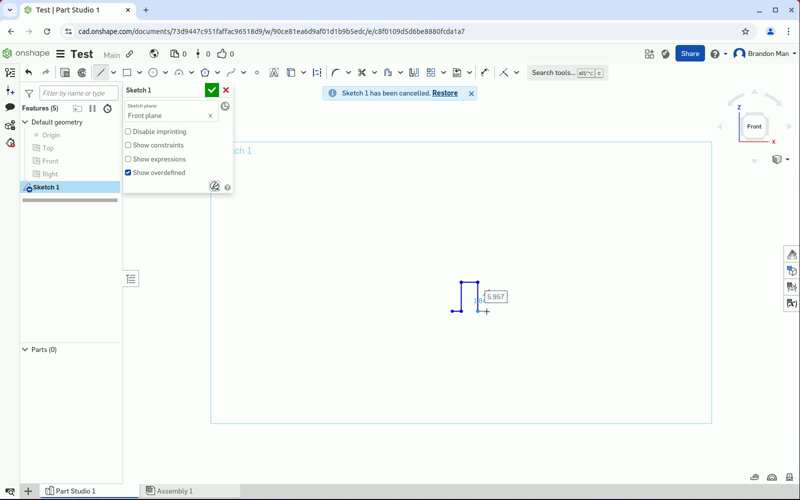
key_down(shift)
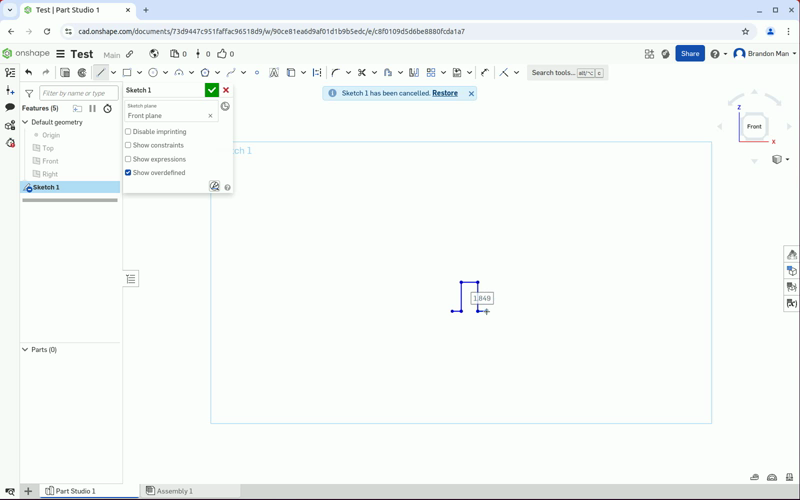
mouse_move(516, 311)
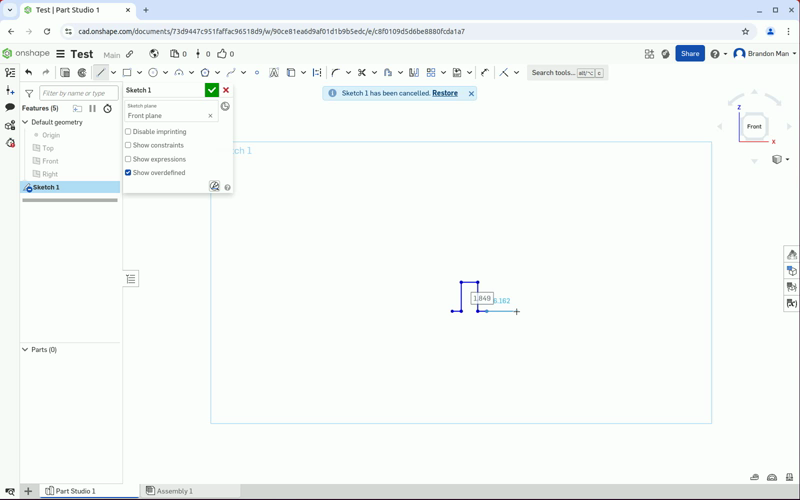
mouse_move(486, 282)
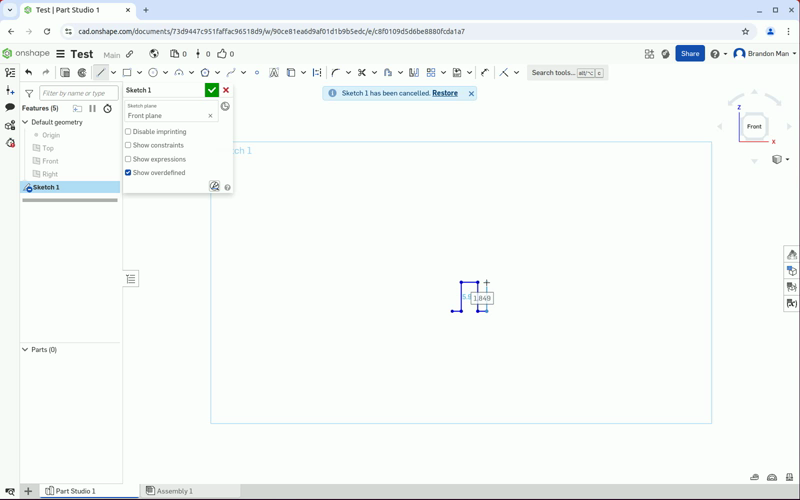
click(486, 282)
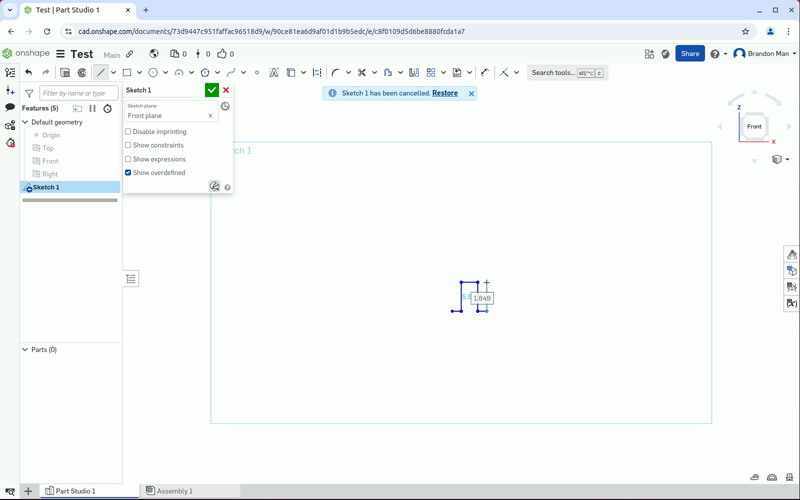
key_up(shift)
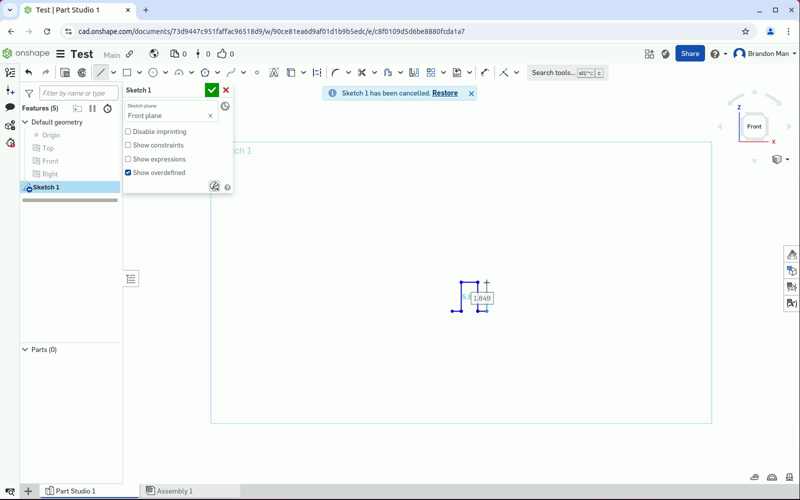
key_down(shift)
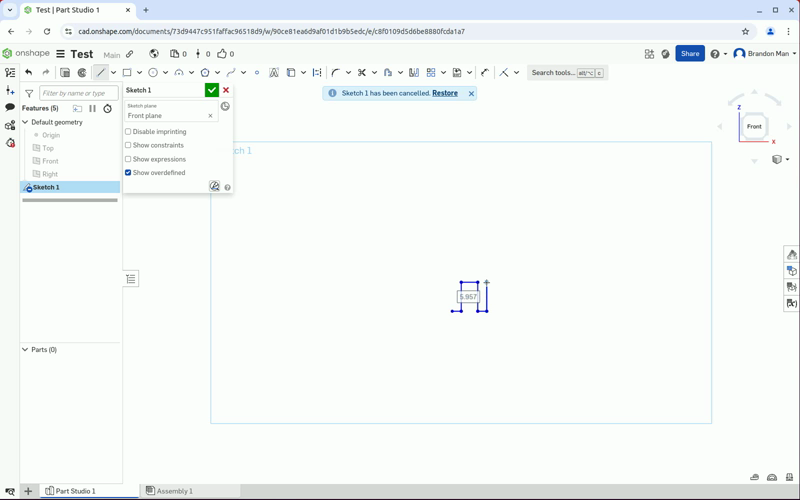
mouse_move(516, 282)
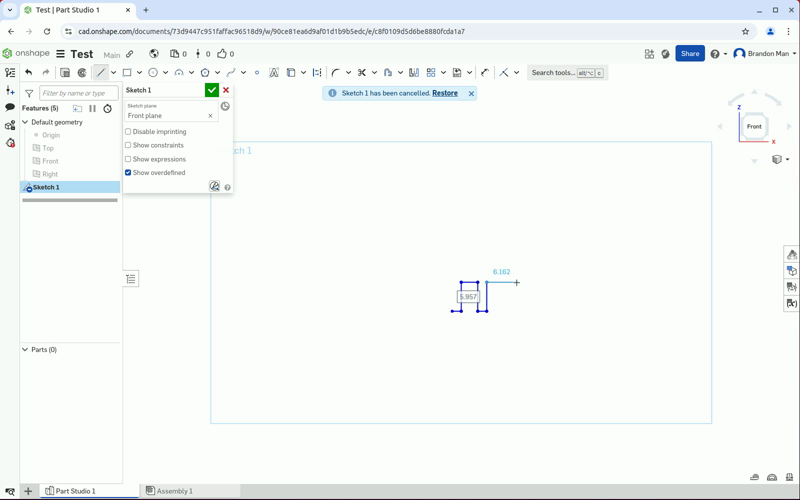
mouse_move(496, 282)
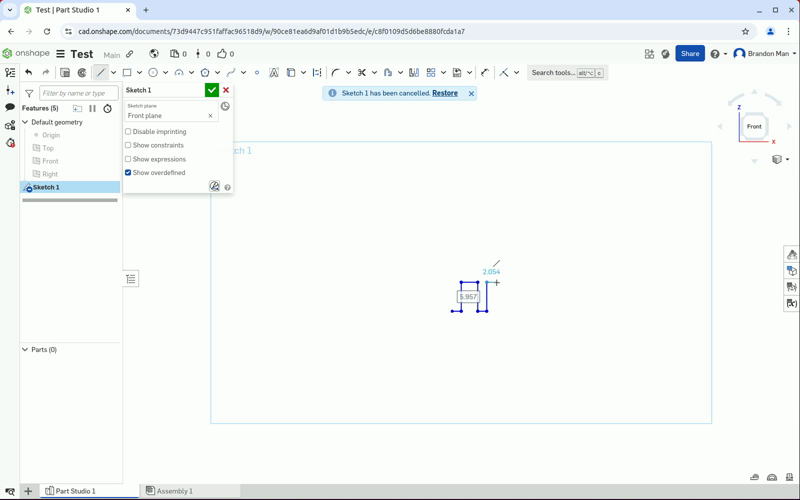
click(496, 282)
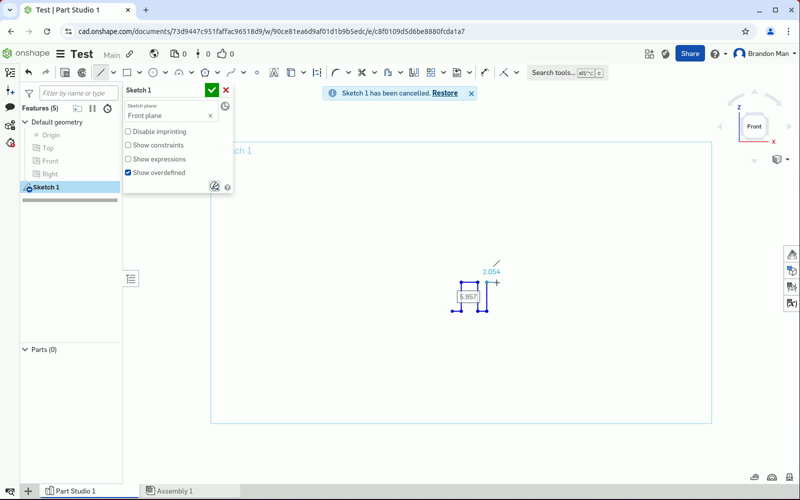
key_up(shift)
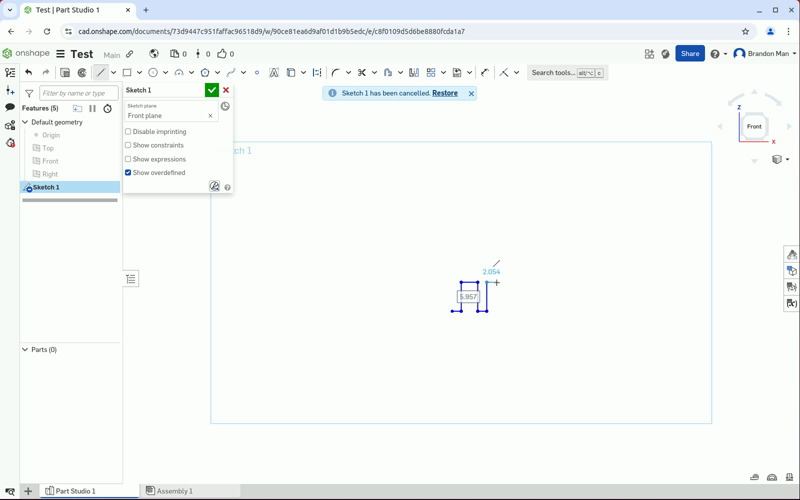
key_down(shift)
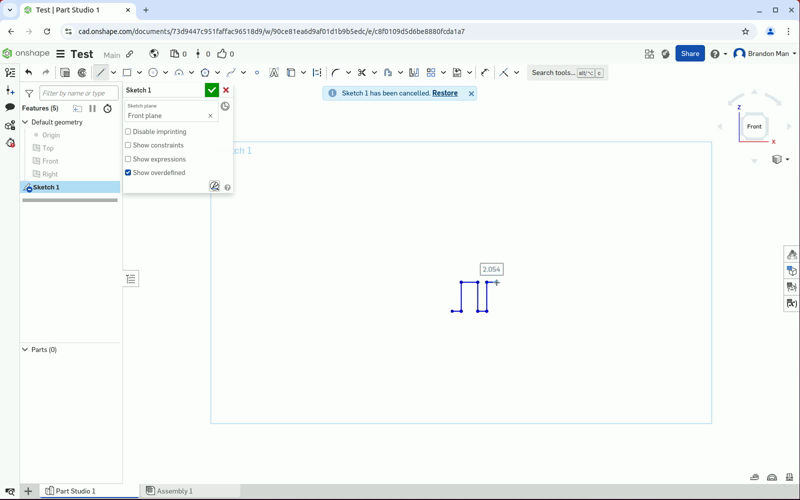
mouse_move(526, 282)
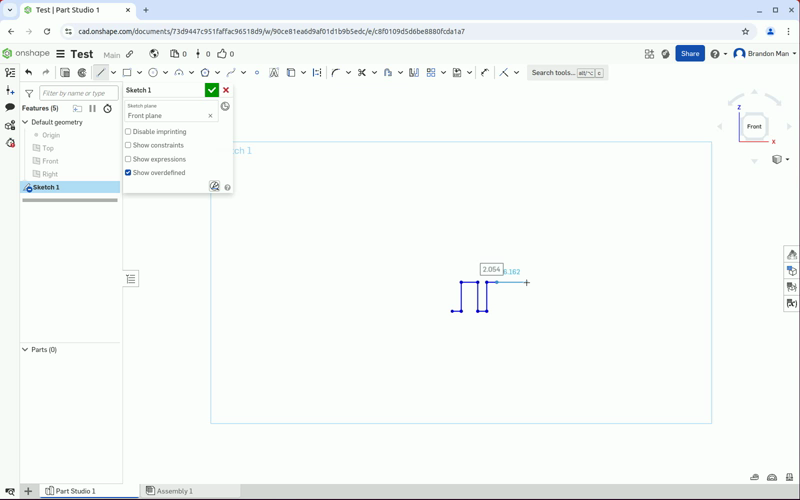
mouse_move(496, 318)
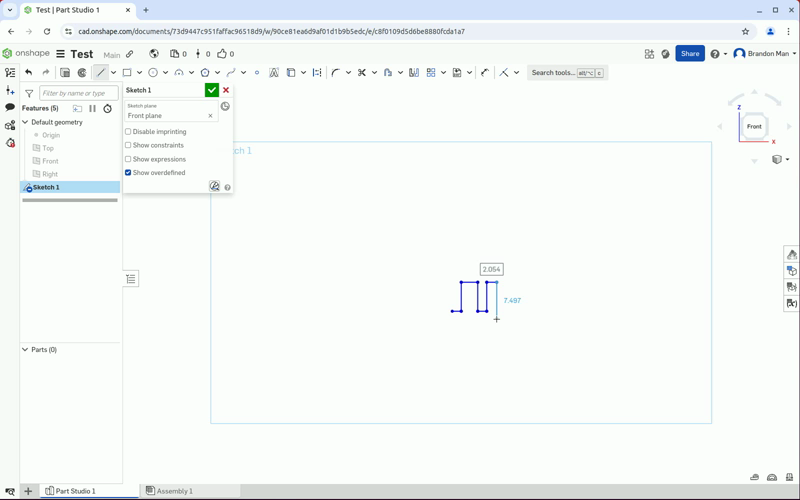
click(496, 318)
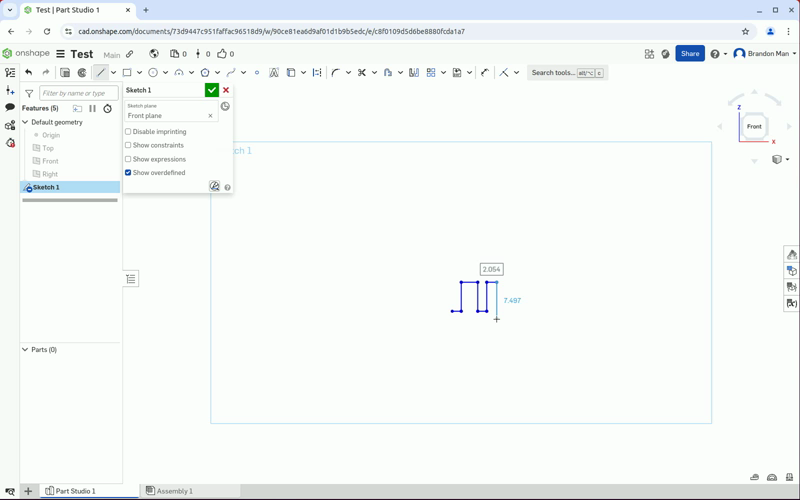
key_up(shift)
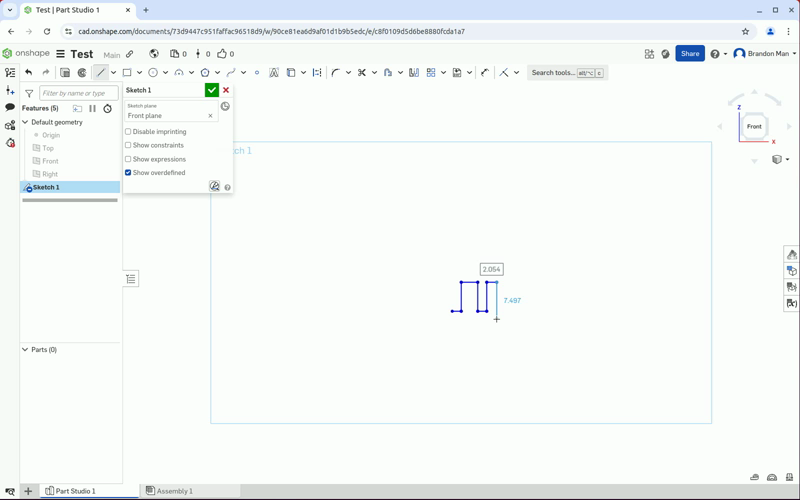
key_down(shift)
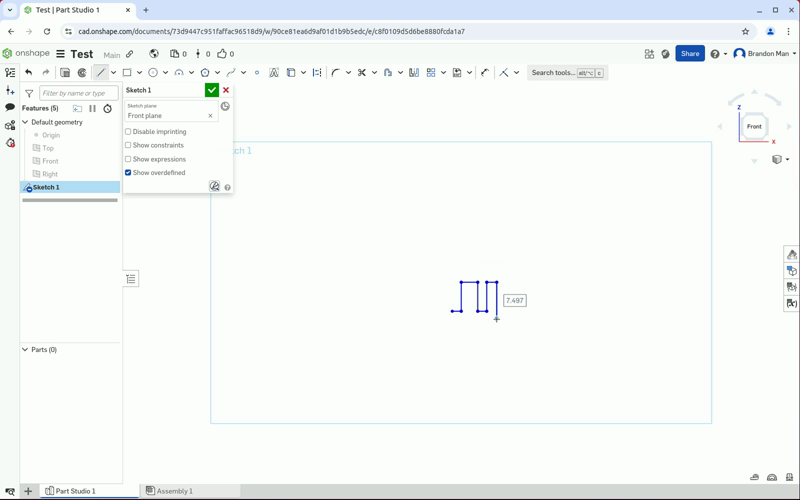
mouse_move(526, 318)
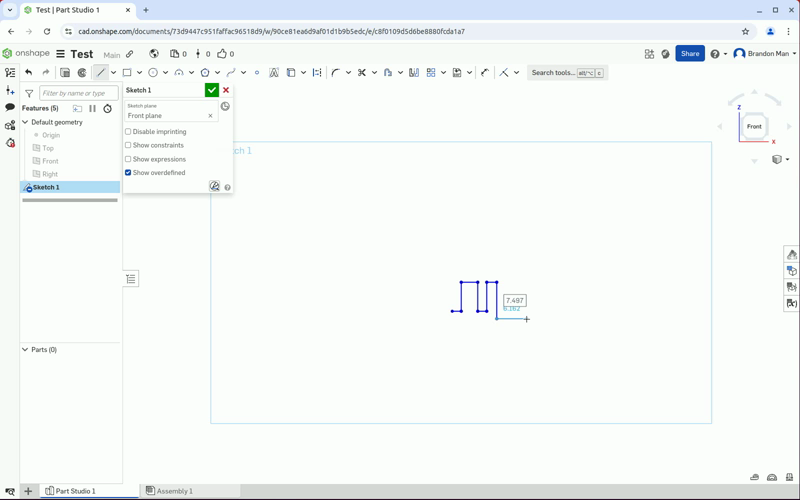
mouse_move(508, 318)
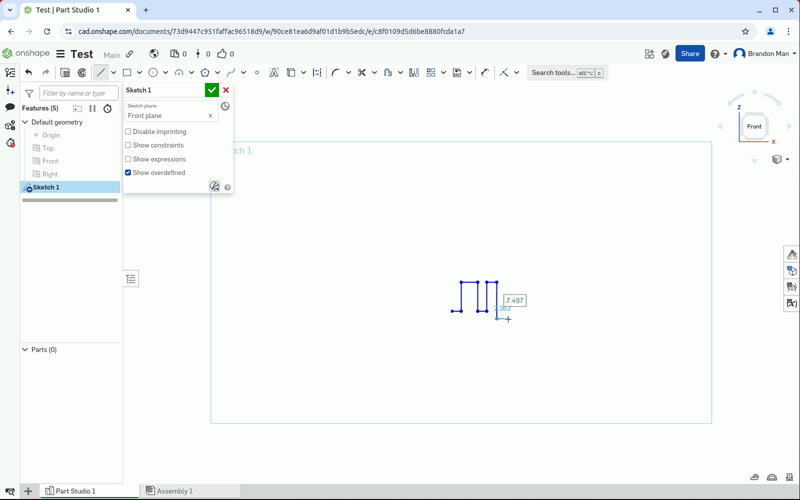
click(508, 318)
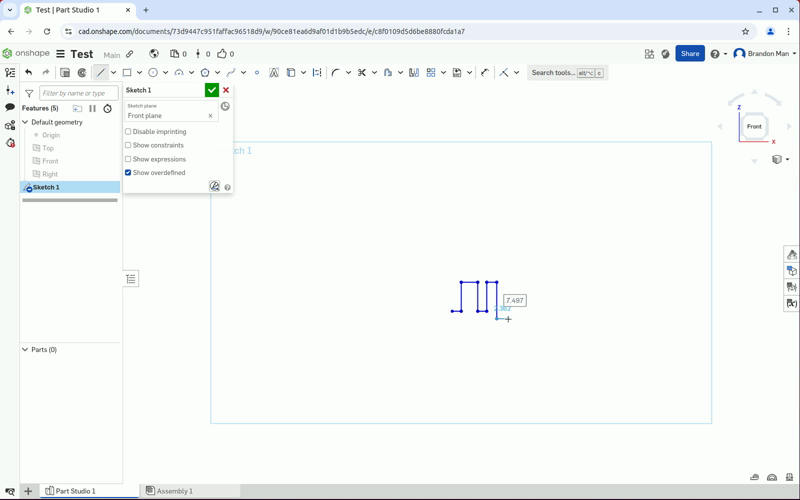
key_up(shift)
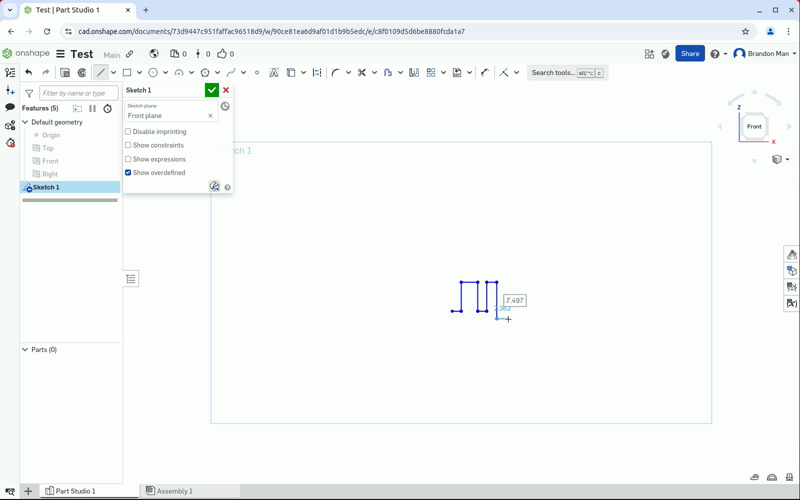
key_down(shift)
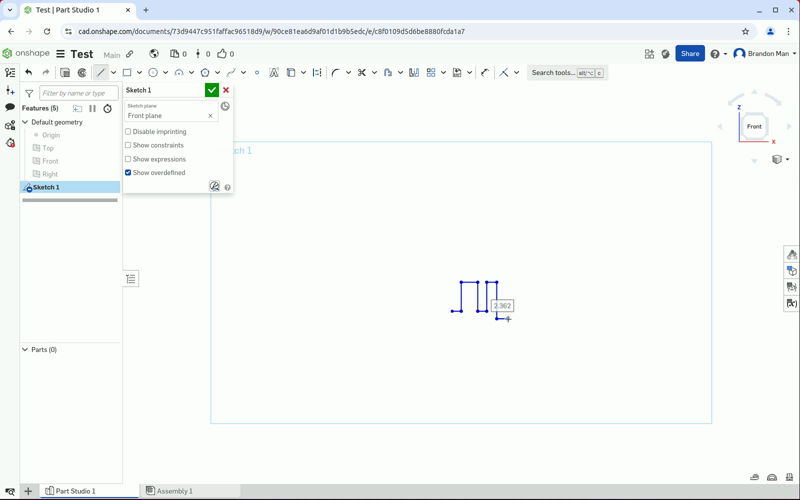
mouse_move(538, 318)
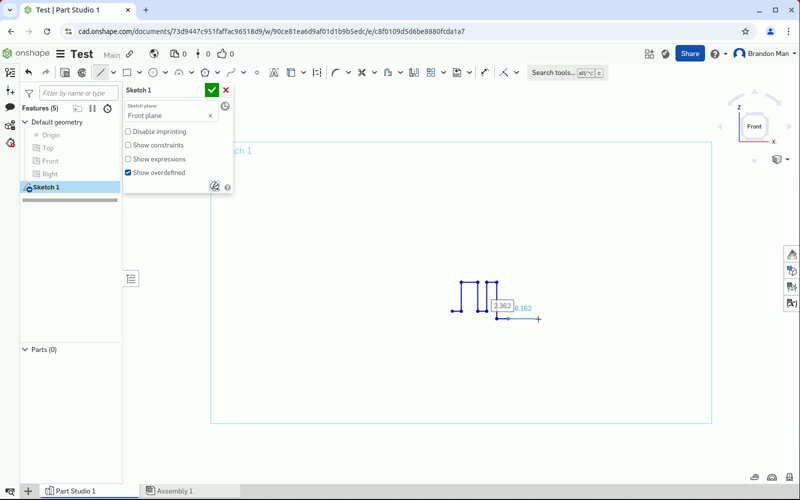
mouse_move(508, 276)
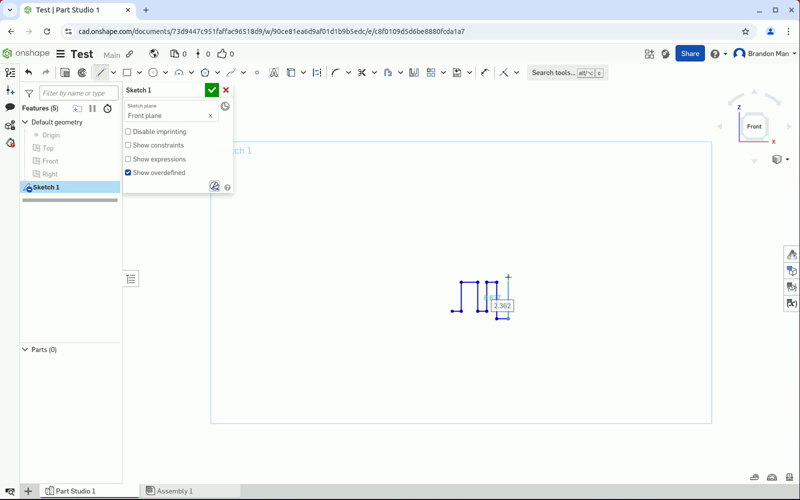
click(508, 276)
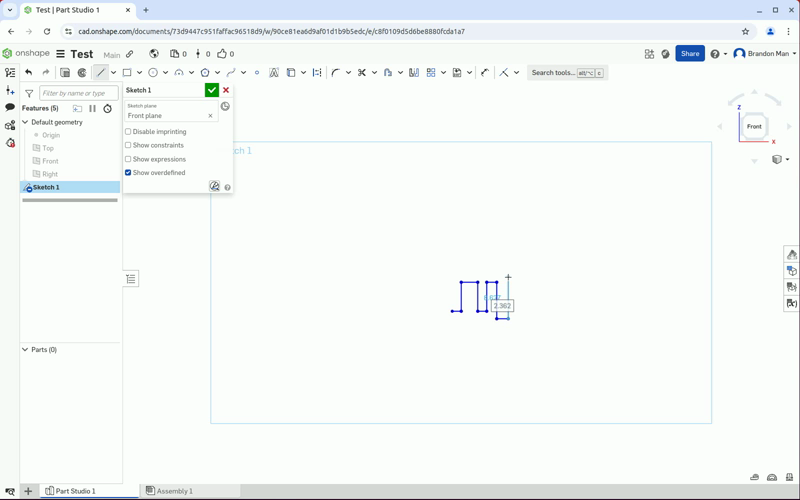
key_up(shift)
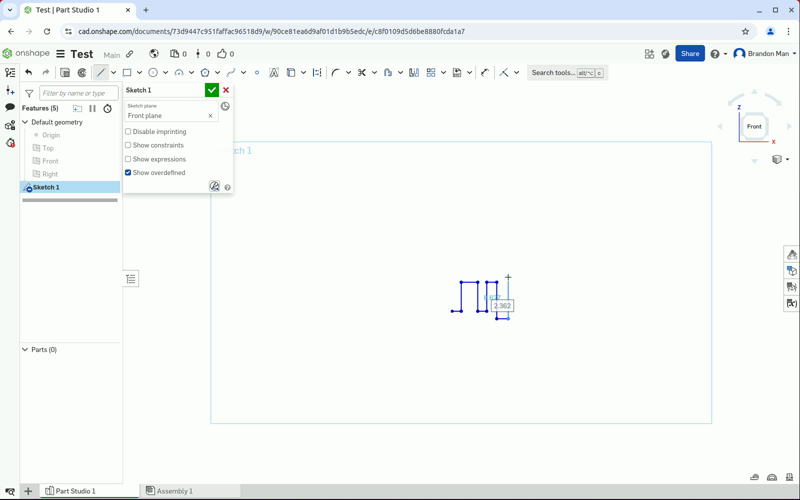
key_down(shift)
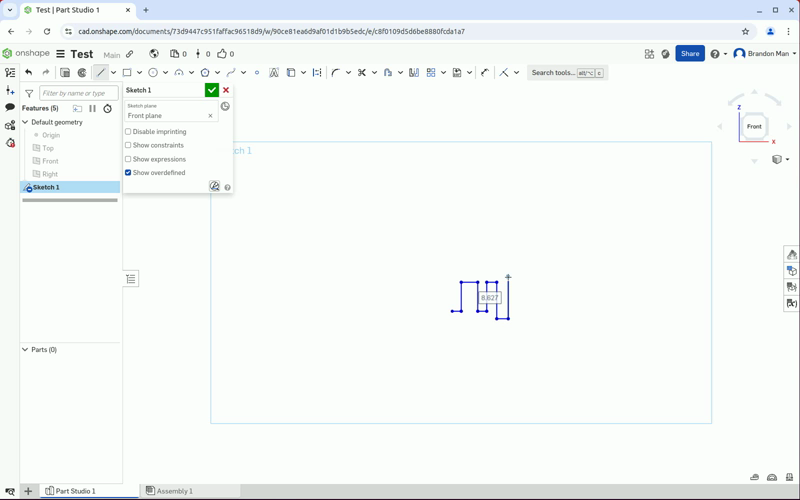
mouse_move(538, 276)
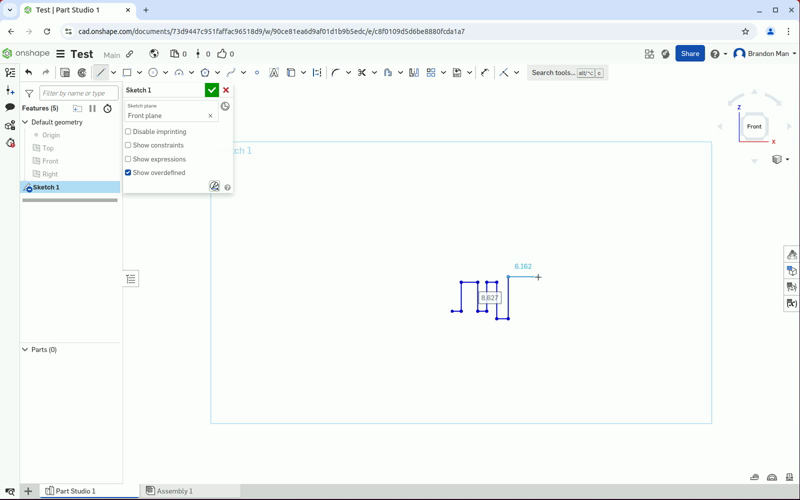
mouse_move(461, 276)
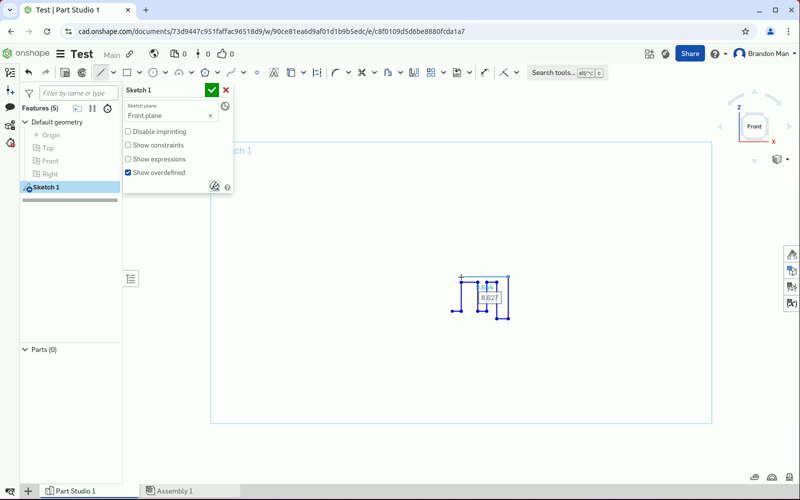
click(461, 276)
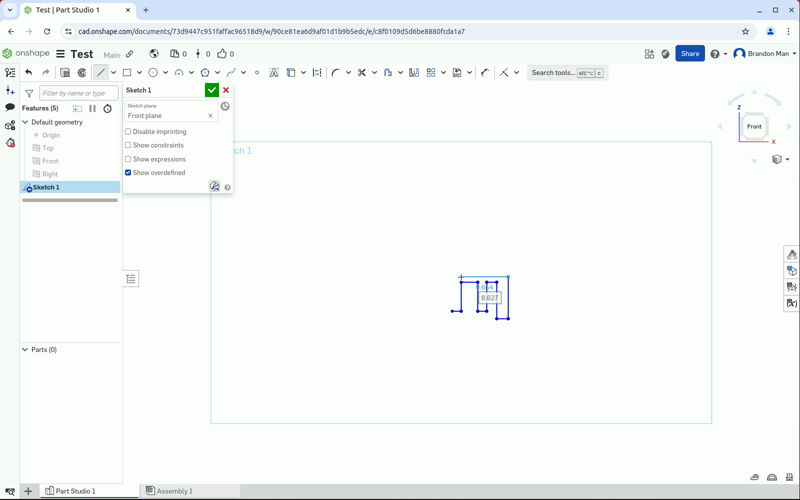
key_up(shift)
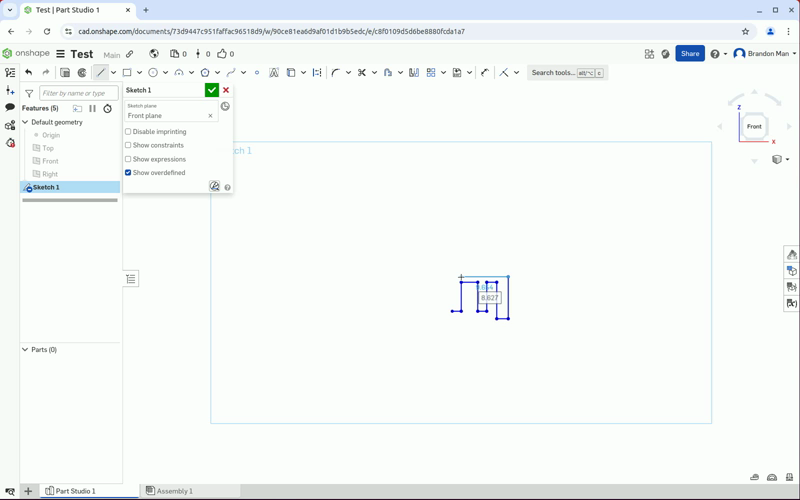
key_down(shift)
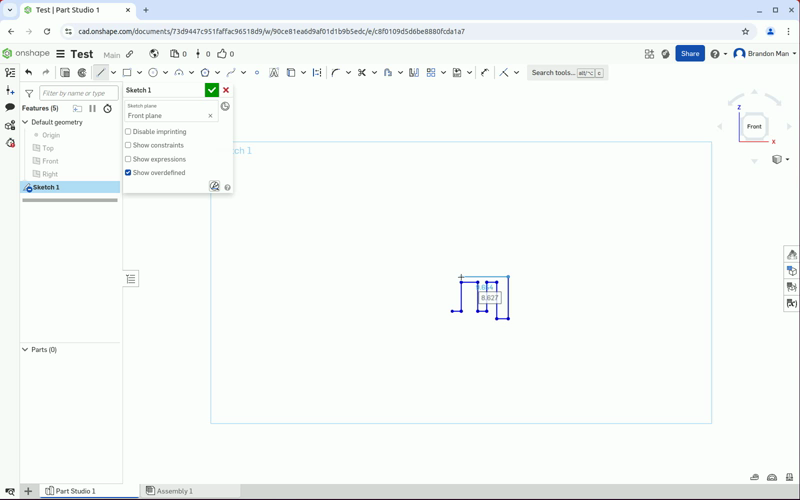
mouse_move(491, 276)
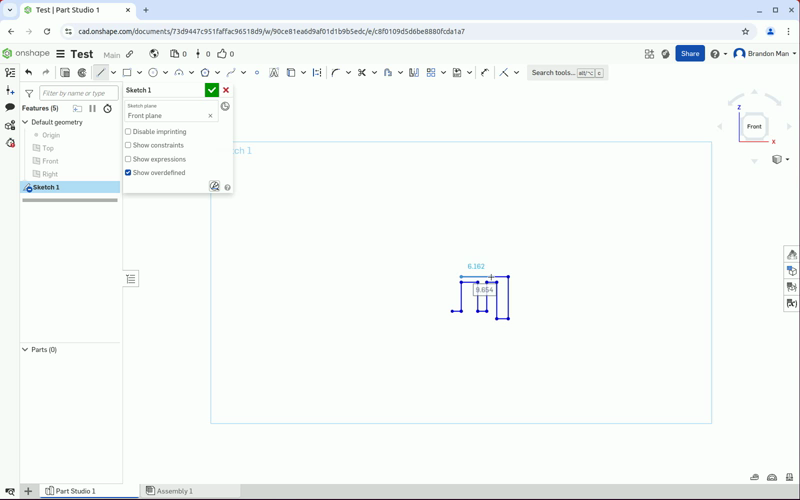
mouse_move(461, 266)
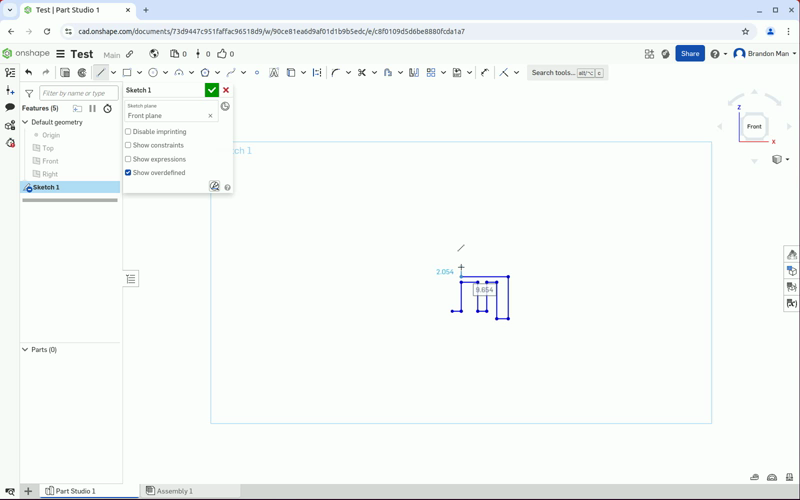
click(461, 266)
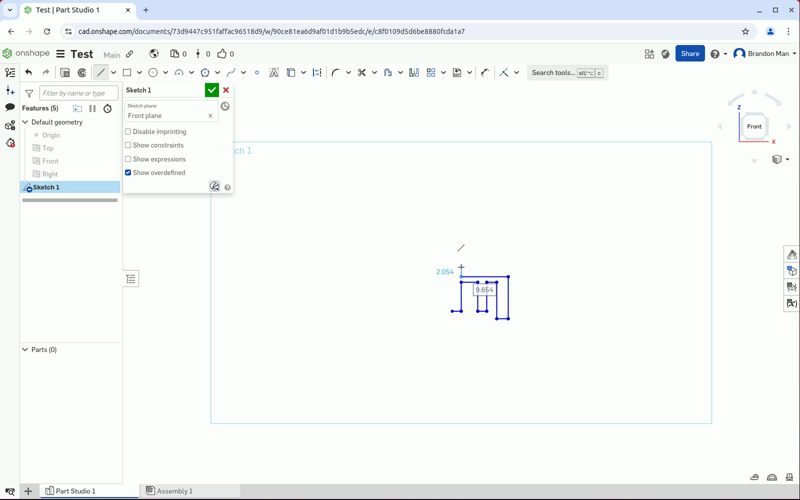
key_up(shift)
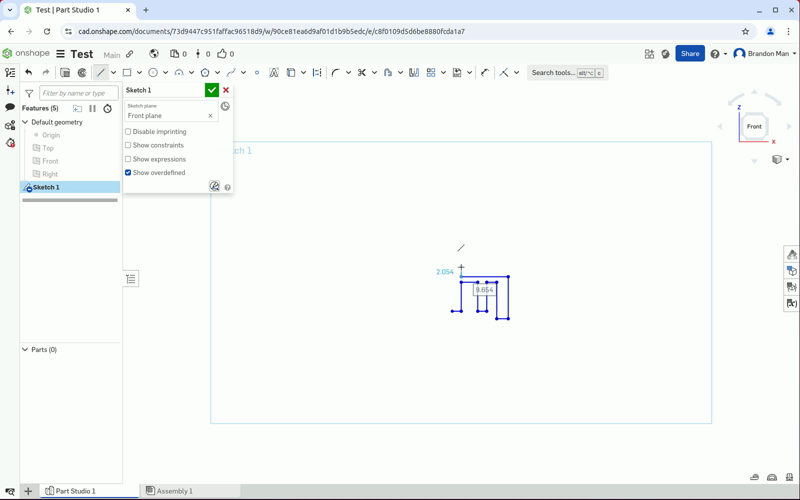
key_down(shift)
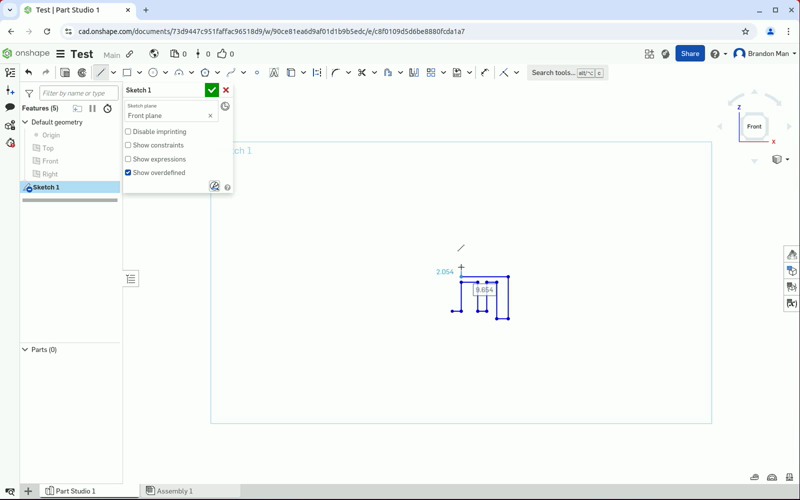
mouse_move(491, 266)
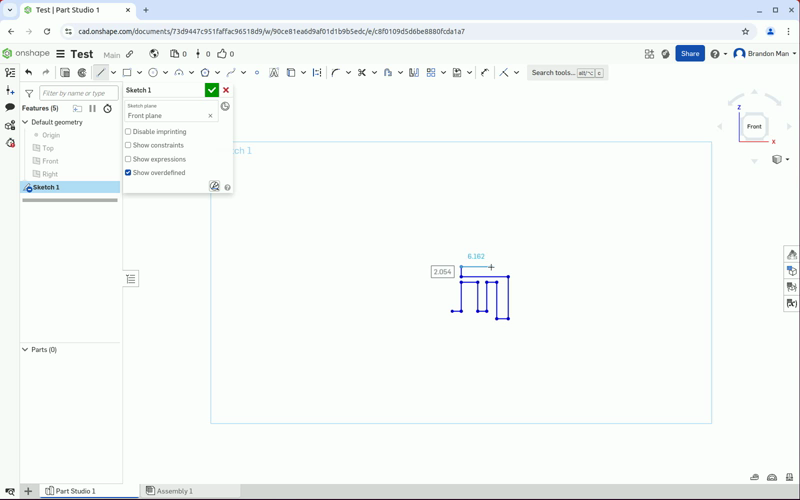
mouse_move(452, 266)
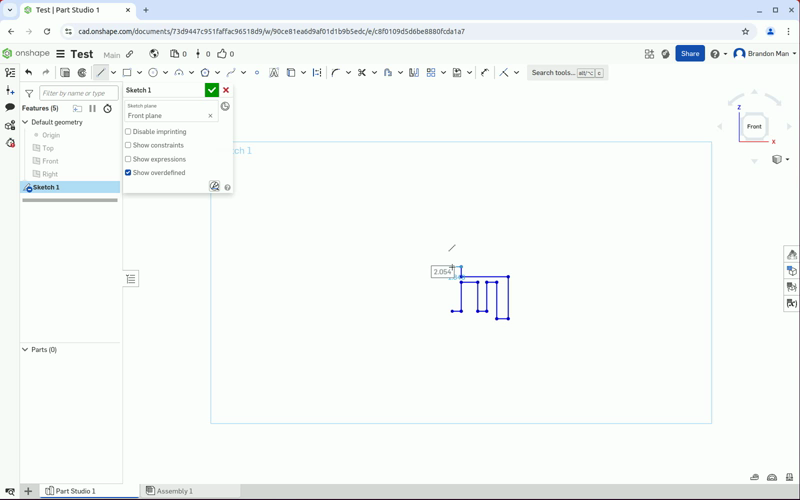
click(452, 266)
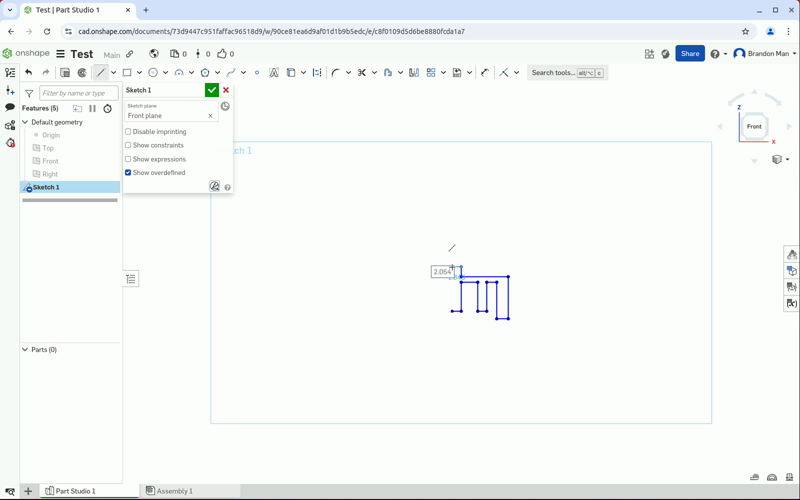
key_up(shift)
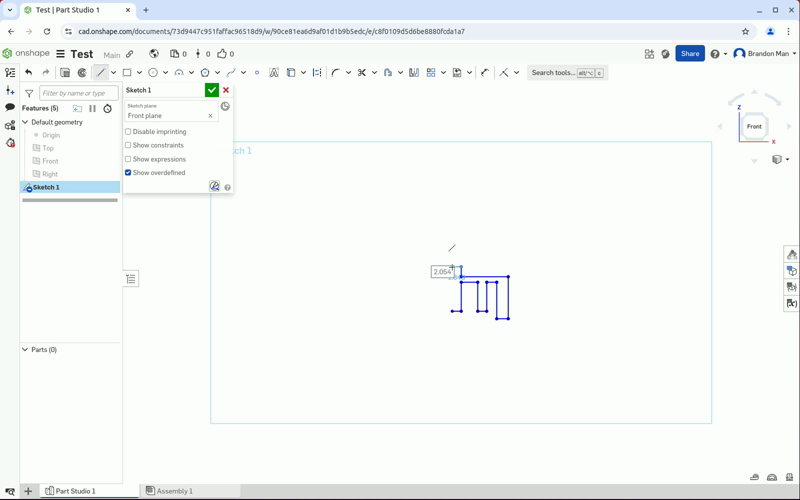
mouse_move(482, 266)
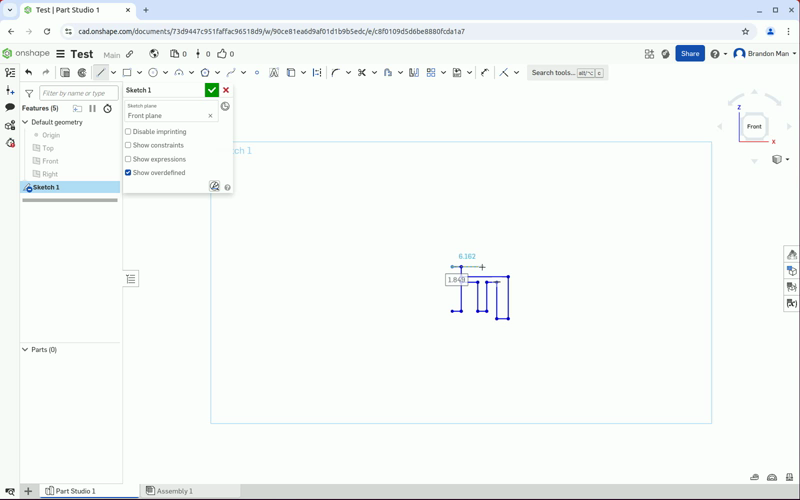
key_down(shift)
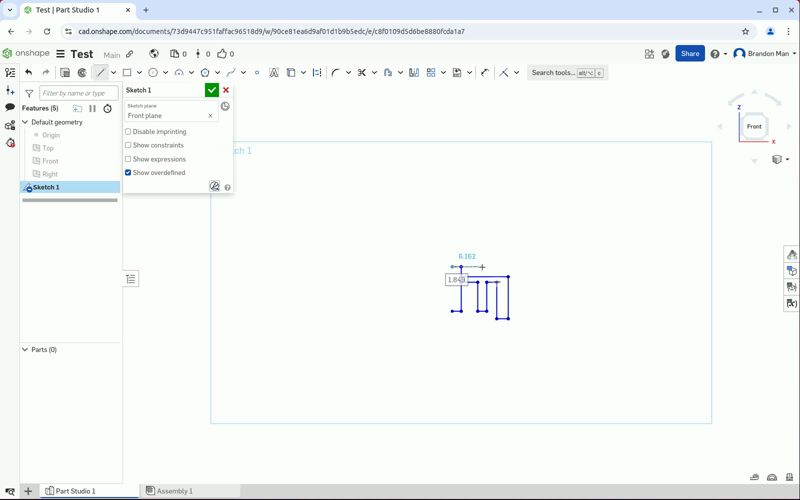
mouse_move(452, 311)
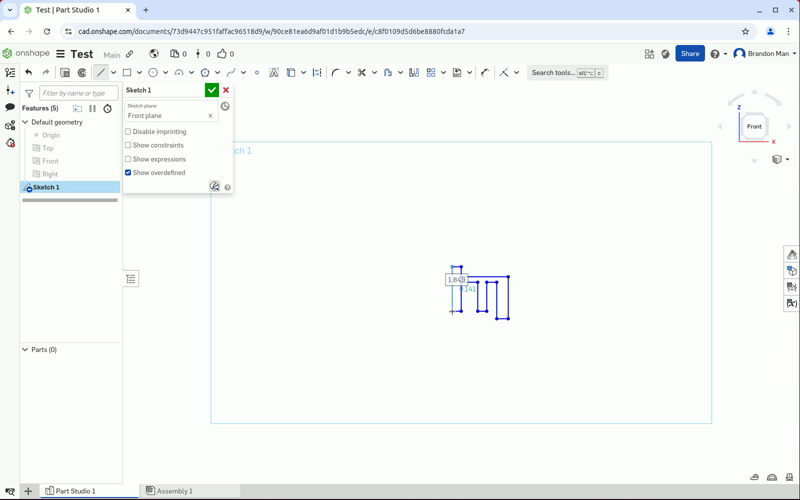
key_up(shift)
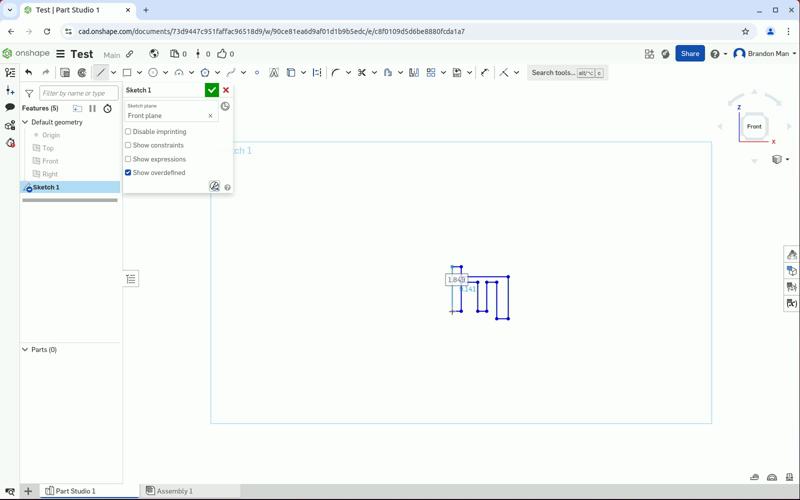
click(452, 311)
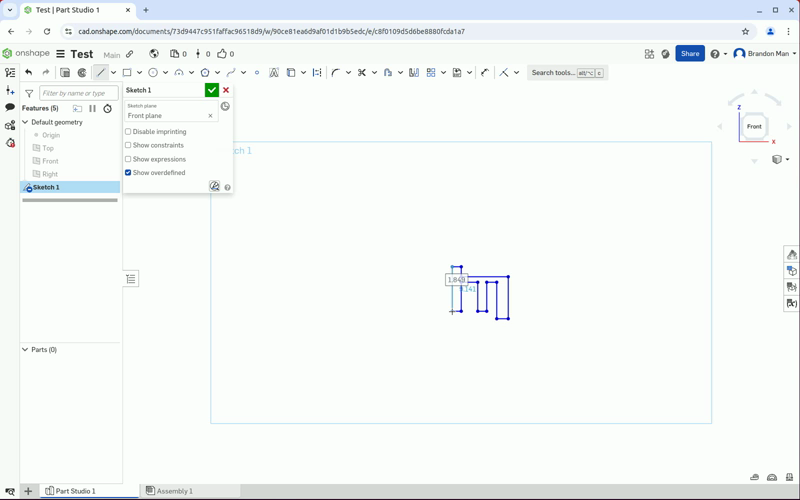
key(esc)
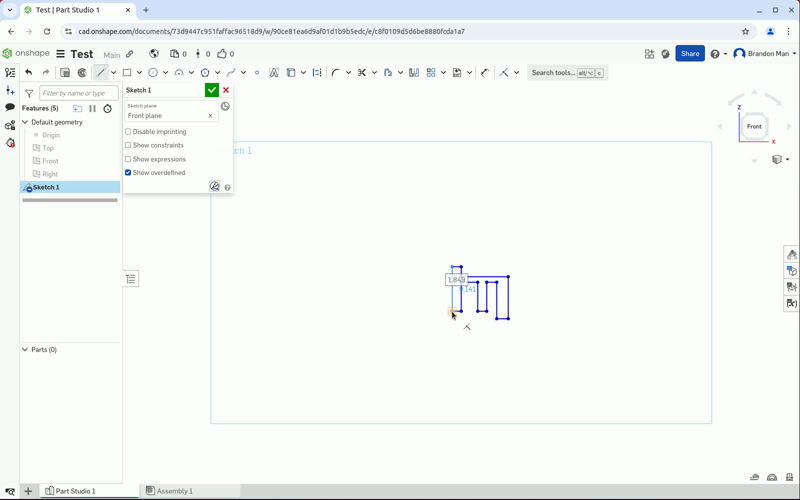
mouse_move(501, 297)
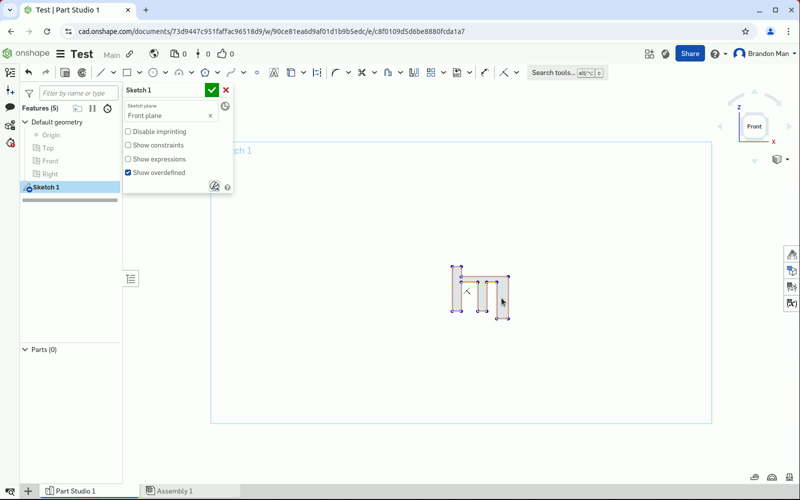
scroll(6)
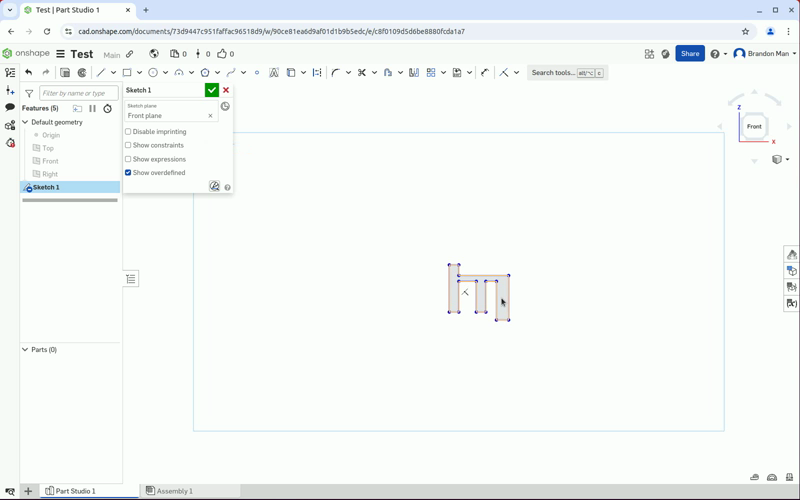
scroll(6)
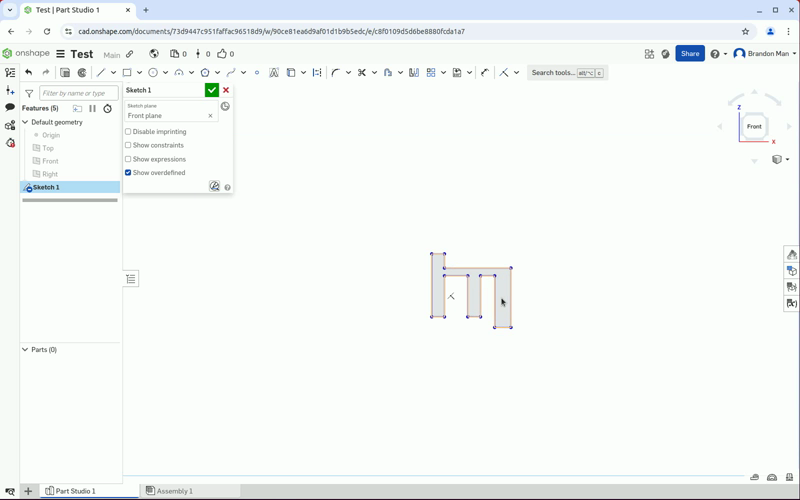
scroll(6)
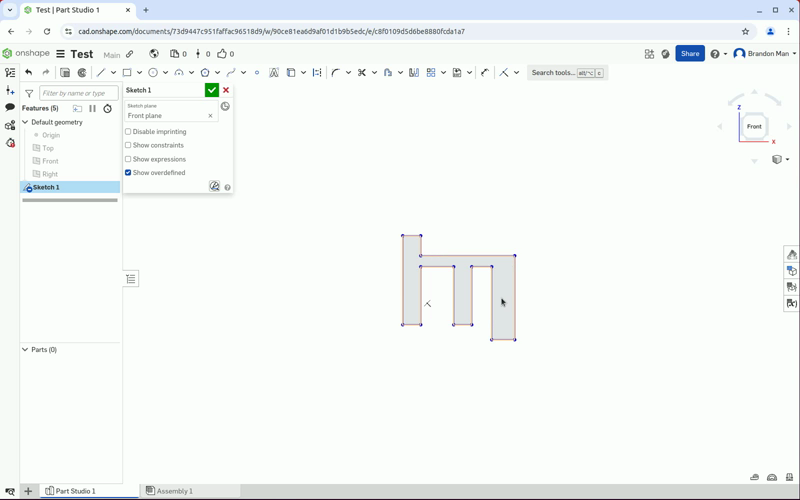
scroll(6)
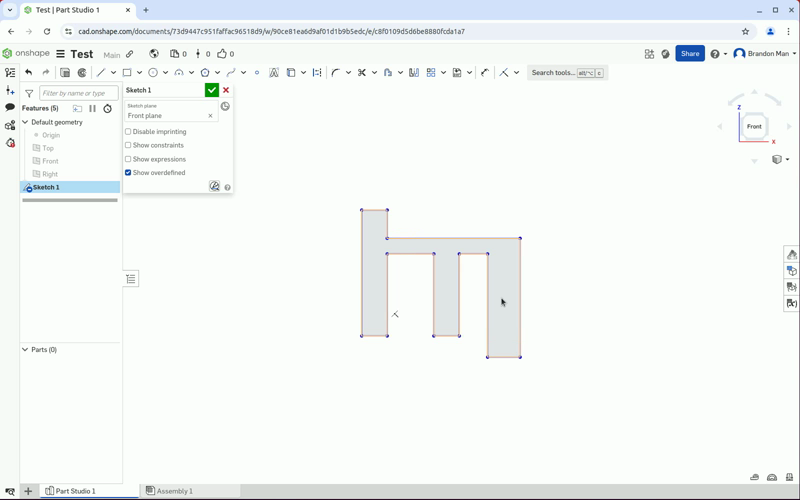
scroll(6)
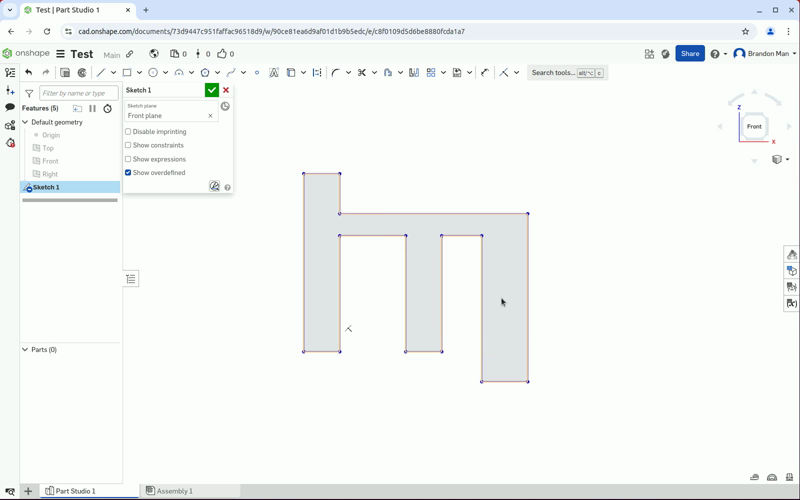
scroll(6)
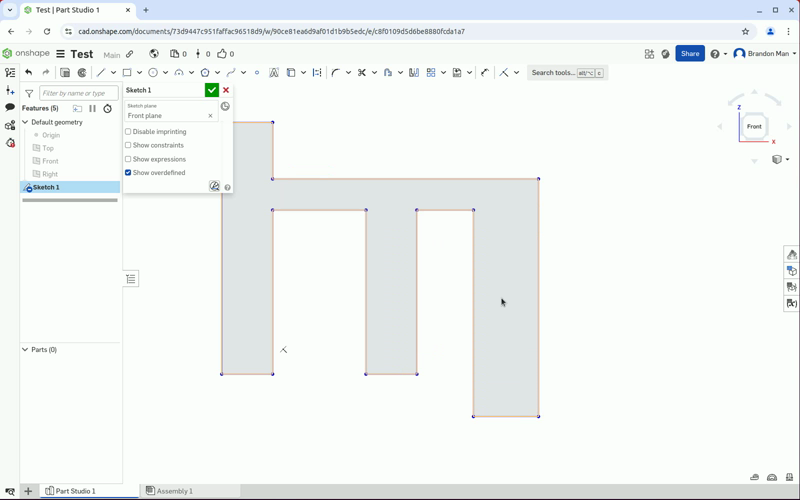
scroll(6)
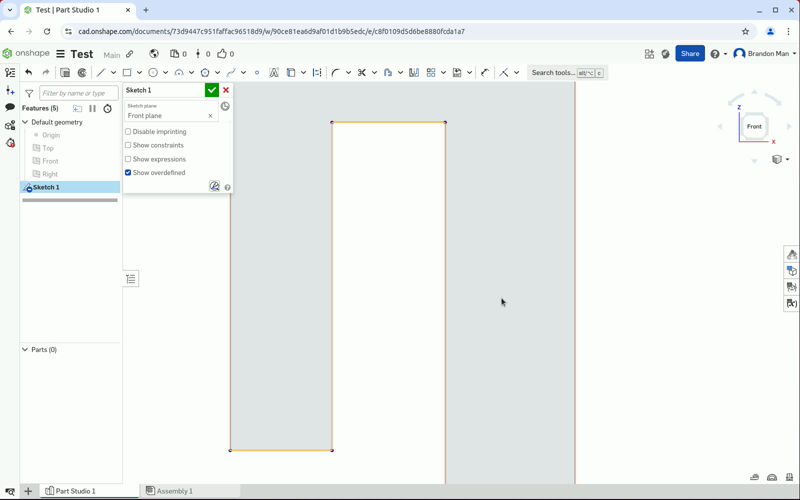
click(501, 297)
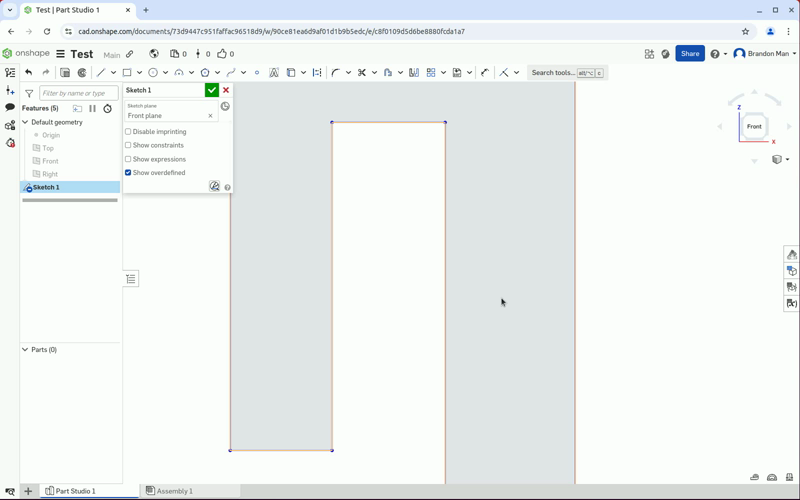
scroll(-6)
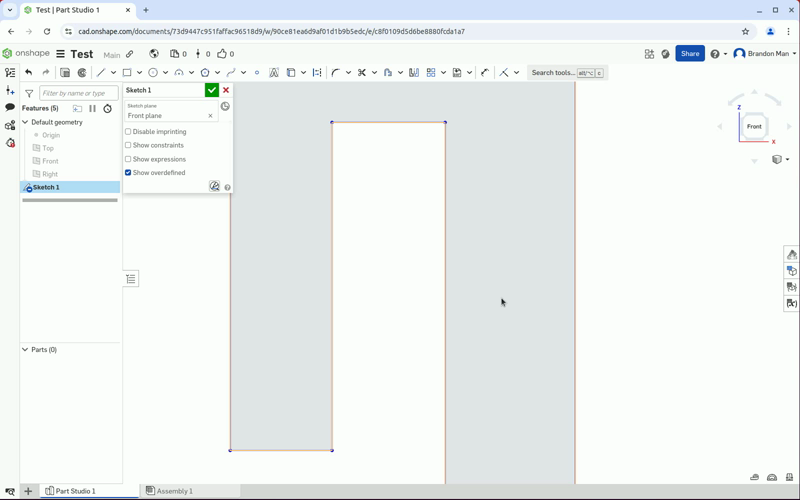
scroll(-6)
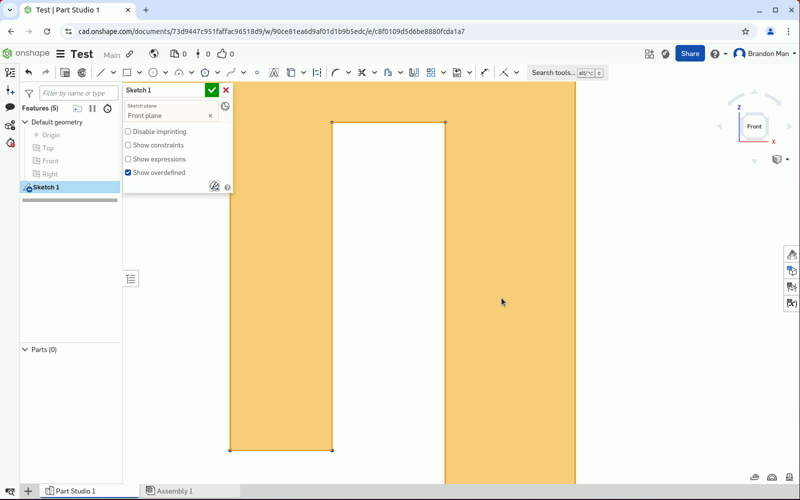
scroll(-6)
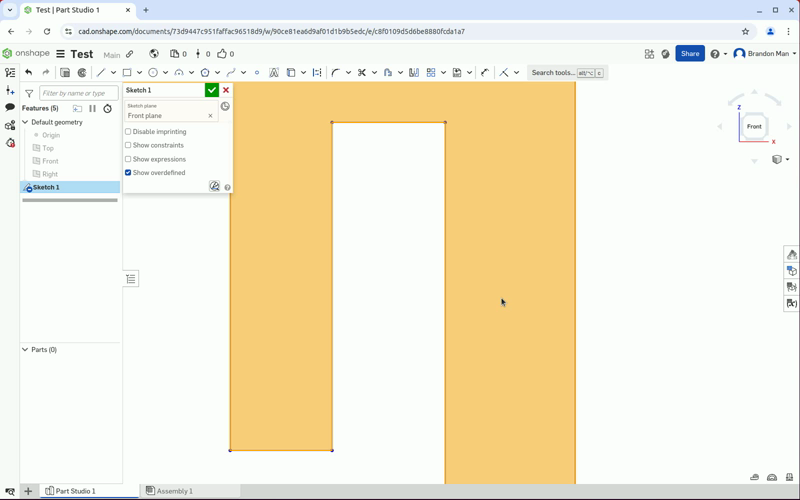
scroll(-6)
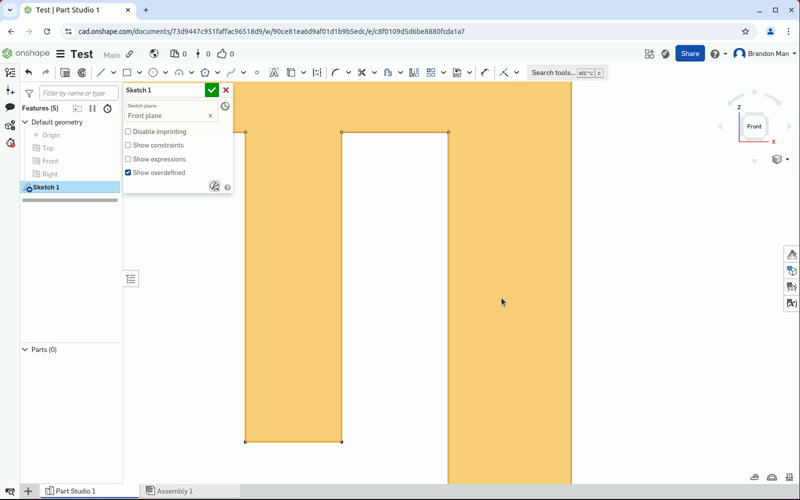
scroll(-6)
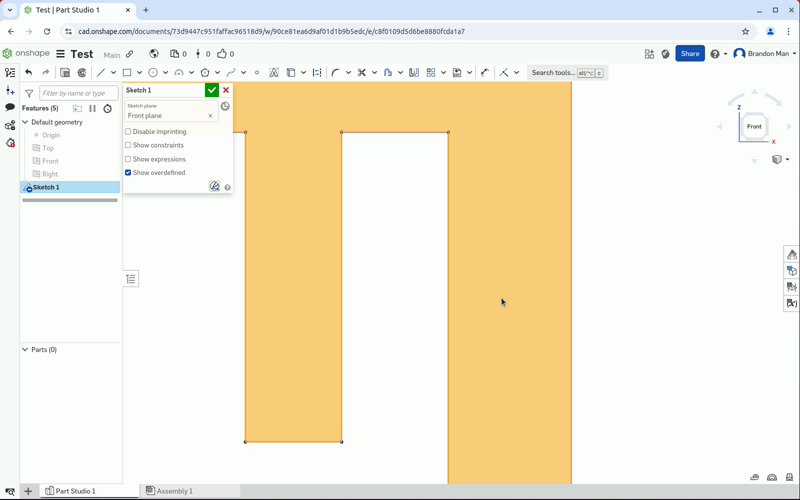
scroll(-6)
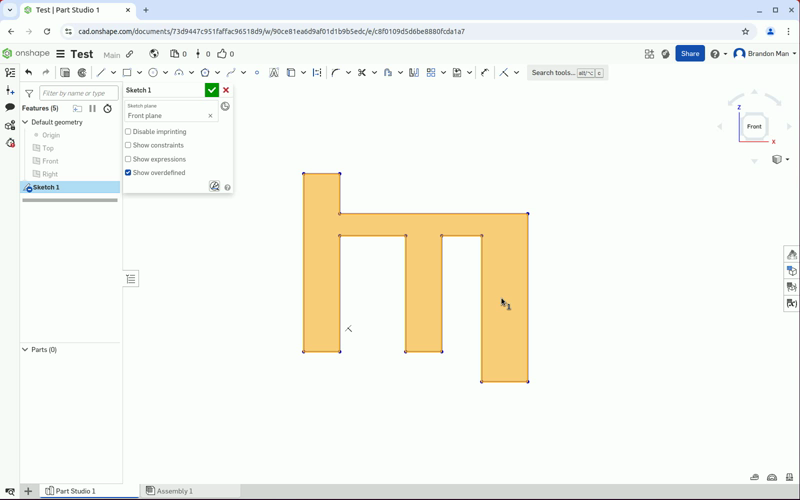
scroll(-6)
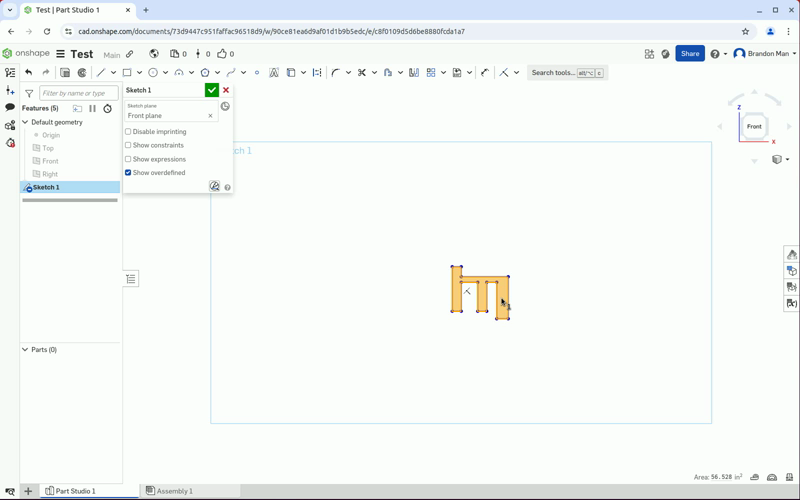
mouse_move(73, 352)
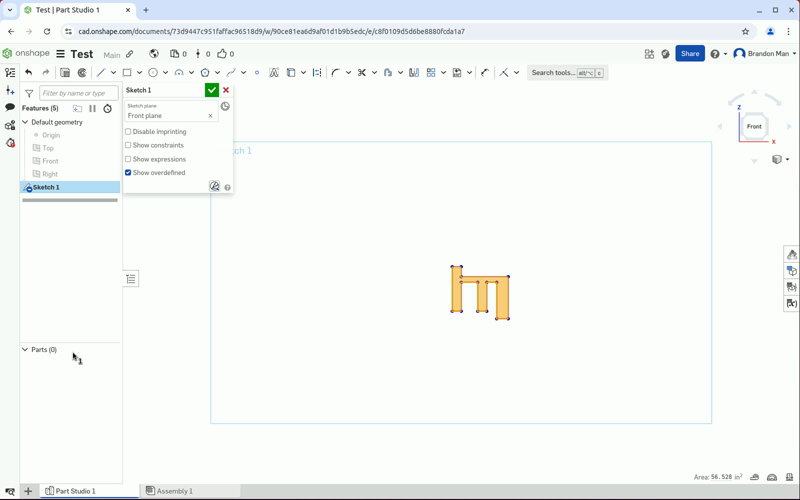
key(shift+y)
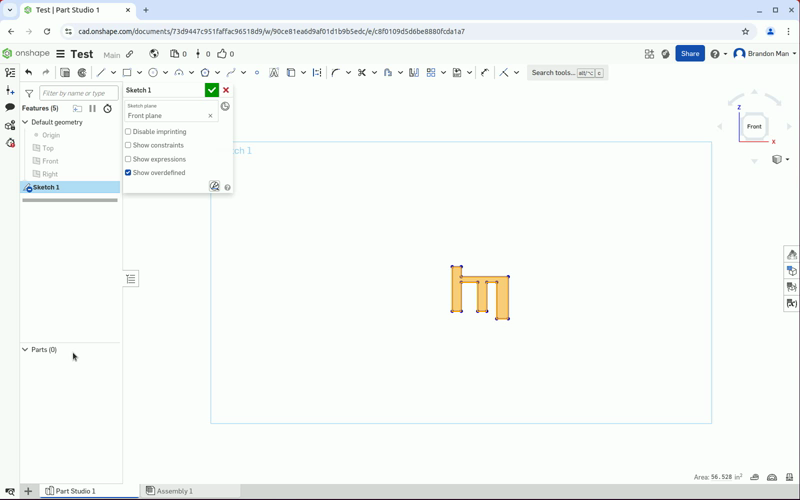
key(shift+e)
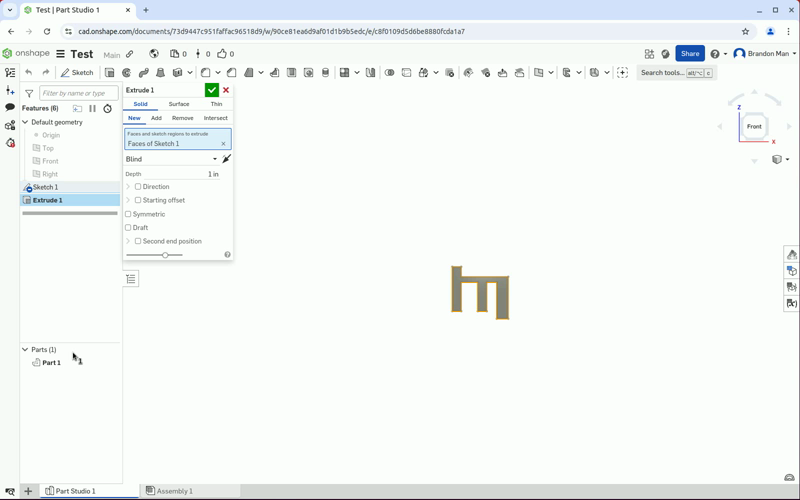
mouse_move(143, 106)
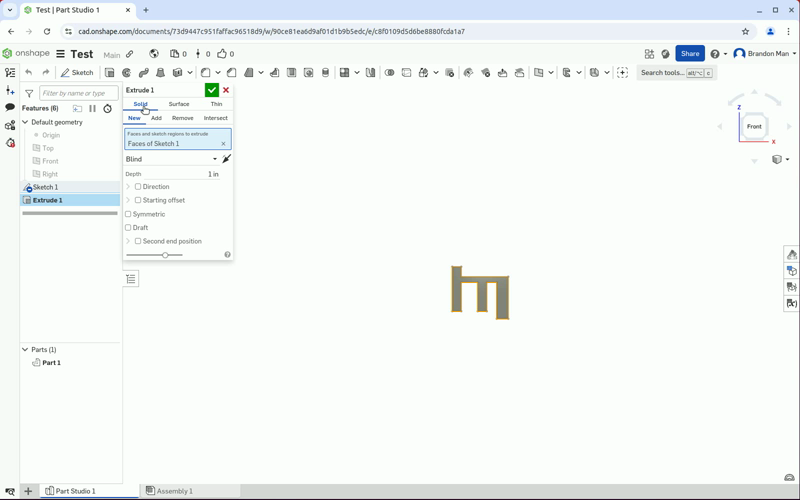
click(143, 106)
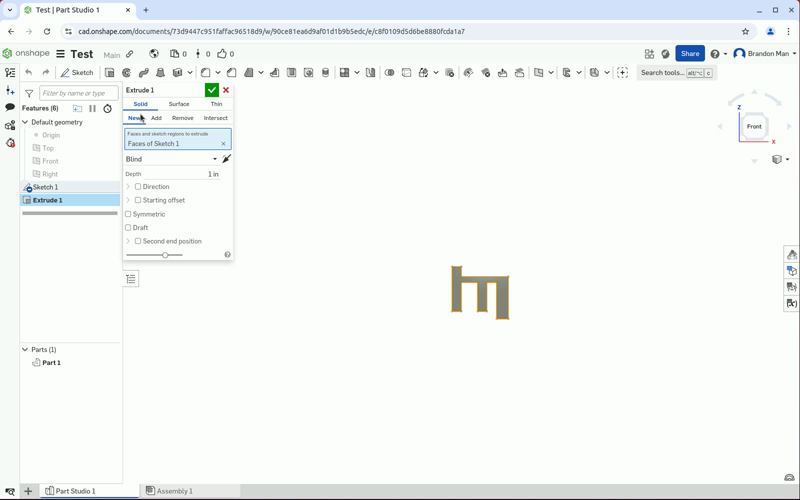
mouse_move(137, 120)
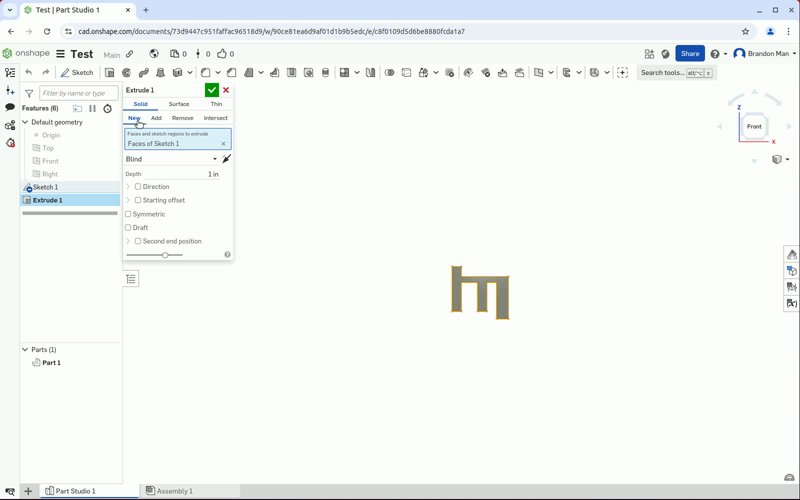
click(137, 120)
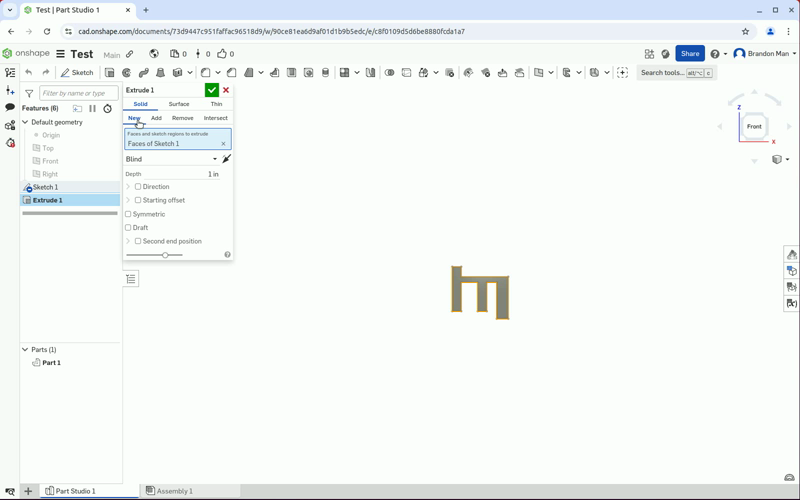
key(tab, 4)
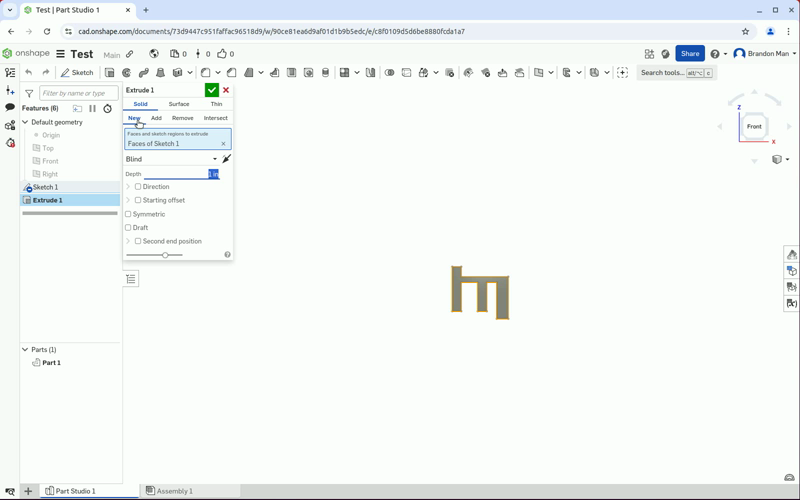
text(-23.108)
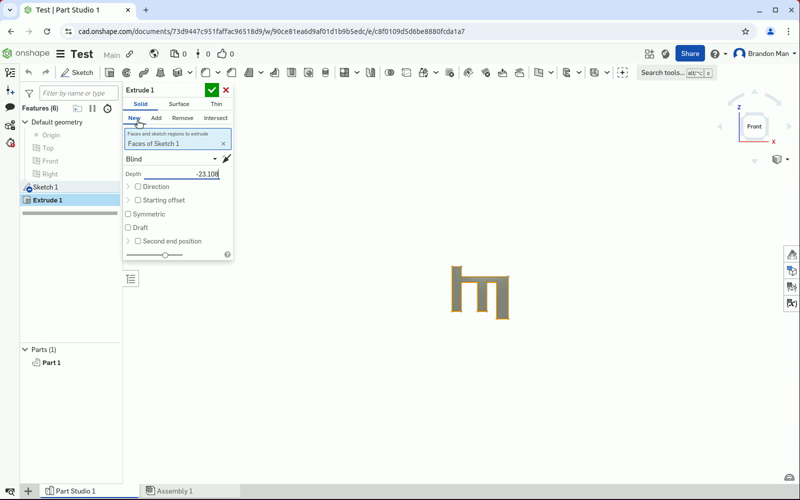
key(enter)
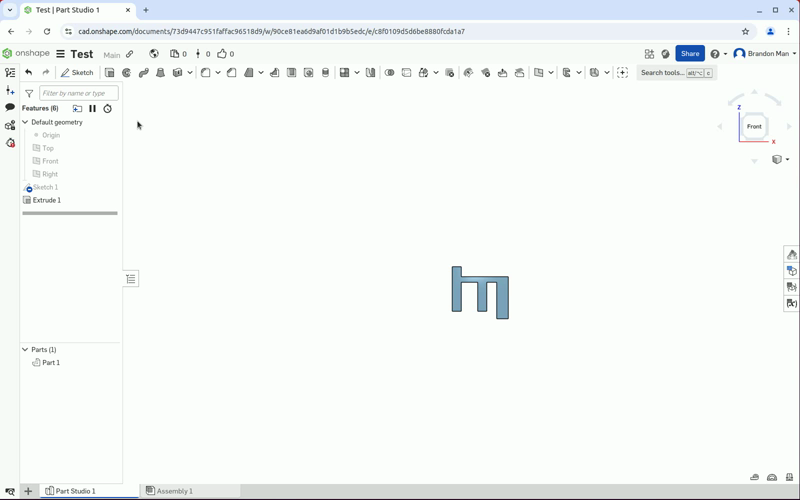
key(shift+h)
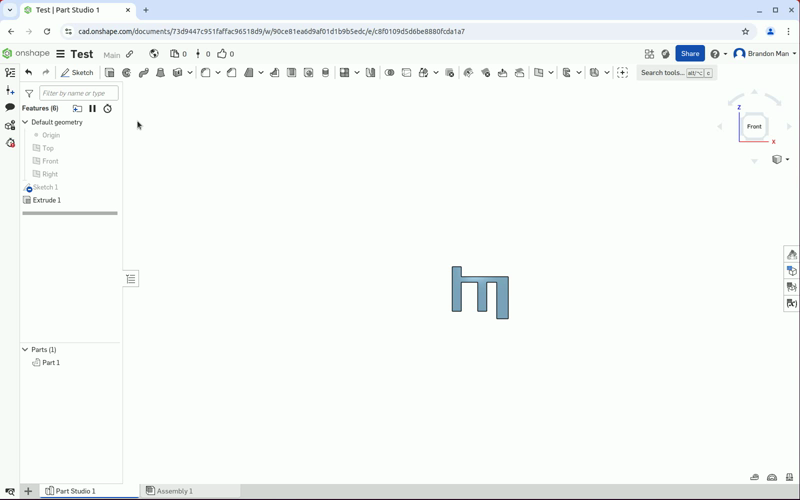
key(shift+h)
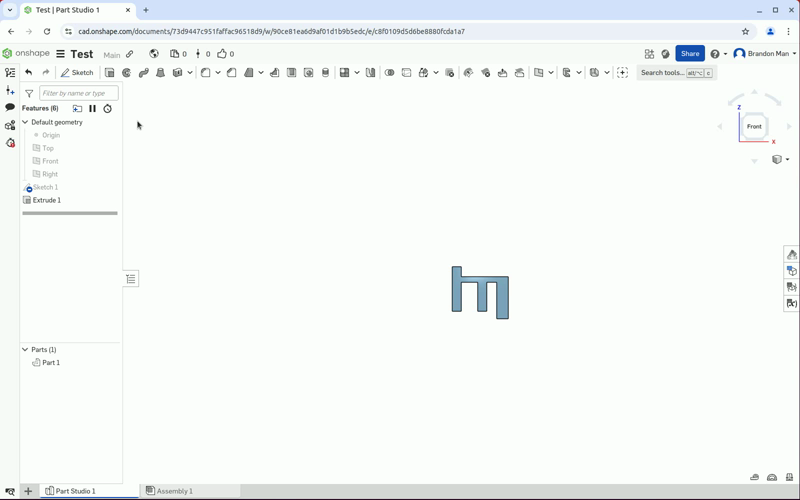
mouse_move(73, 189)
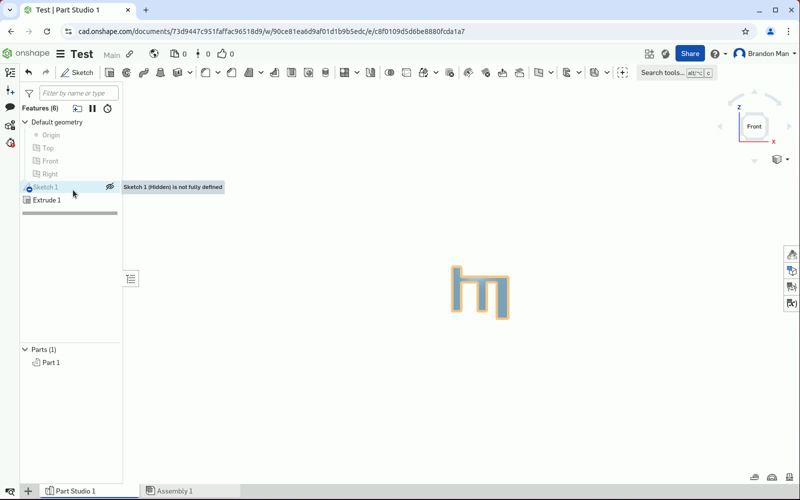
click(73, 189)
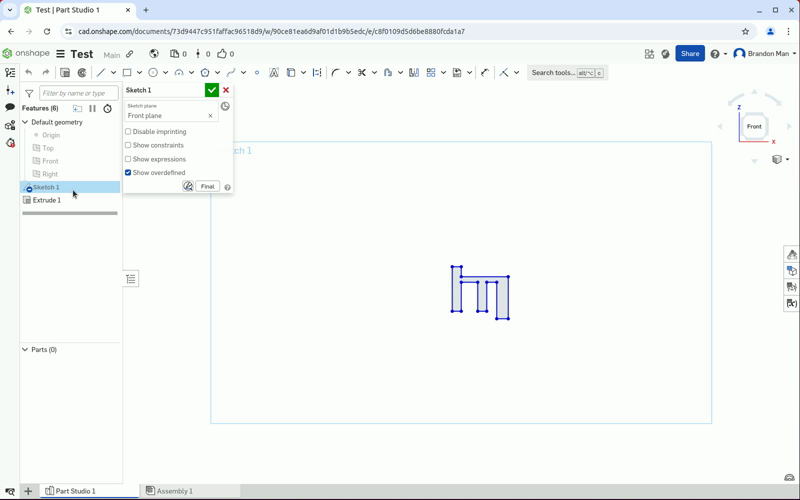
mouse_move(229, 92)
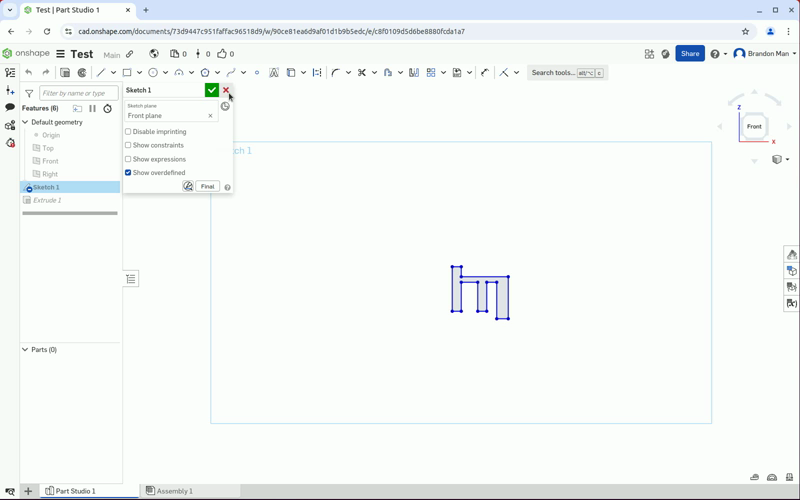
click(229, 92)
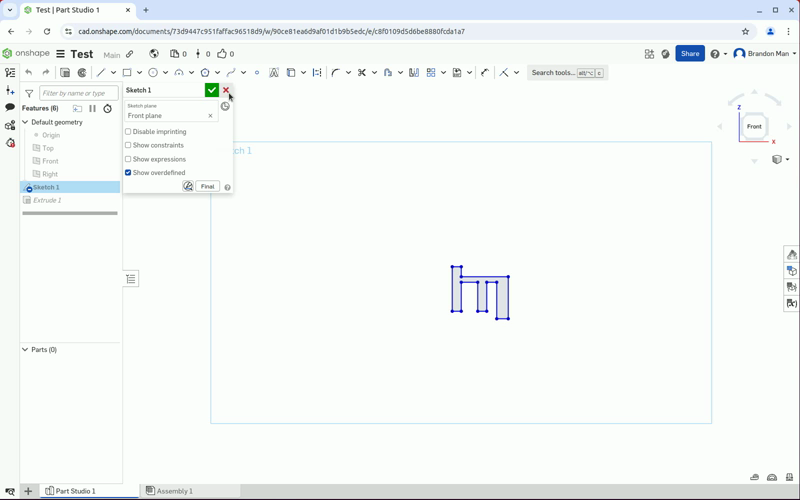
key(shift+s)
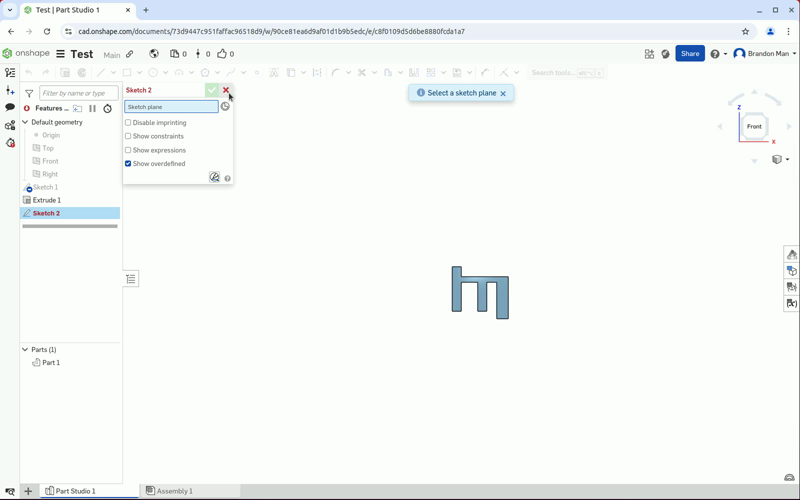
mouse_move(73, 163)
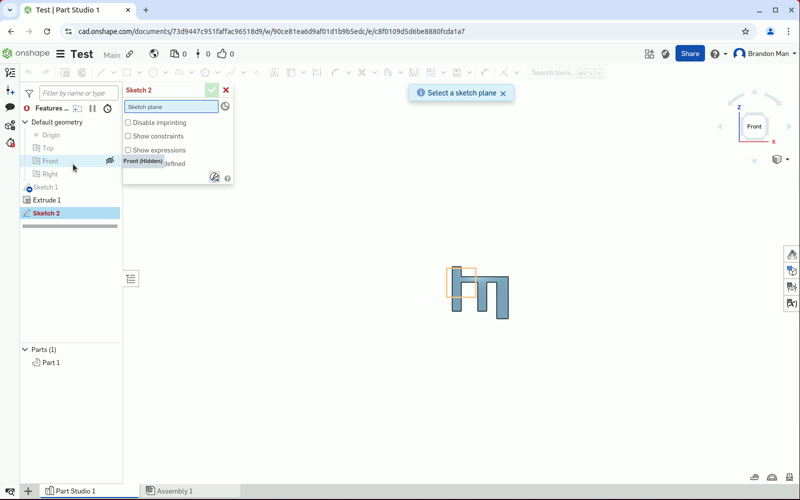
click(73, 163)
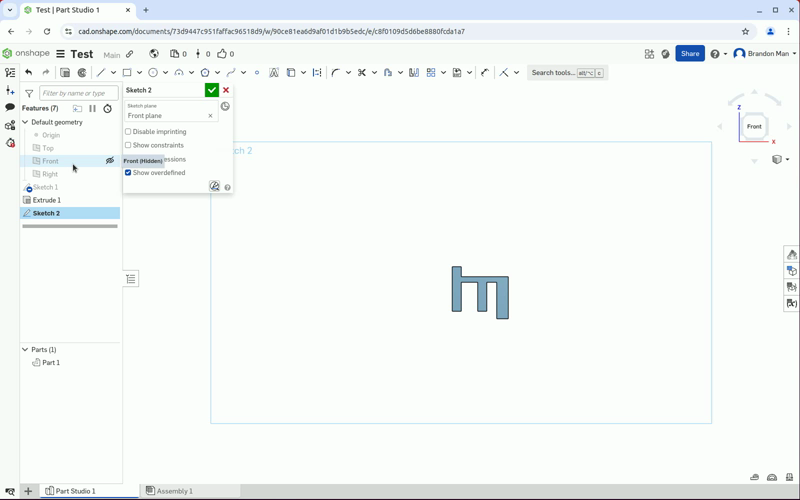
mouse_move(73, 352)
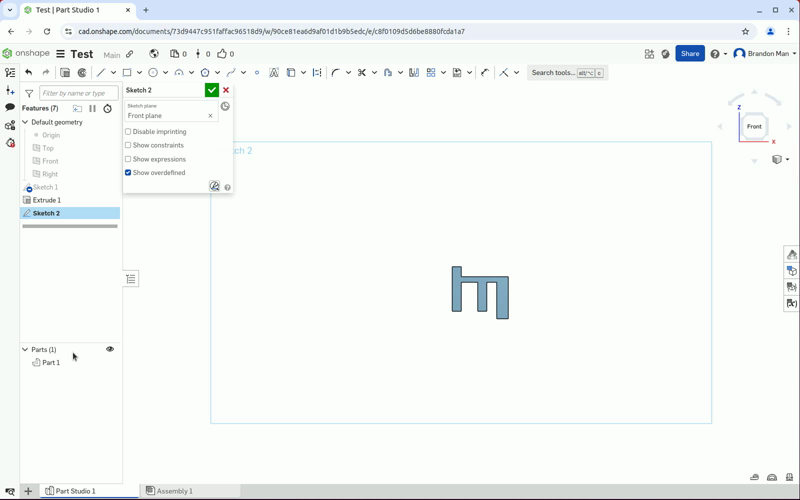
key(y)
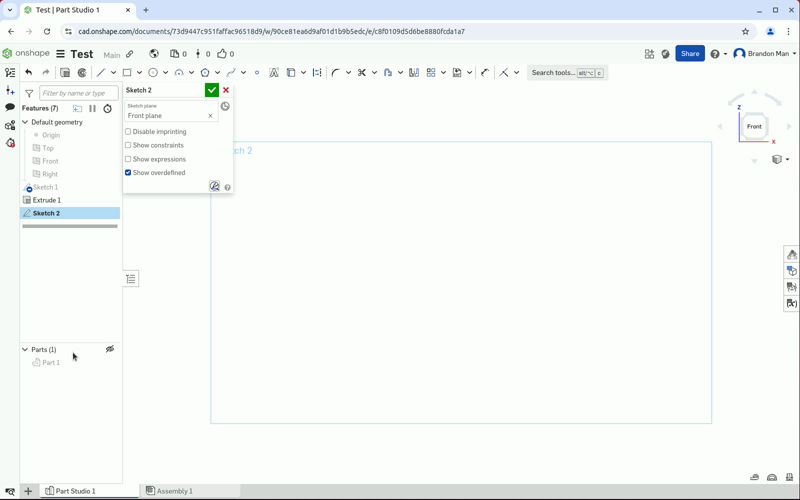
key(l)
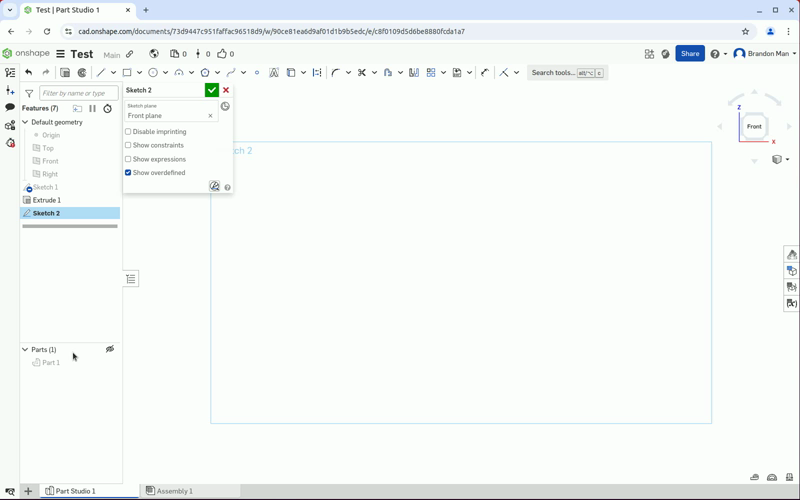
key_down(shift)
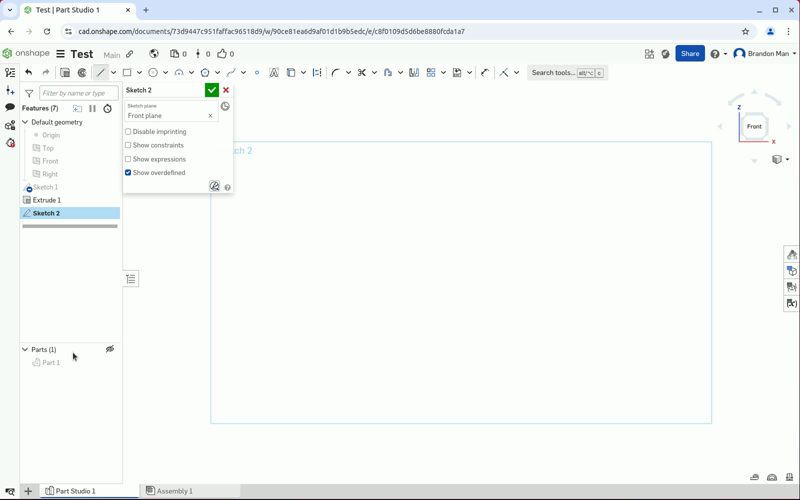
mouse_move(419, 285)
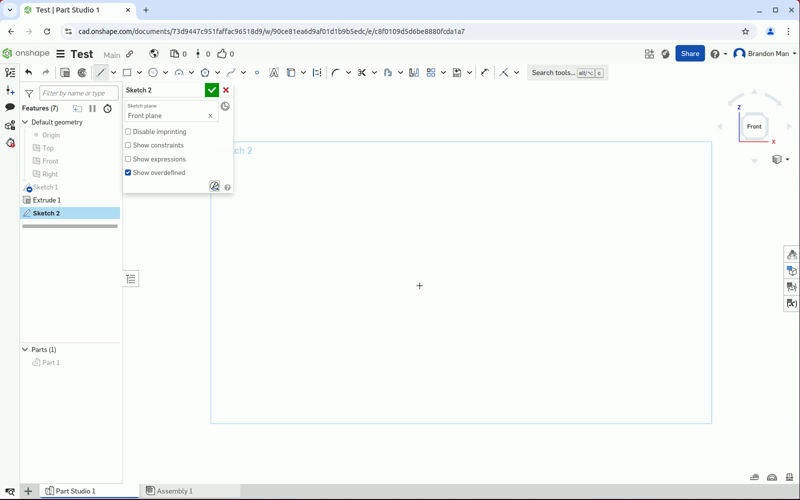
click(419, 285)
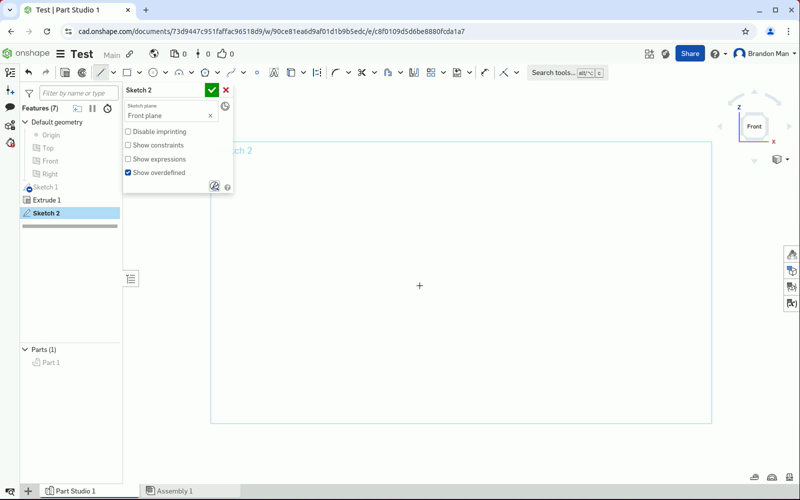
key_up(shift)
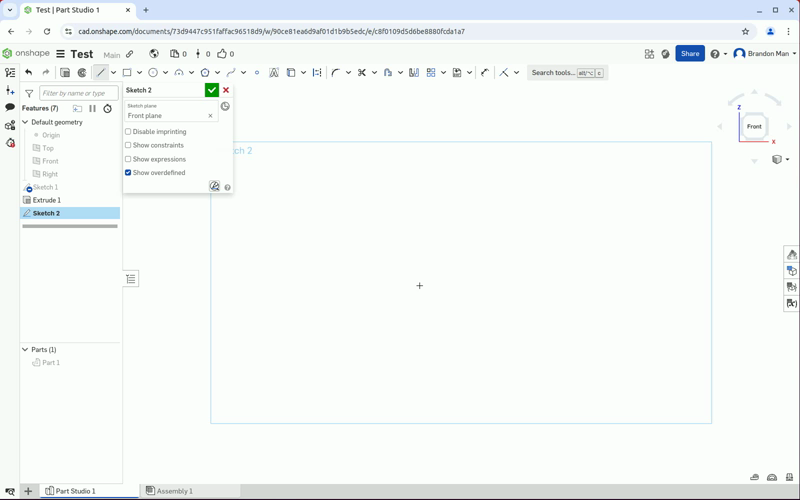
key_down(shift)
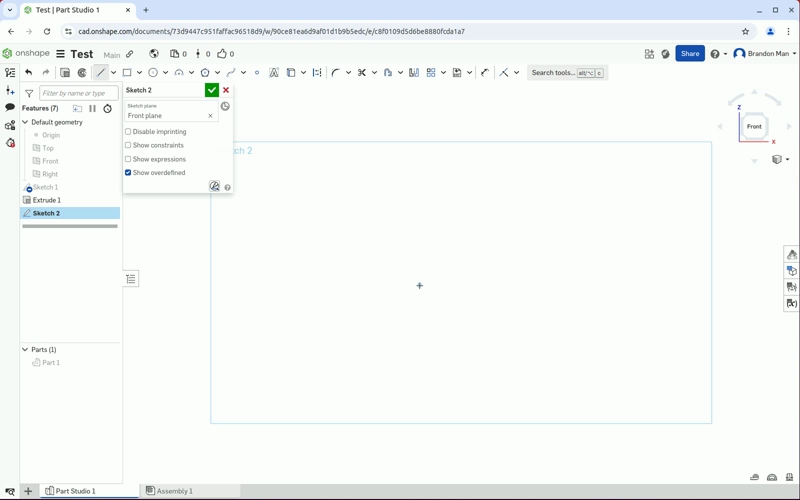
mouse_move(449, 285)
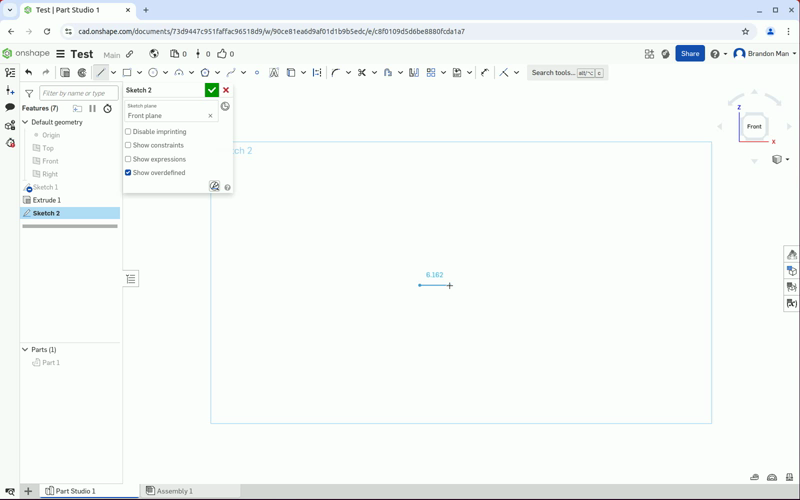
mouse_move(452, 285)
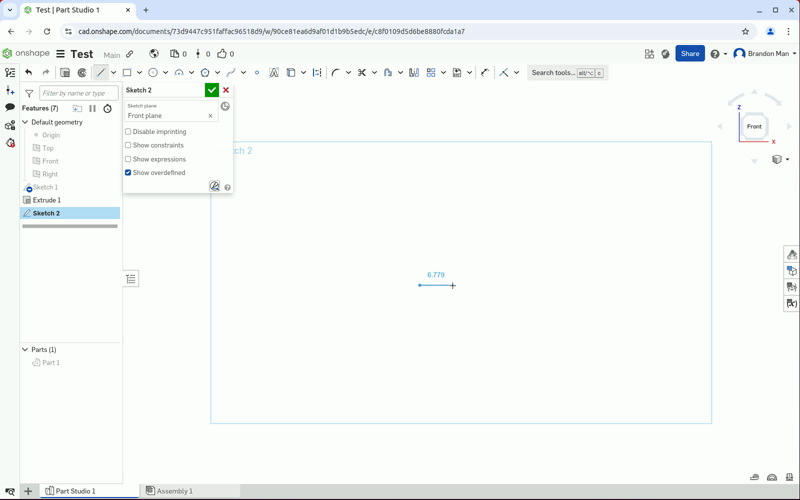
click(452, 285)
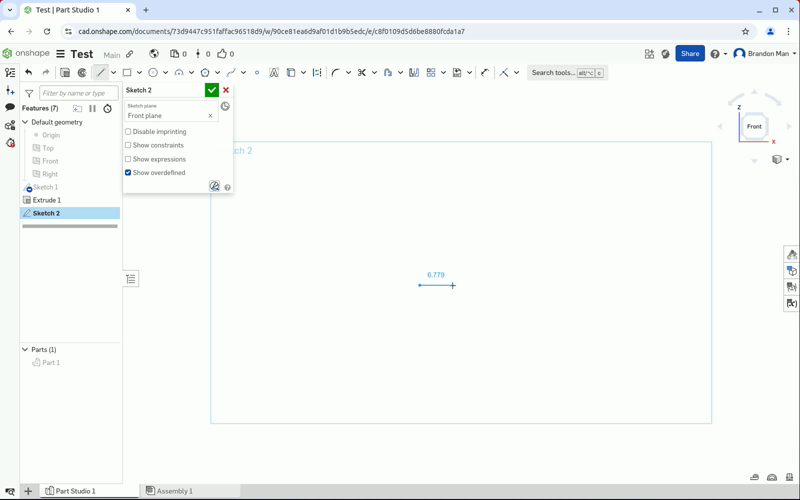
key_up(shift)
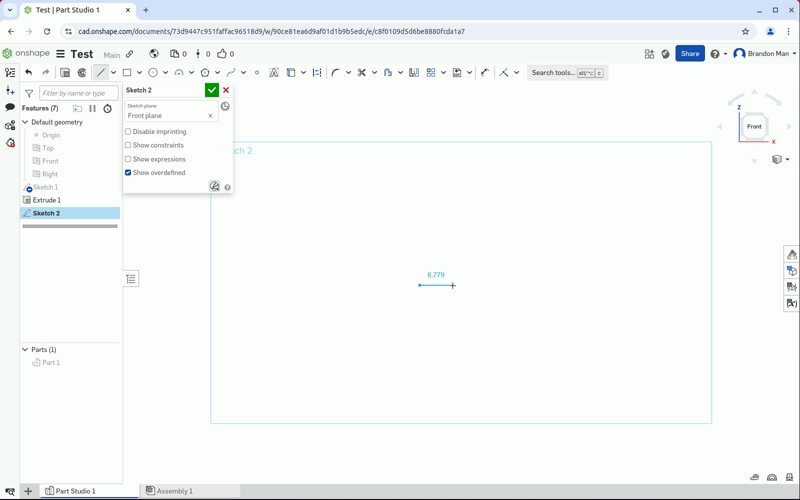
key_down(shift)
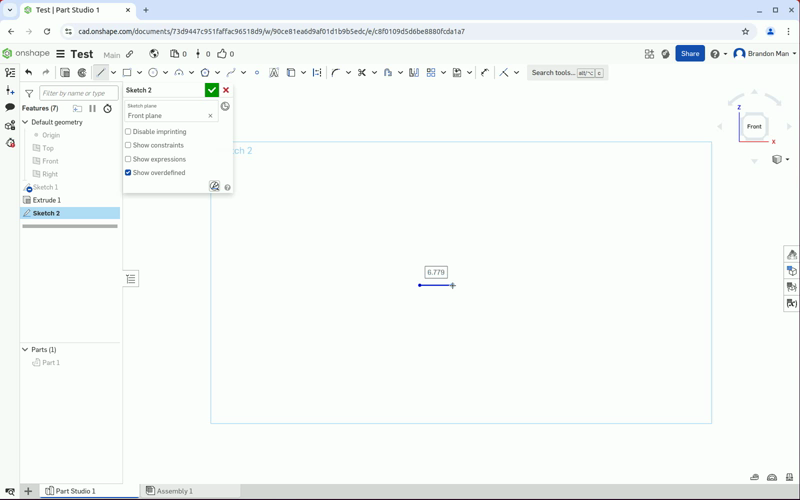
mouse_move(482, 285)
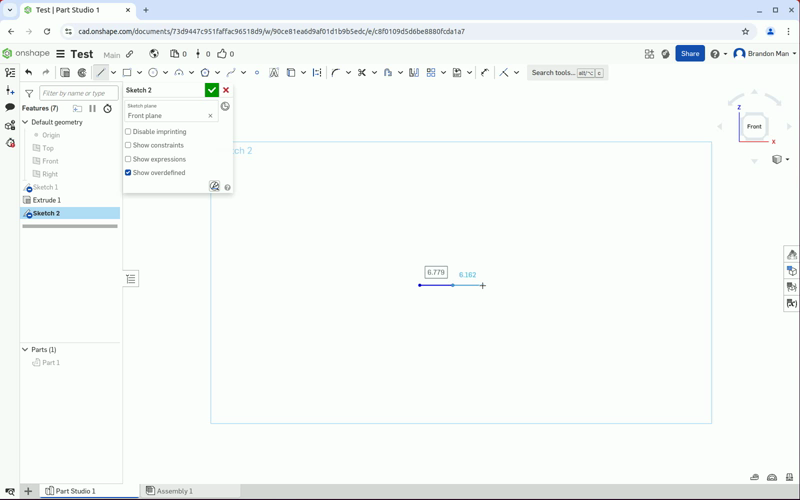
mouse_move(452, 267)
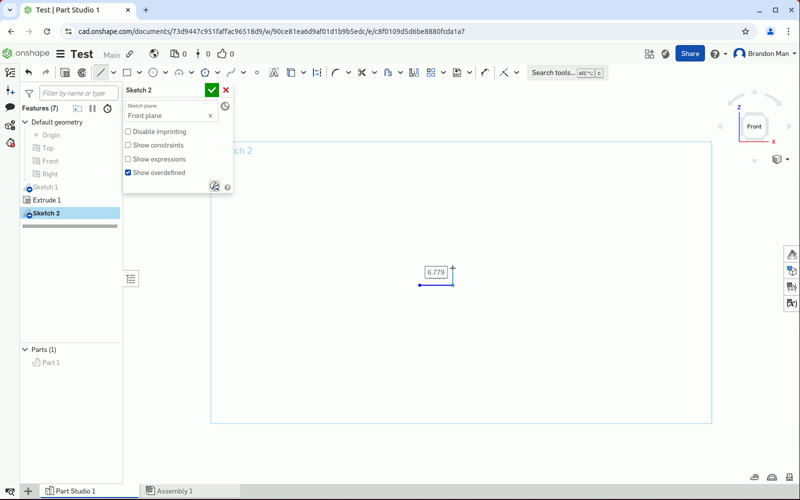
click(452, 267)
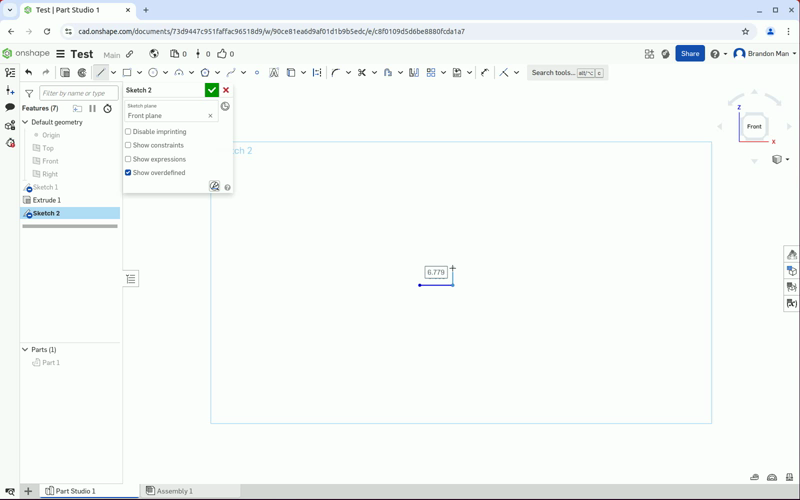
key_up(shift)
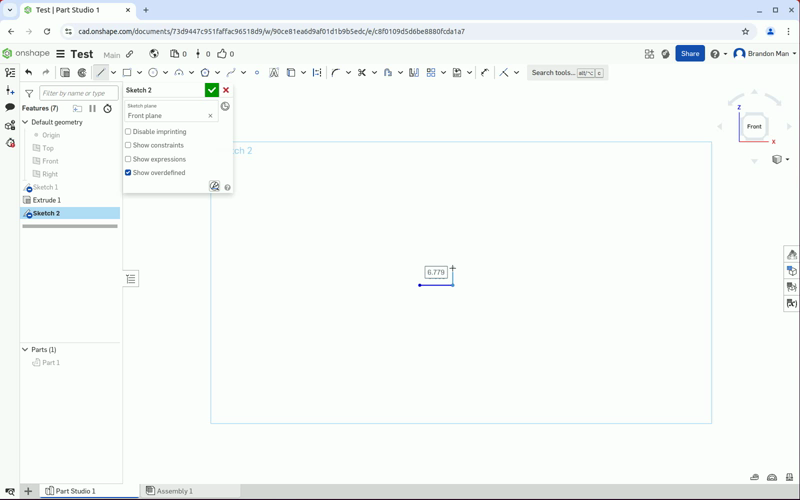
key_down(shift)
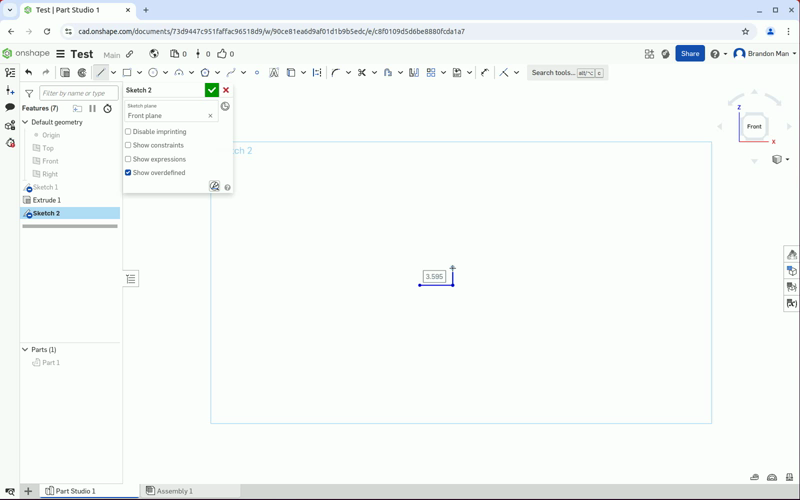
mouse_move(482, 267)
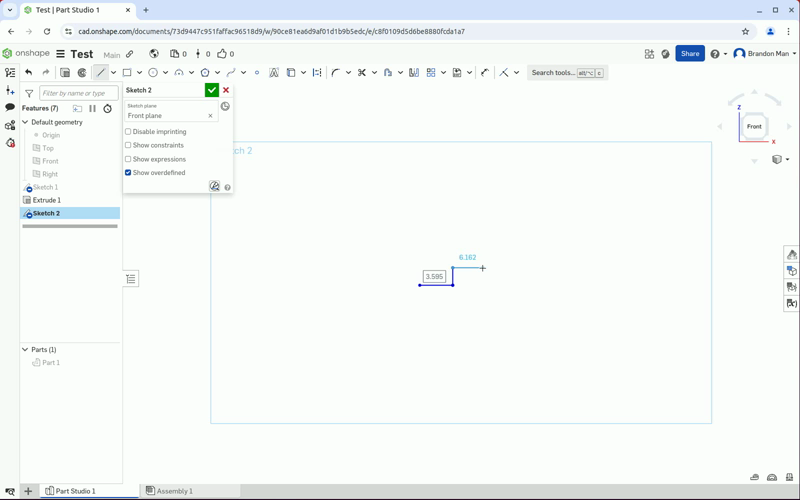
mouse_move(461, 267)
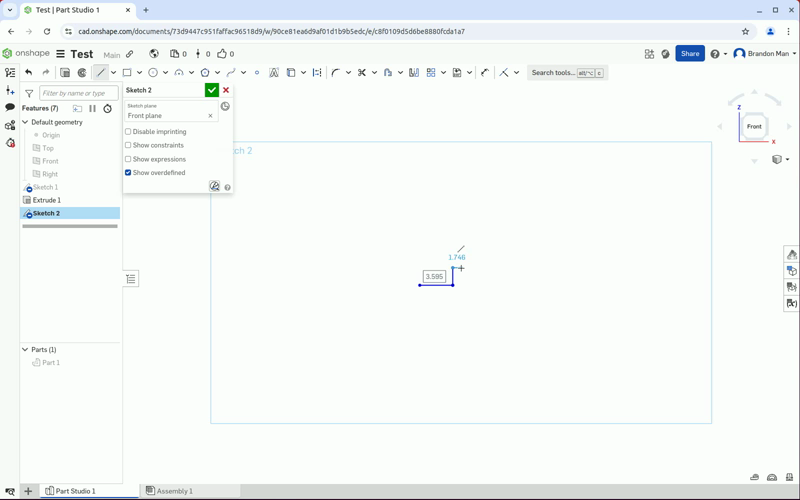
click(461, 267)
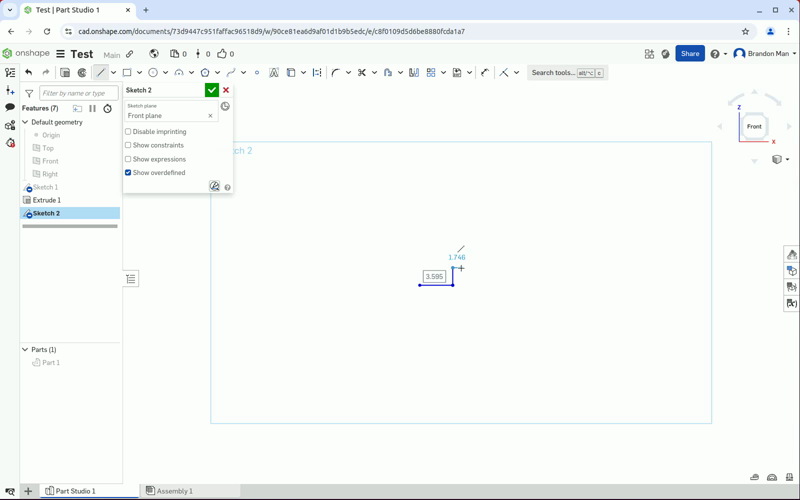
key_up(shift)
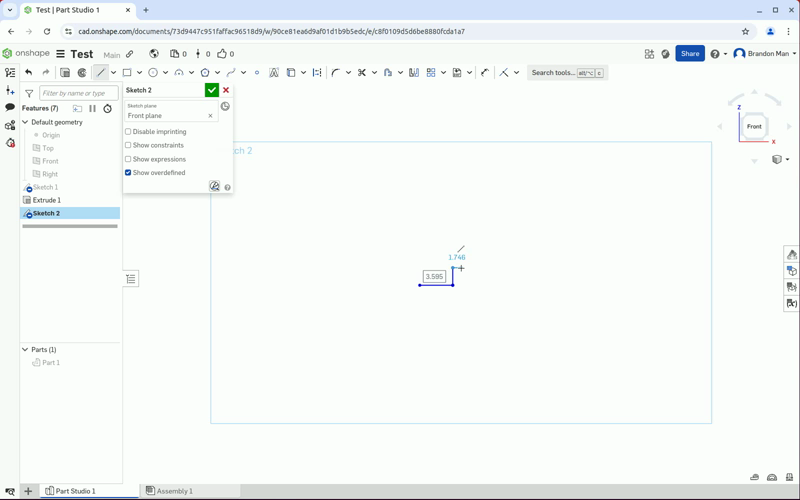
key_down(shift)
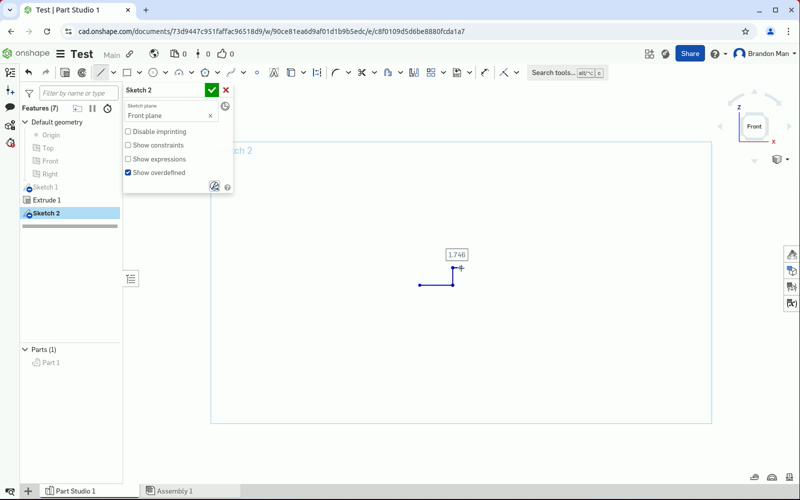
mouse_move(491, 267)
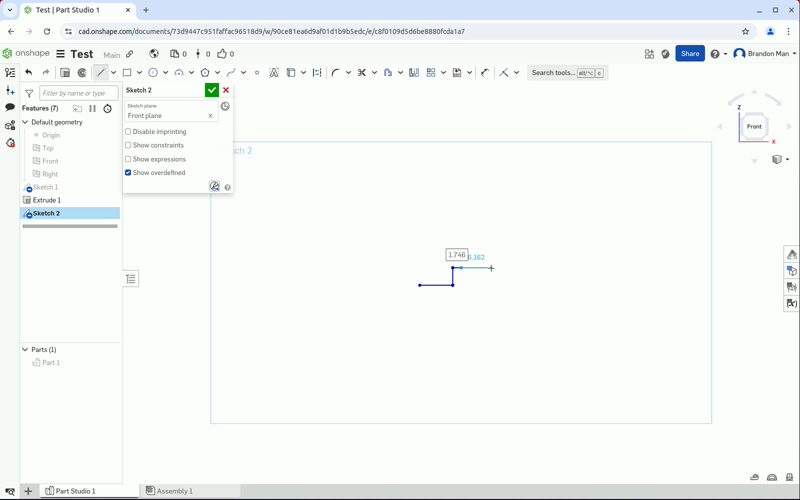
mouse_move(461, 277)
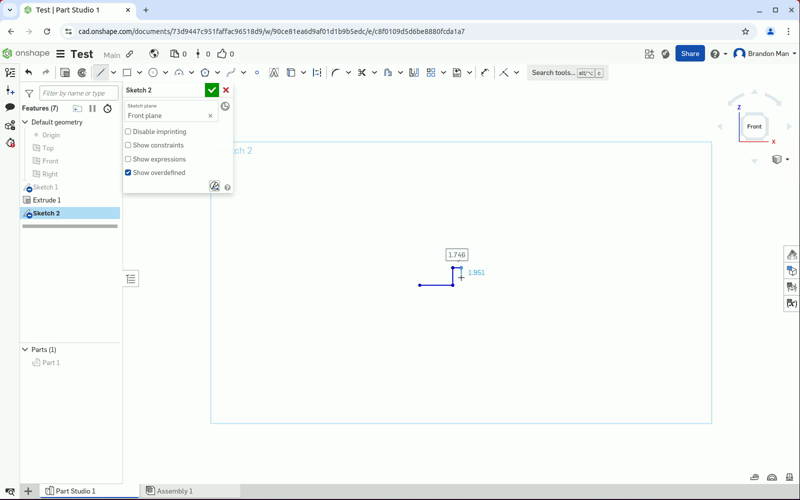
click(461, 277)
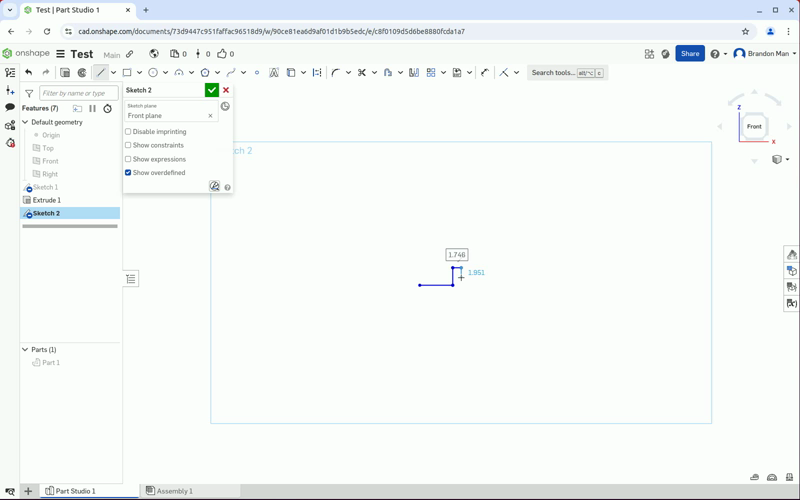
key_up(shift)
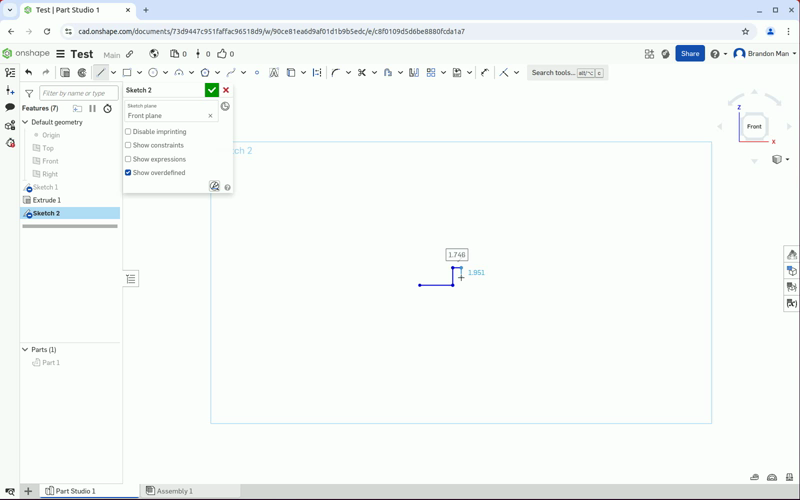
key_down(shift)
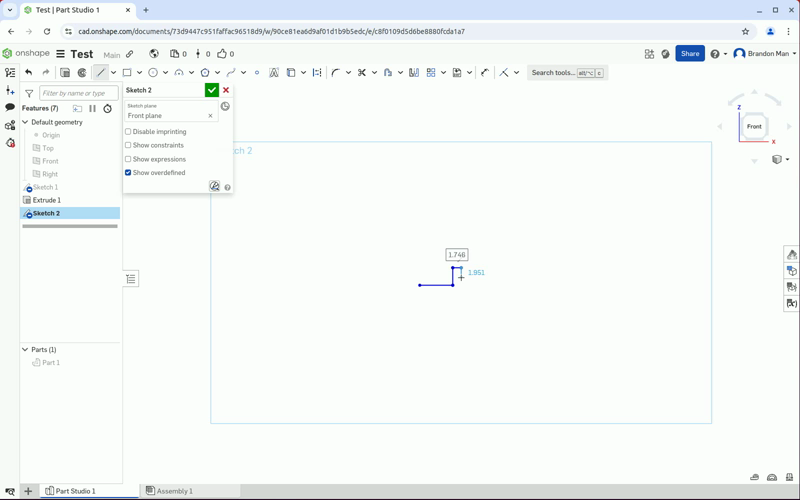
mouse_move(491, 277)
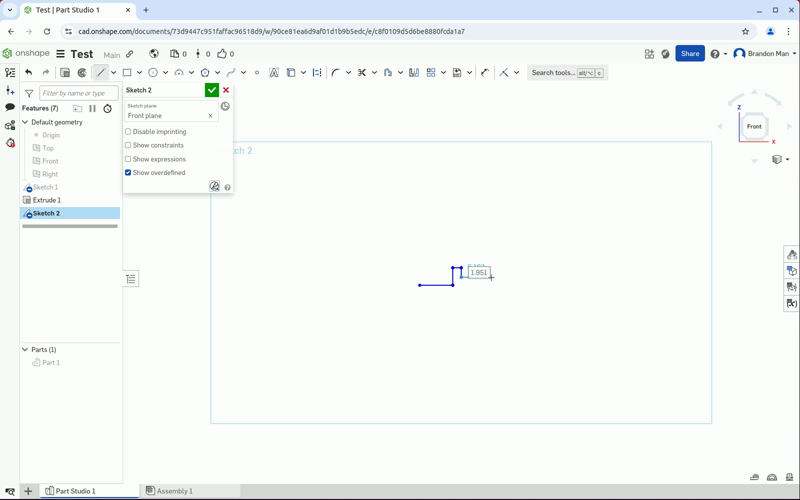
mouse_move(467, 277)
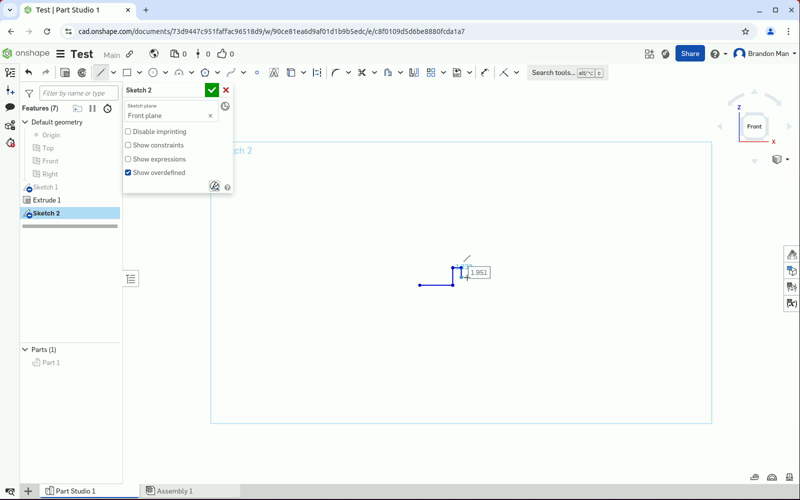
scroll(6)
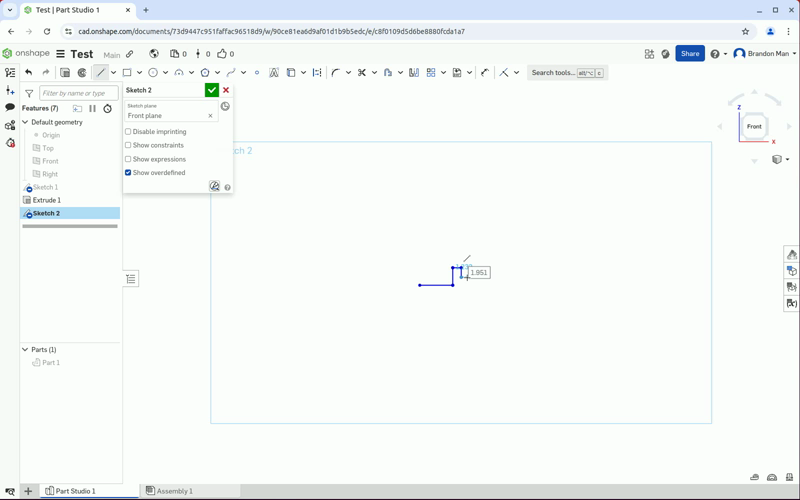
scroll(6)
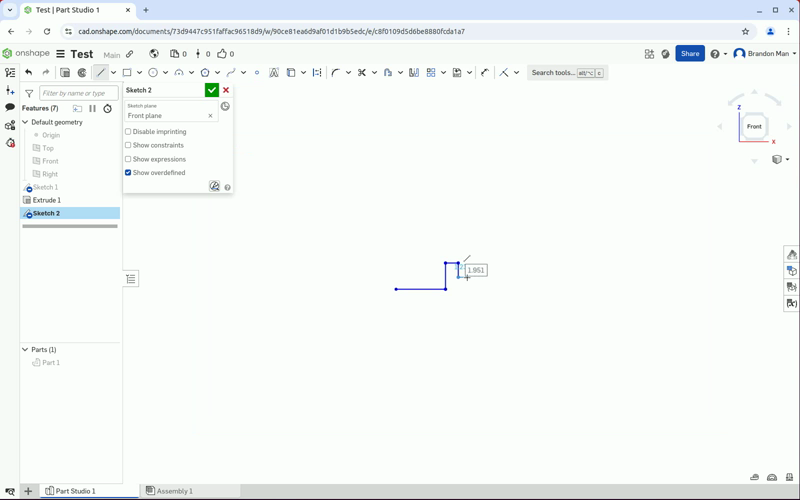
scroll(6)
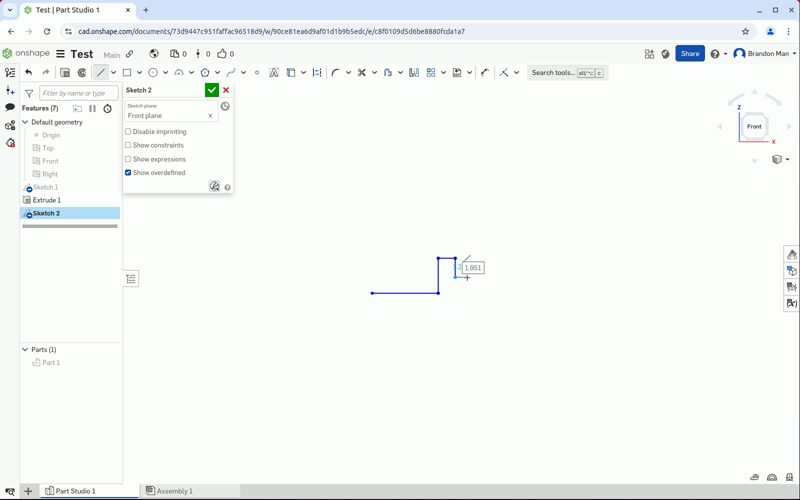
scroll(6)
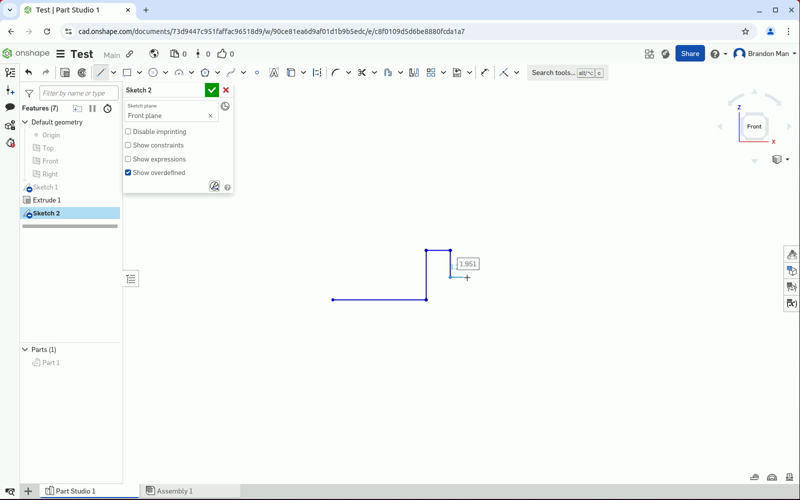
scroll(6)
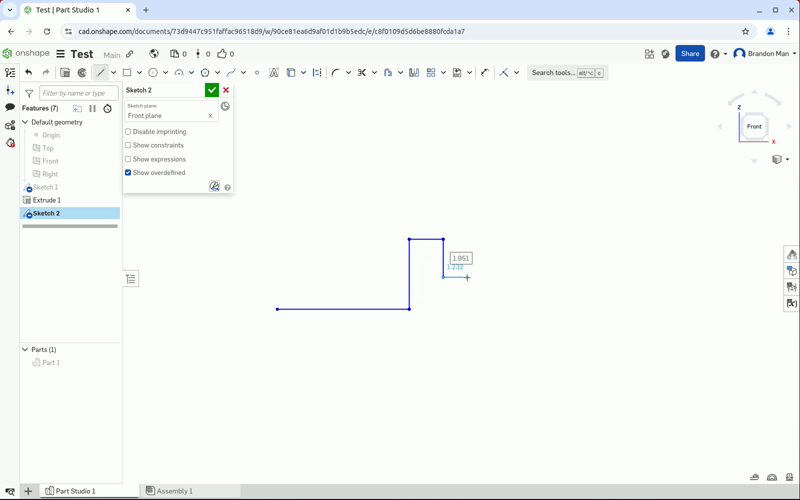
scroll(6)
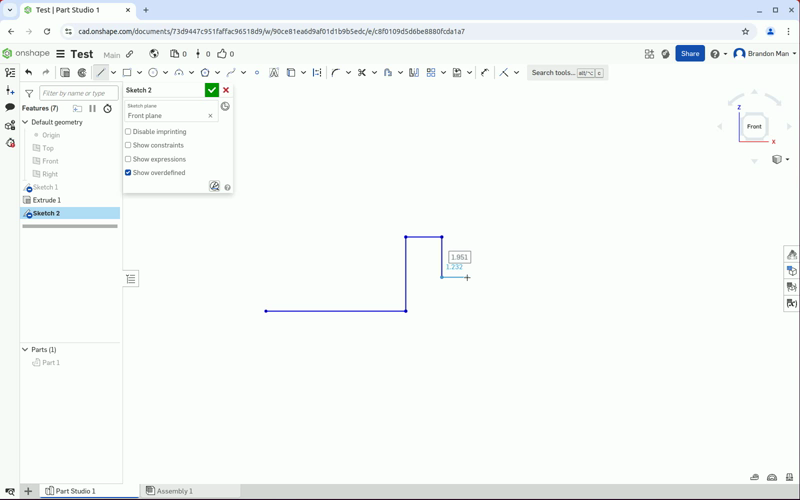
scroll(6)
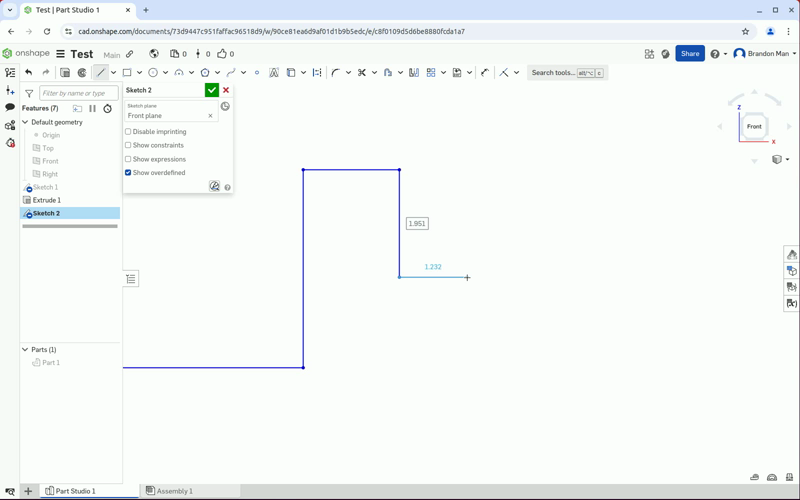
click(467, 277)
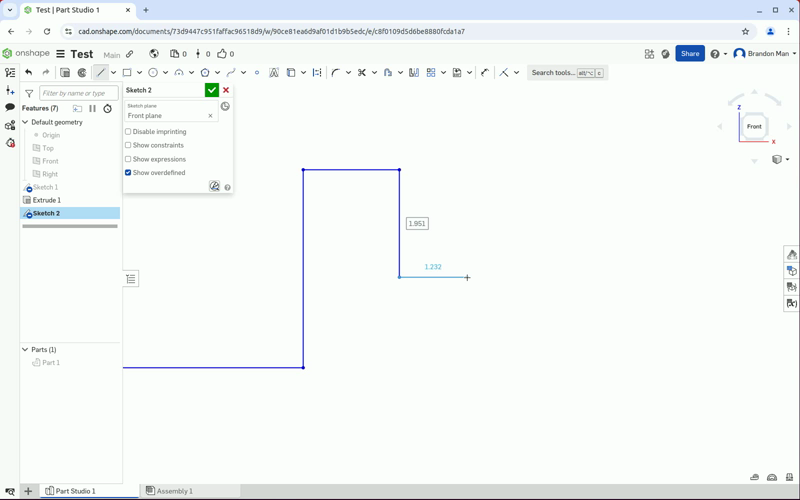
scroll(-6)
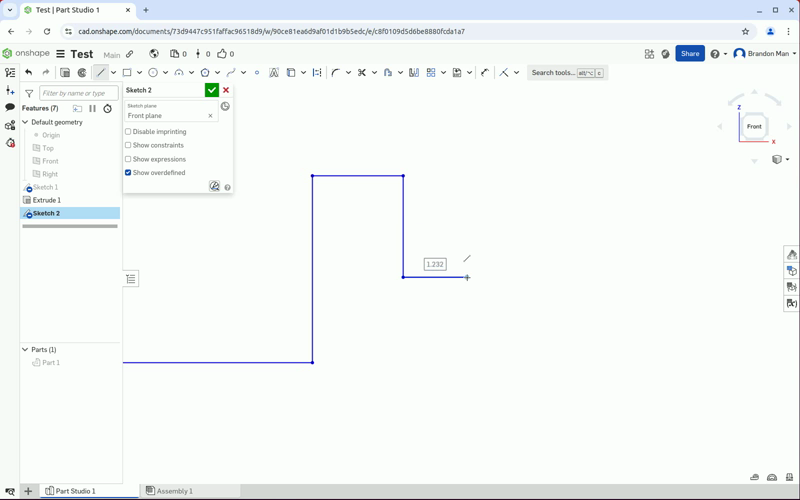
scroll(-6)
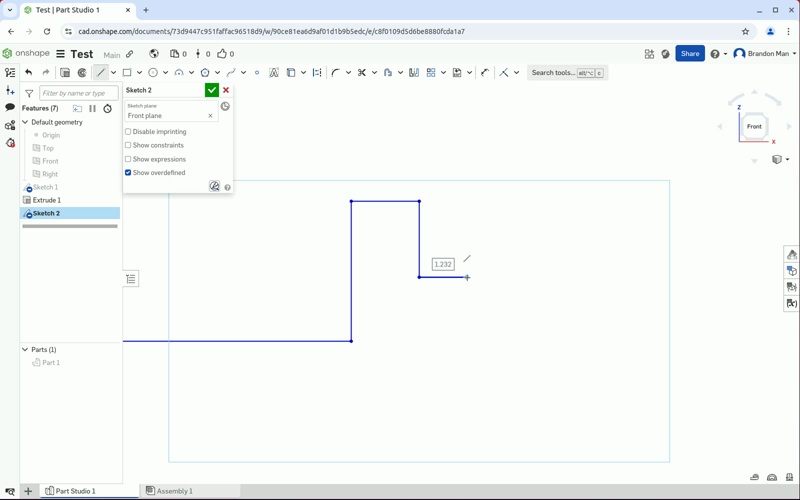
scroll(-6)
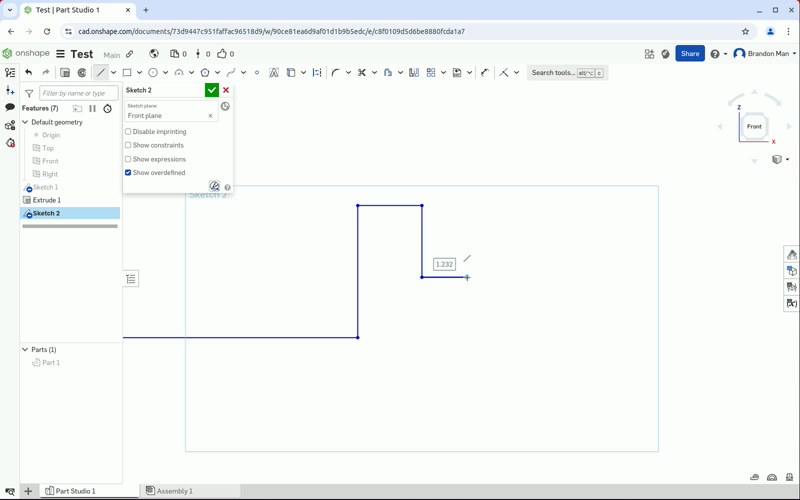
scroll(-6)
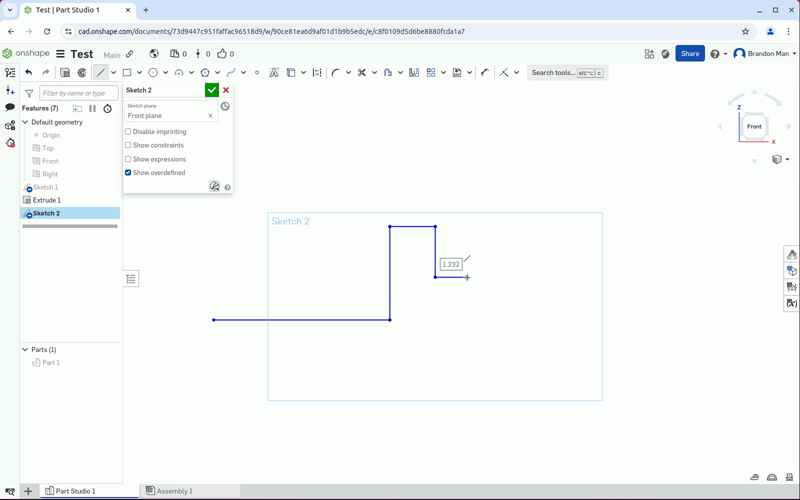
scroll(-6)
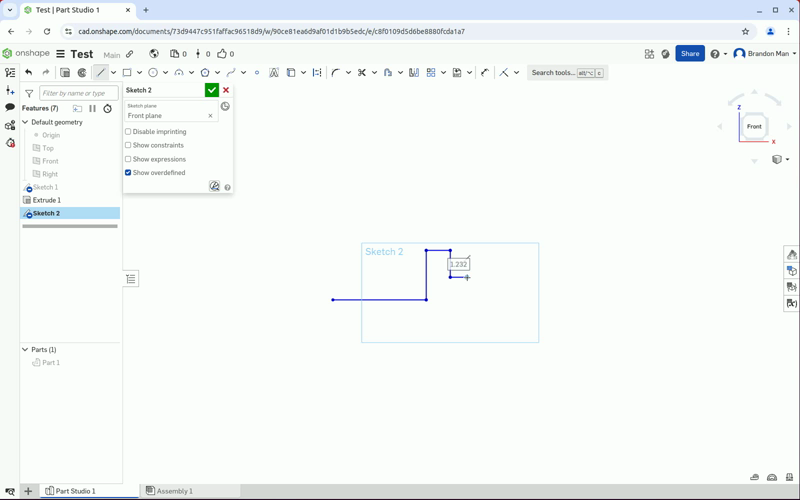
scroll(-6)
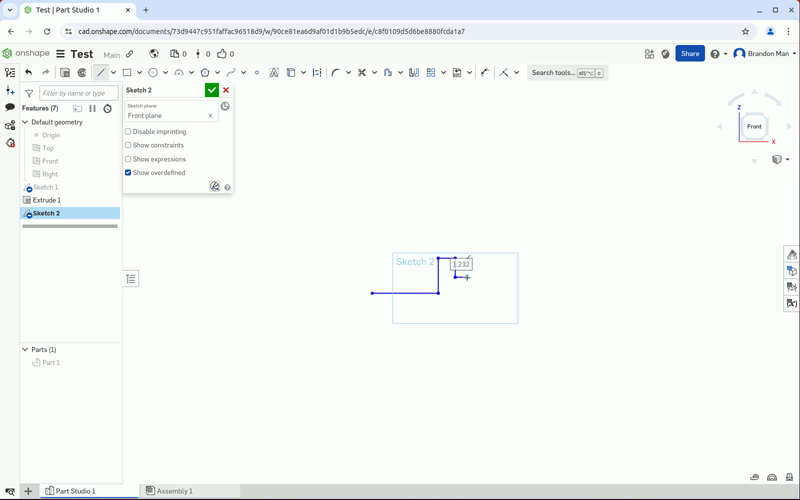
scroll(-6)
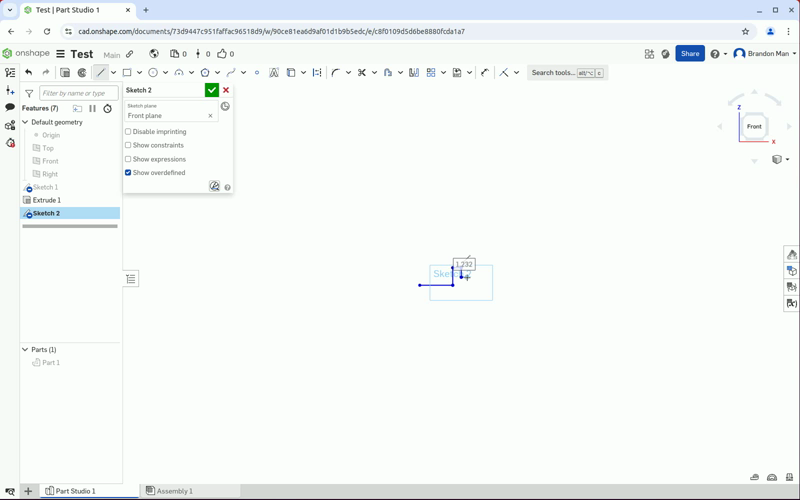
key_up(shift)
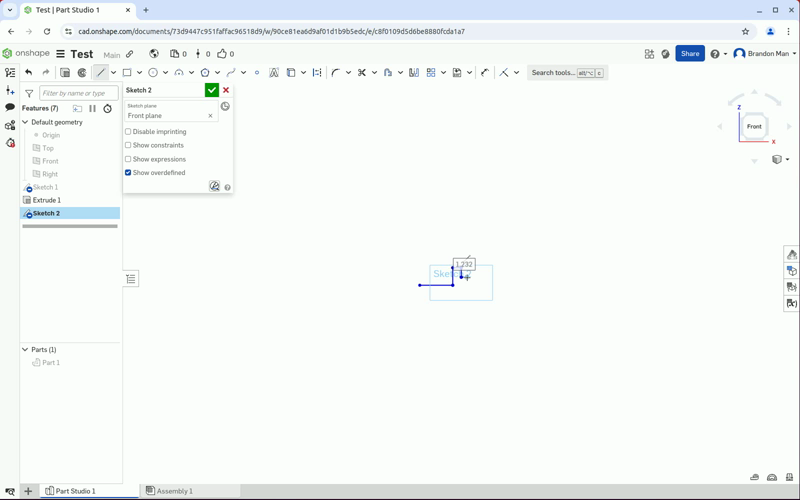
key_down(shift)
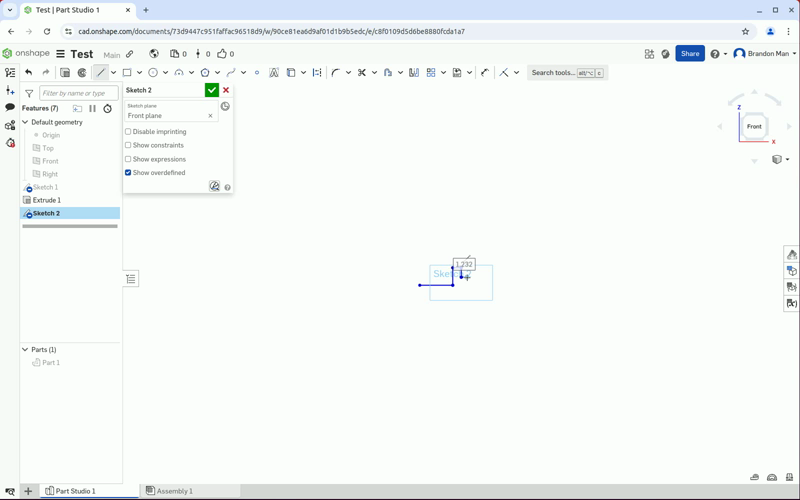
mouse_move(467, 198)
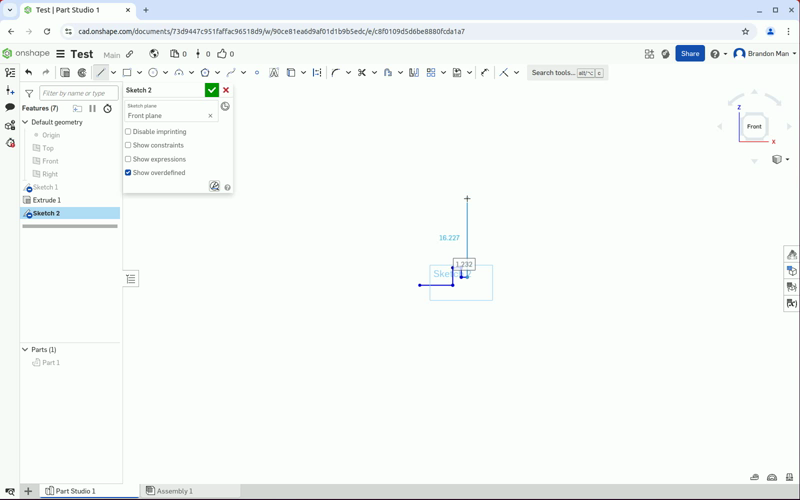
click(467, 198)
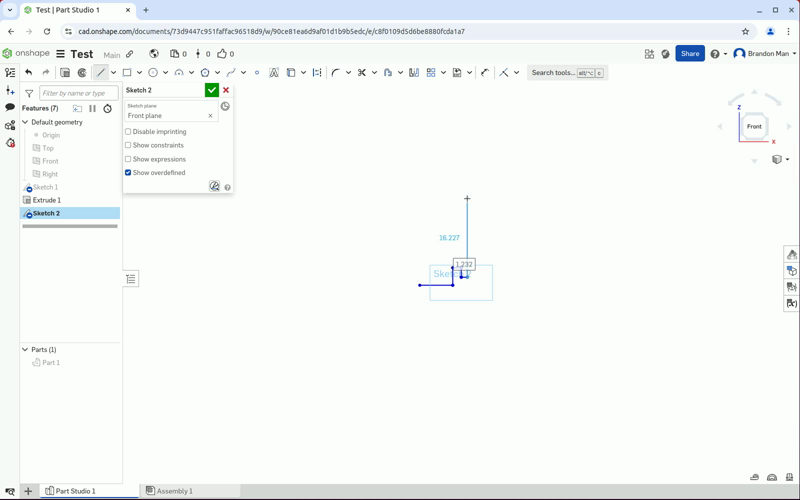
key_up(shift)
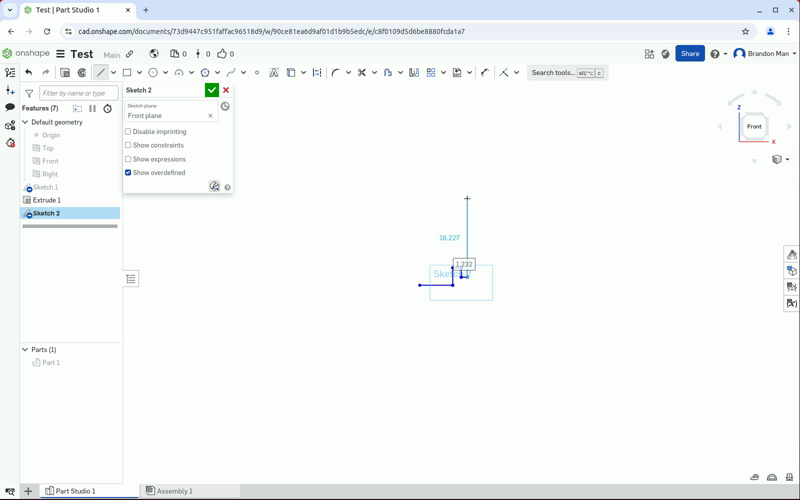
key_down(shift)
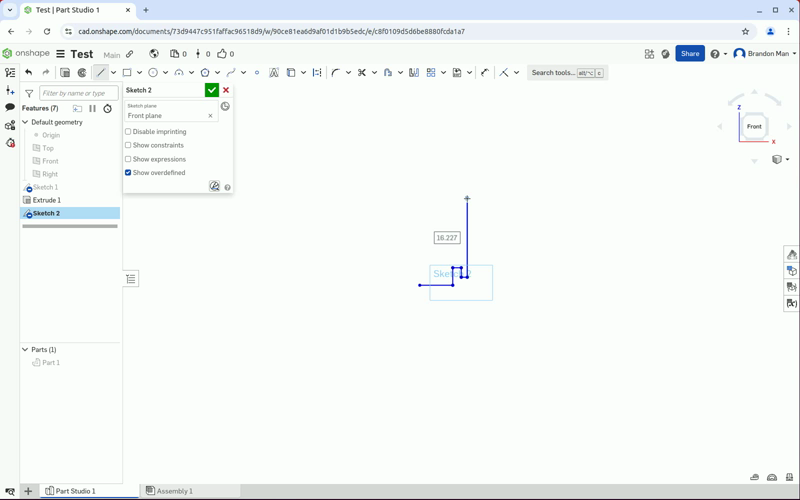
mouse_move(497, 198)
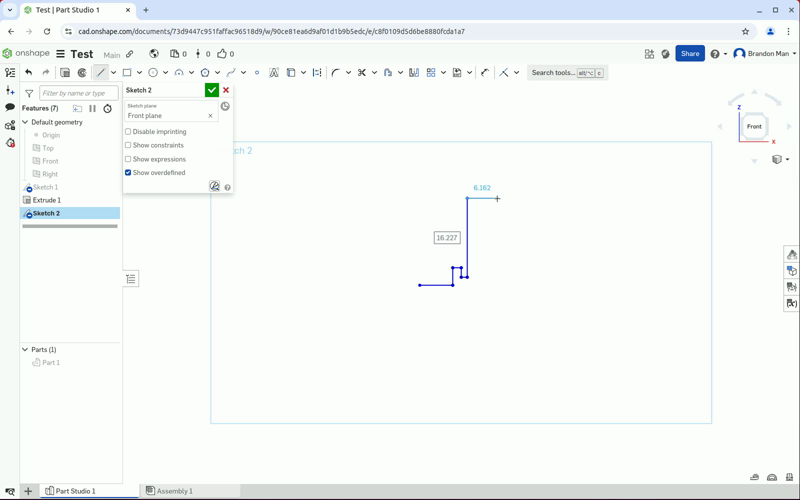
mouse_move(445, 198)
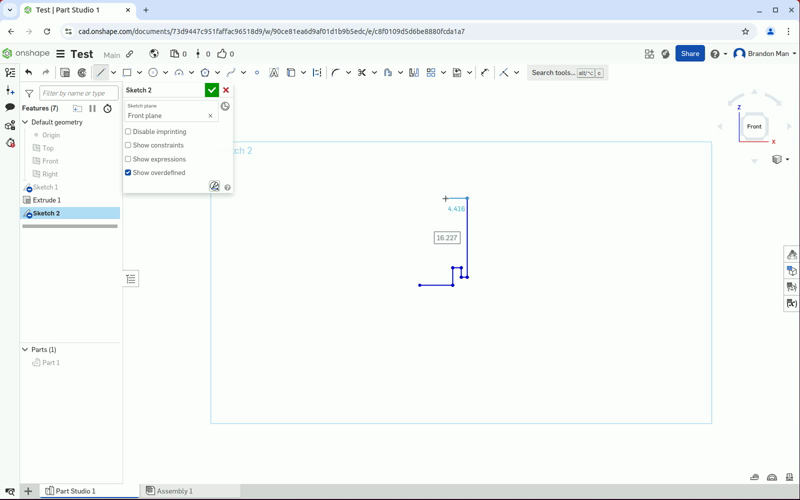
click(445, 198)
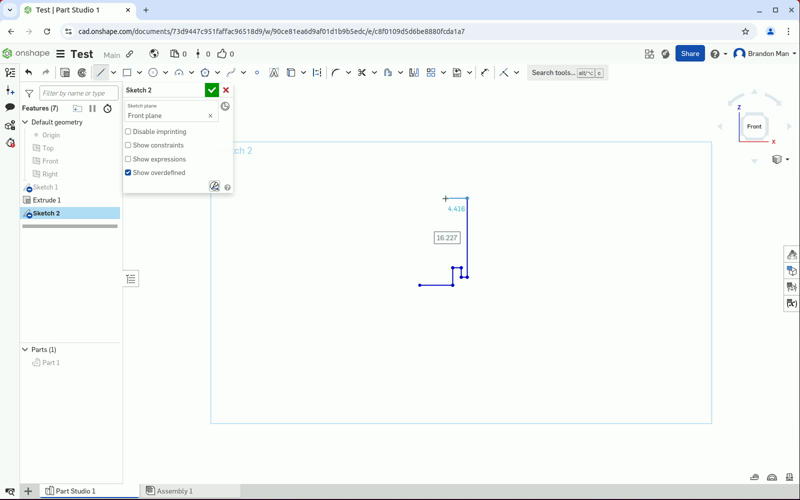
key_up(shift)
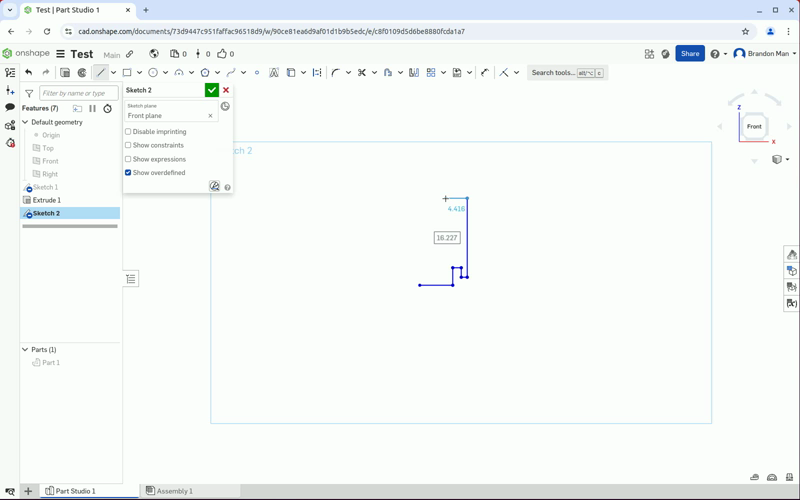
key_down(shift)
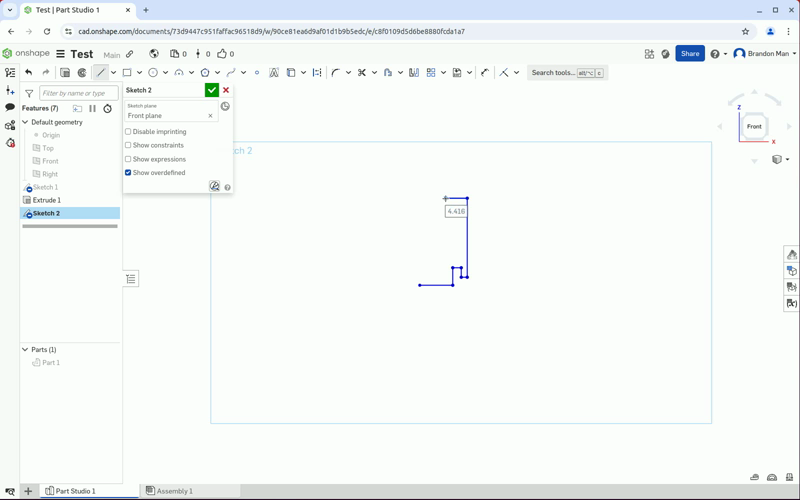
mouse_move(475, 198)
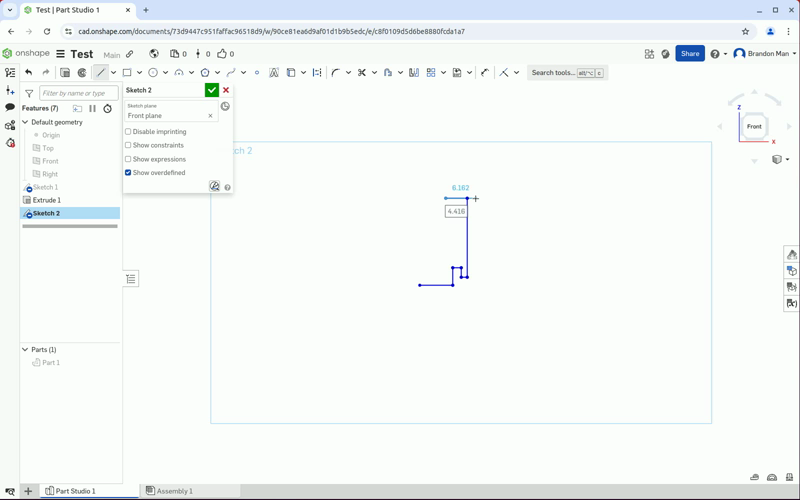
mouse_move(445, 256)
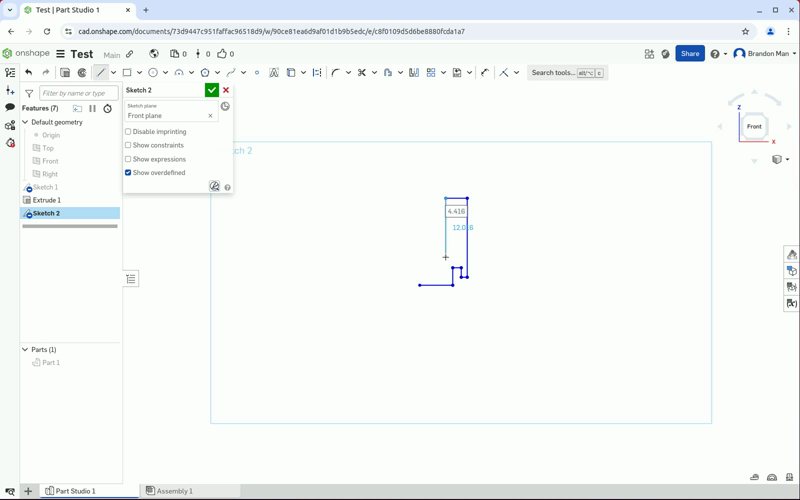
click(445, 256)
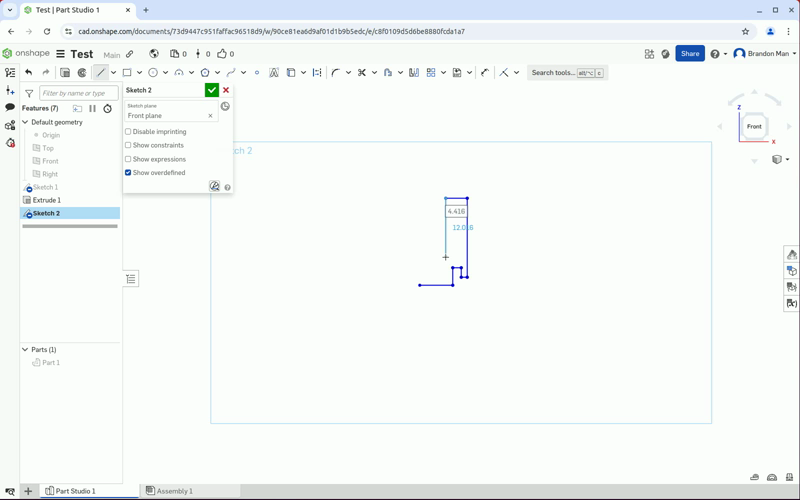
key_up(shift)
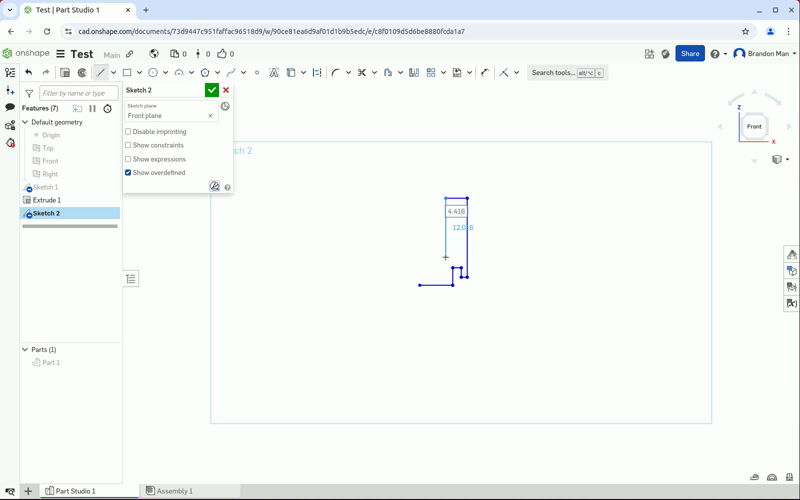
key_down(shift)
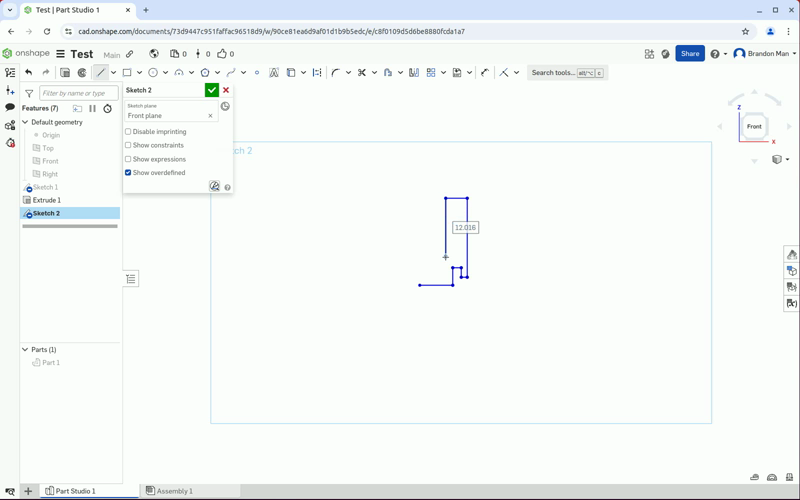
mouse_move(475, 256)
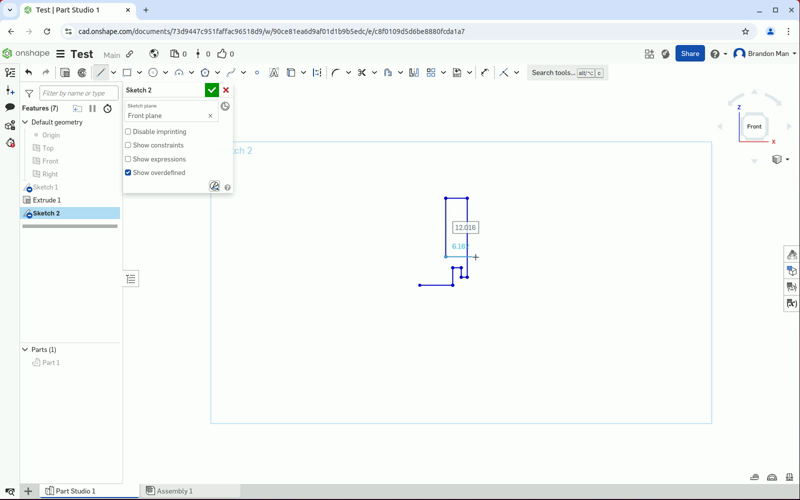
mouse_move(419, 256)
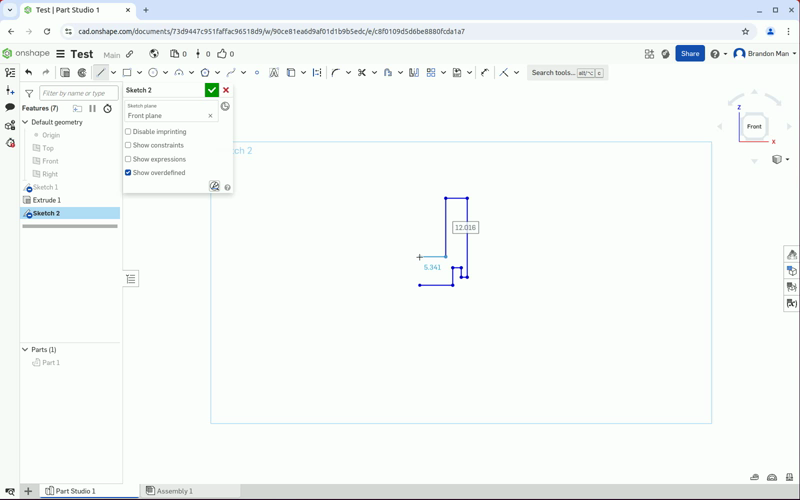
click(419, 256)
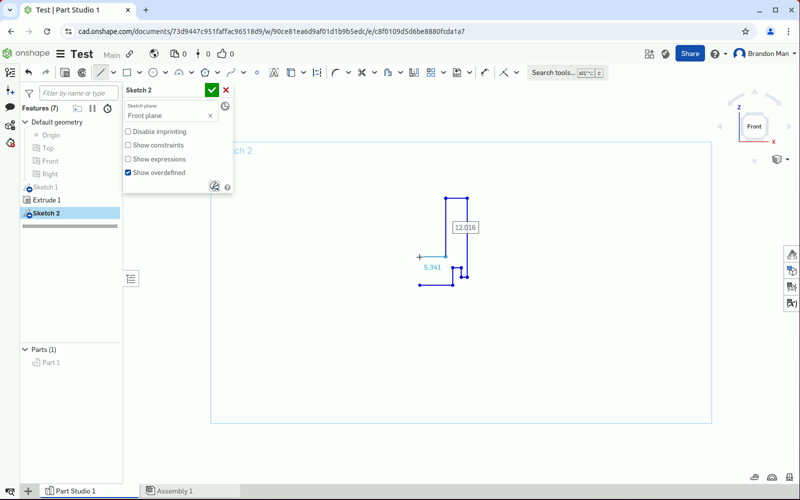
key_up(shift)
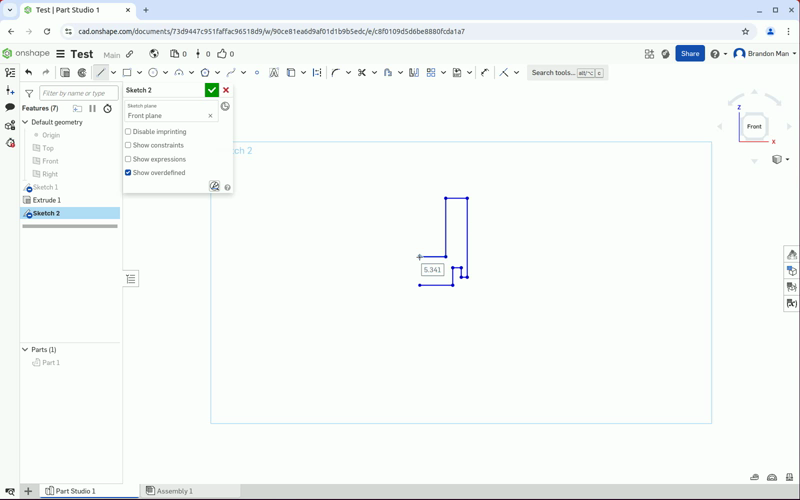
mouse_move(449, 256)
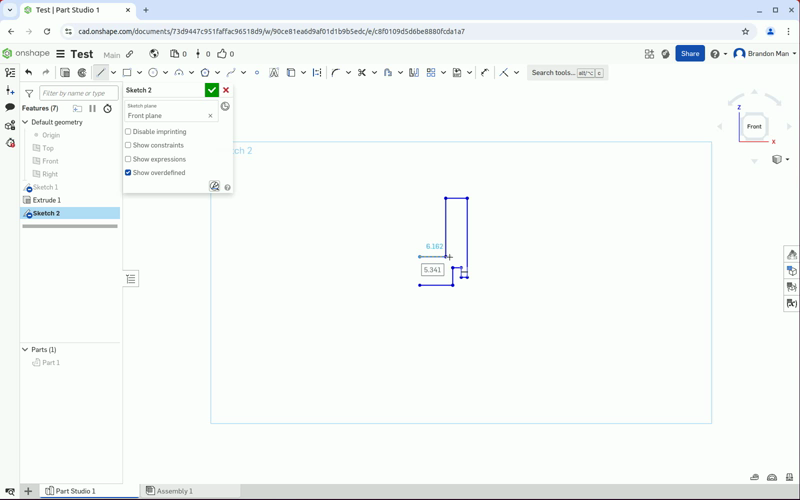
key_down(shift)
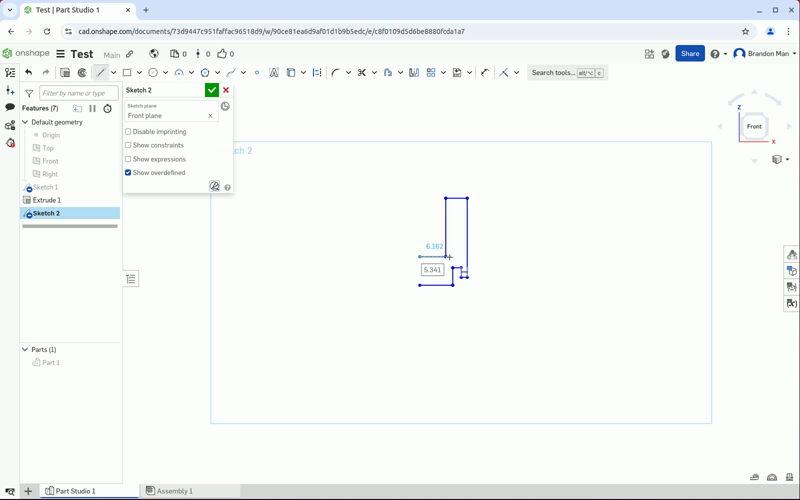
mouse_move(419, 285)
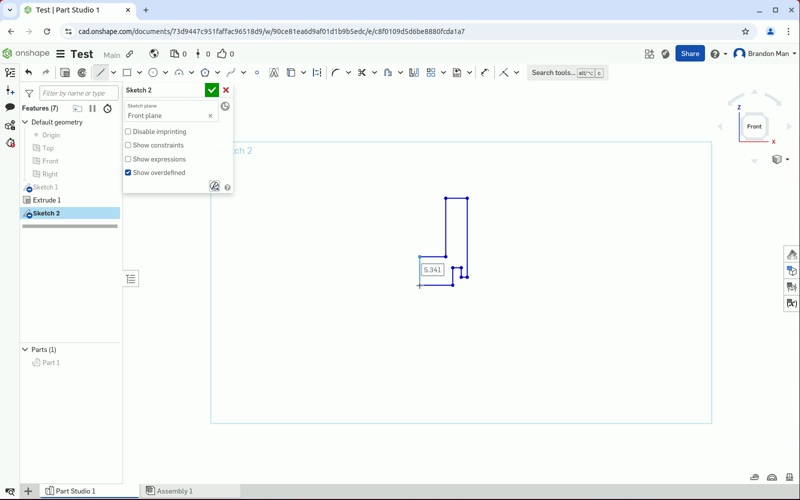
key_up(shift)
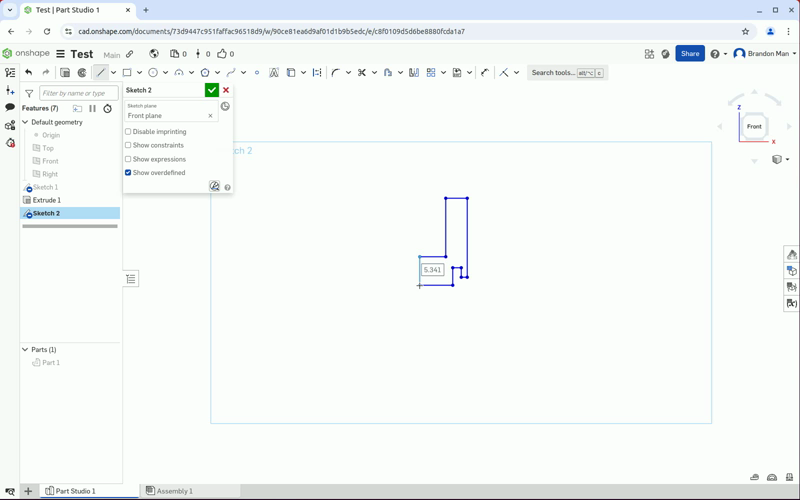
click(419, 285)
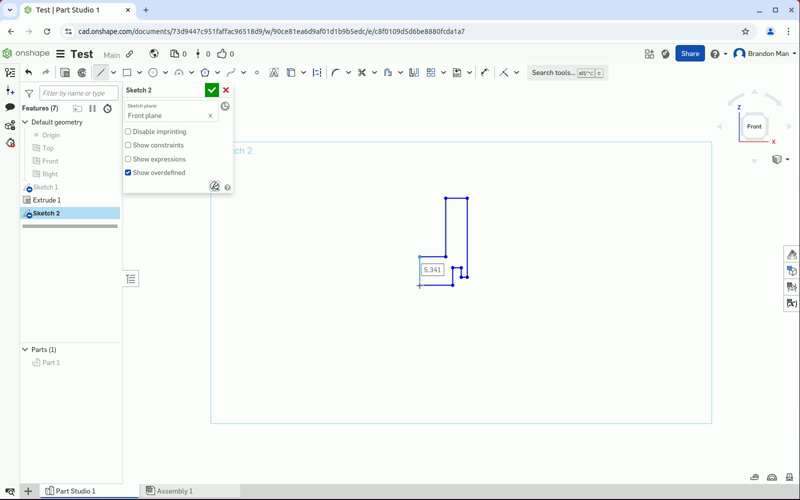
key(esc)
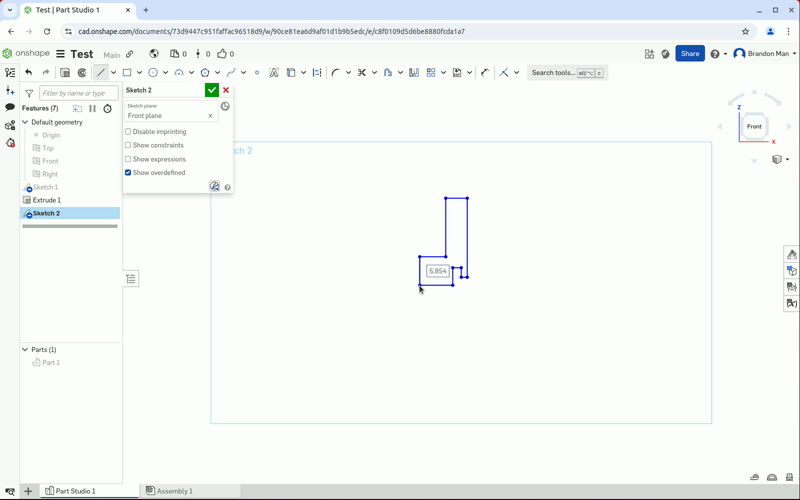
mouse_move(453, 202)
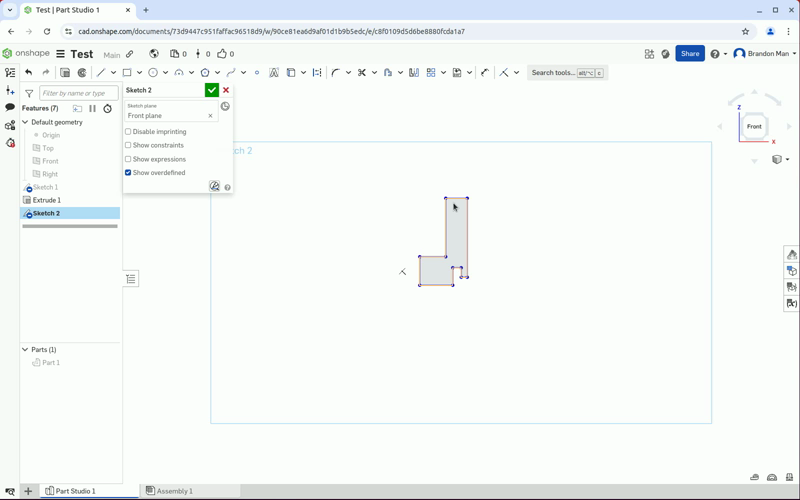
click(453, 202)
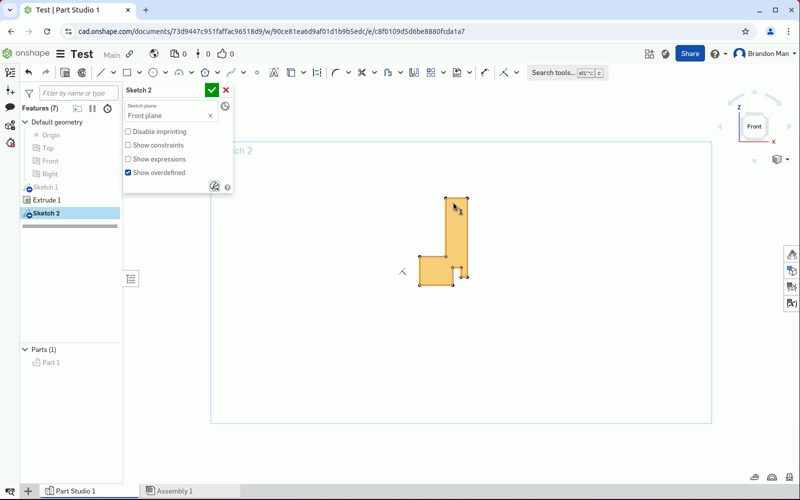
mouse_move(73, 352)
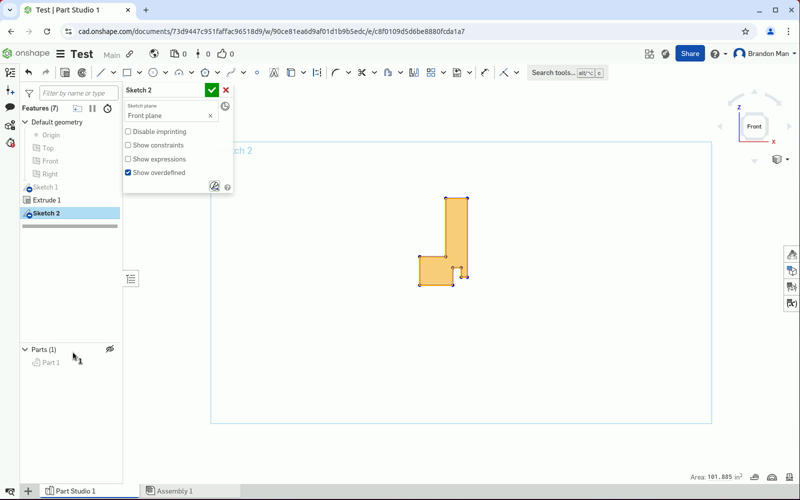
key(shift+y)
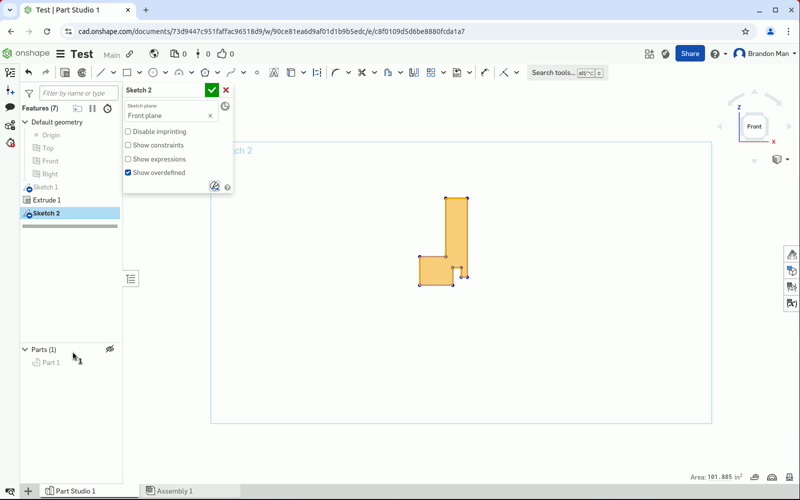
key(shift+e)
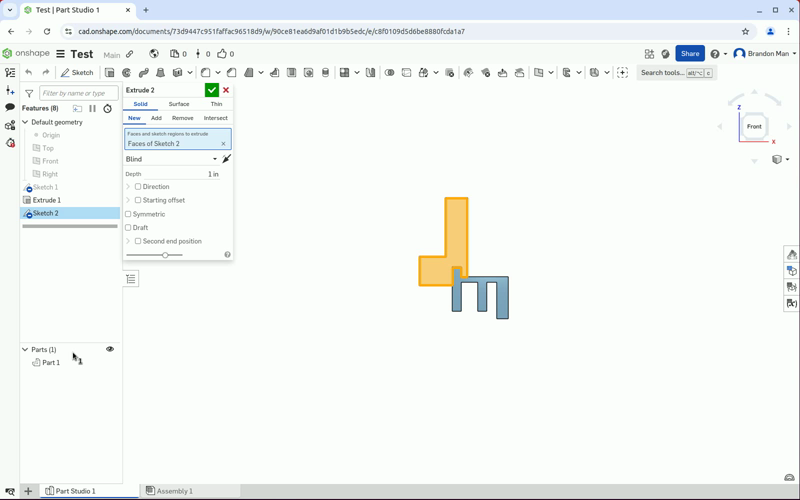
mouse_move(143, 106)
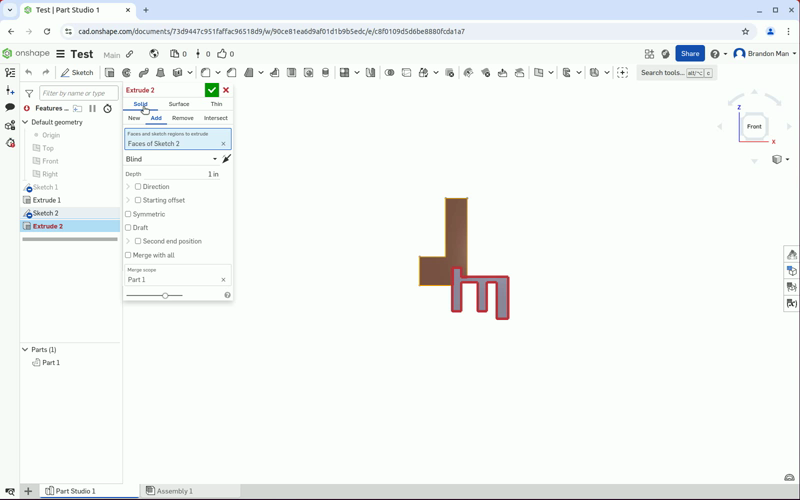
click(143, 106)
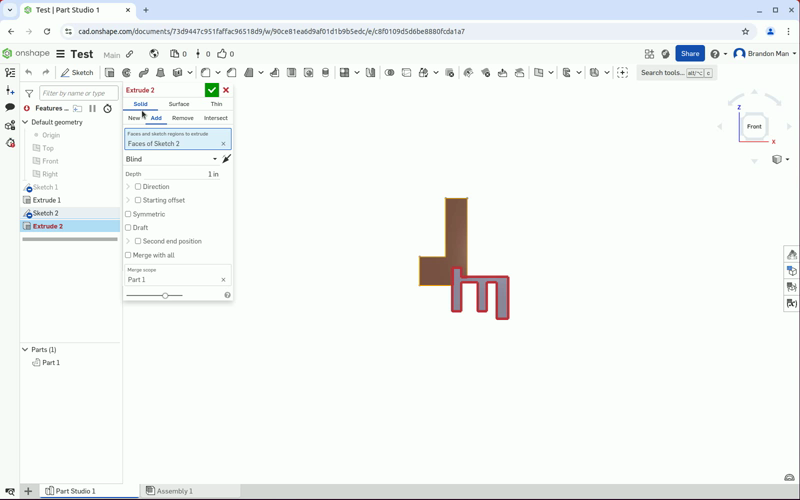
mouse_move(137, 120)
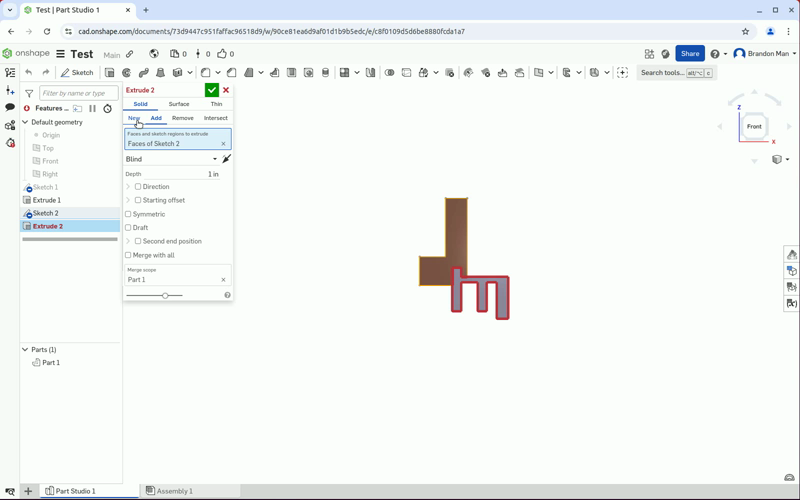
click(137, 120)
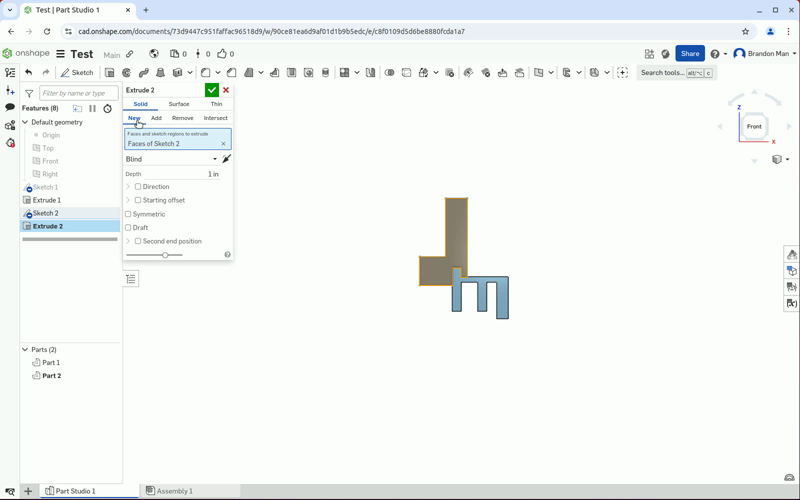
key(tab, 4)
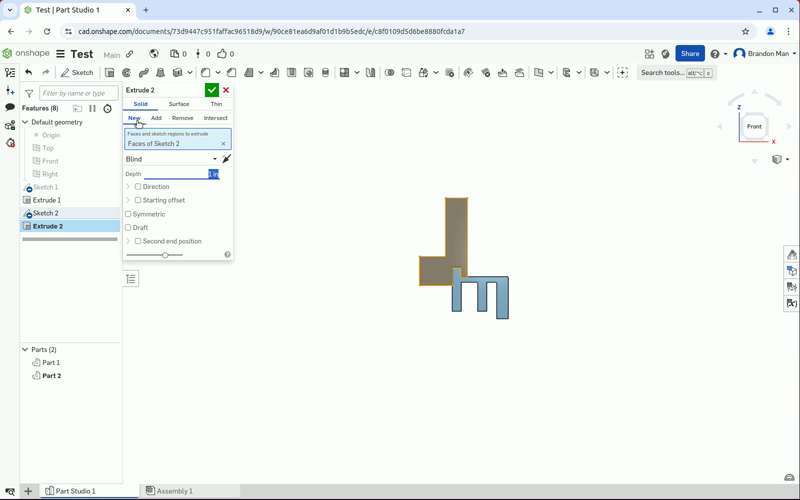
text(-14.683)
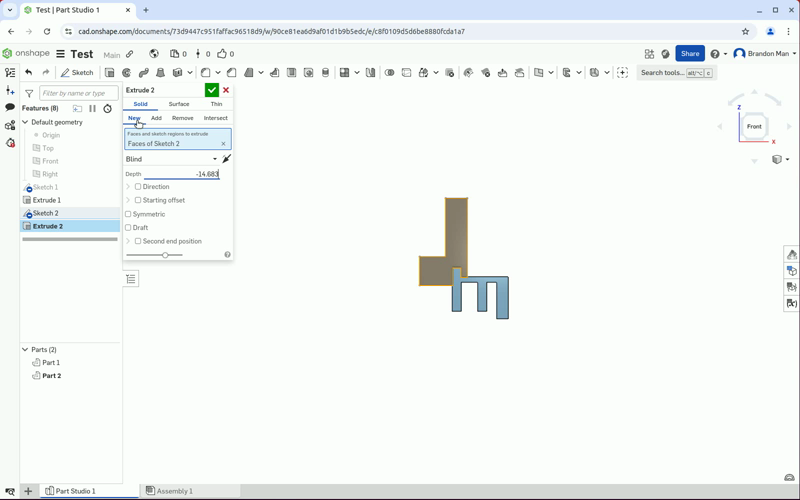
key(enter)
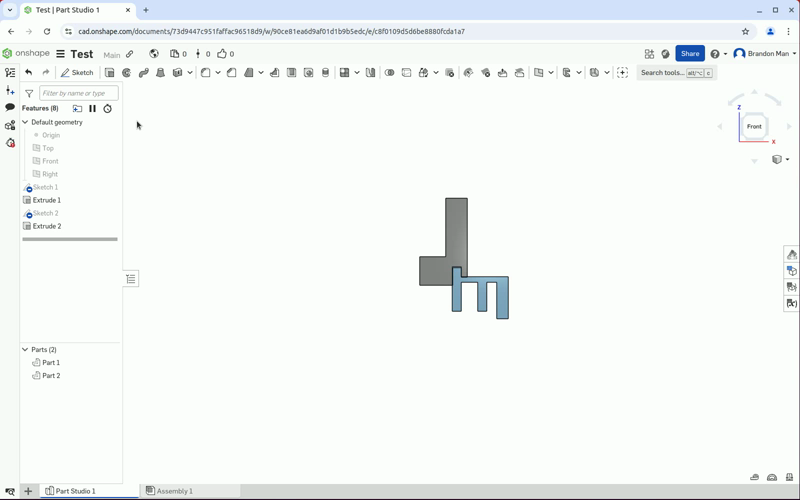
key(shift+h)
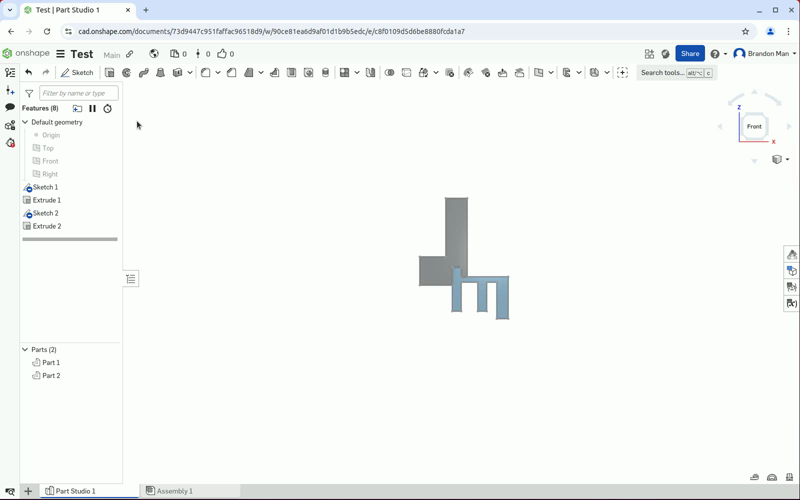
key(shift+h)
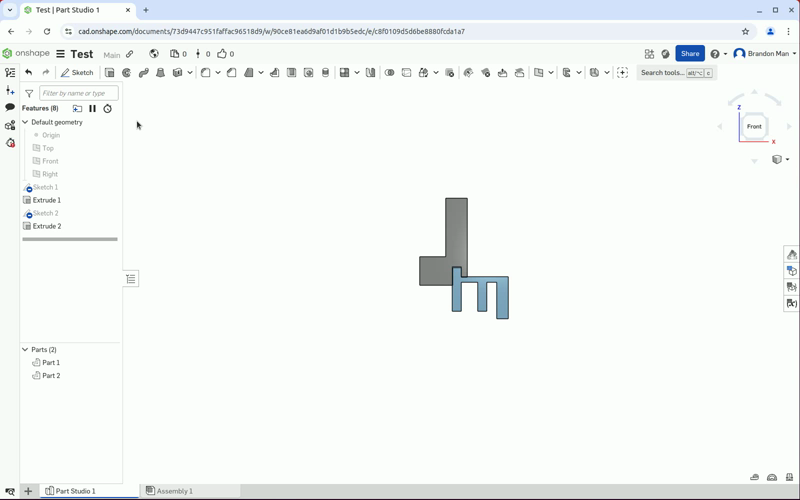
mouse_move(73, 189)
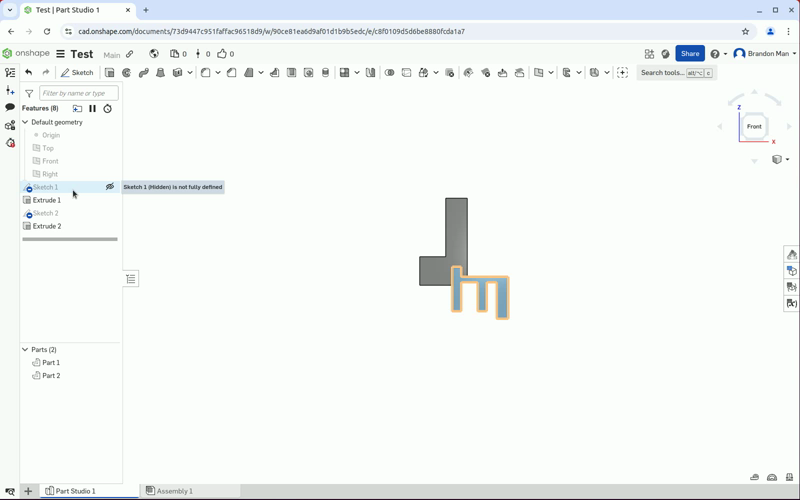
click(73, 189)
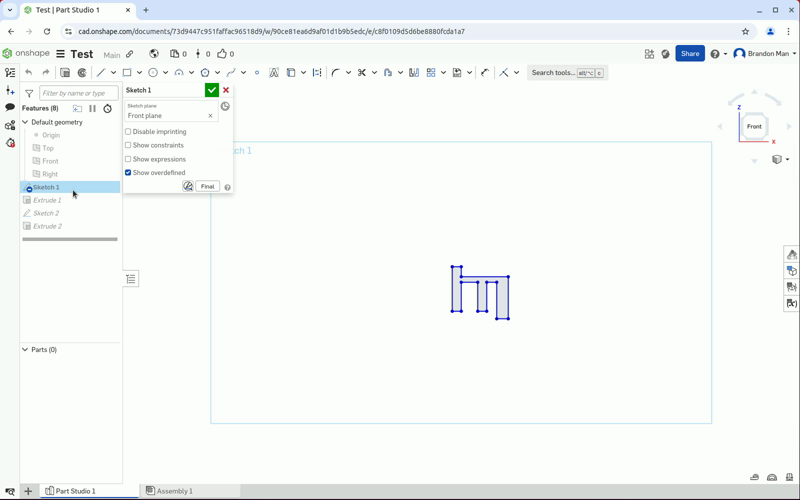
mouse_move(229, 92)
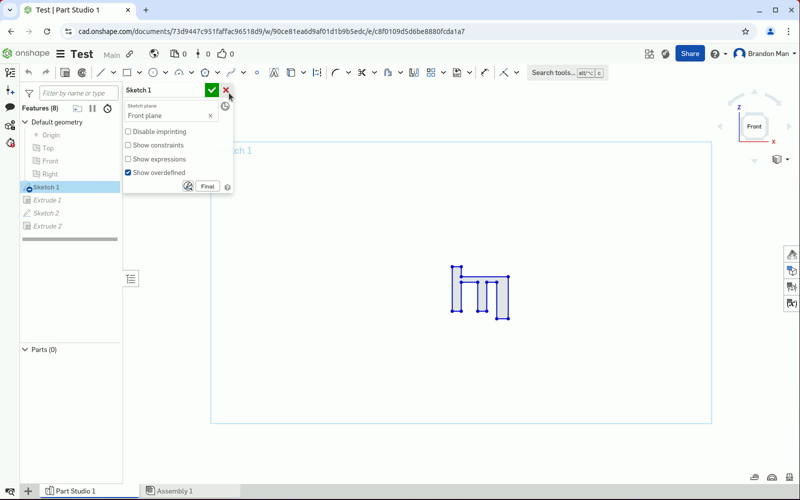
click(229, 92)
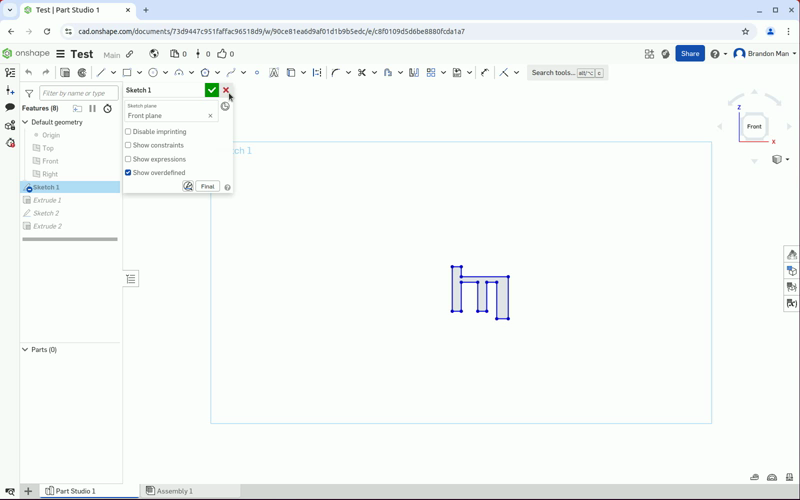
key(shift+s)
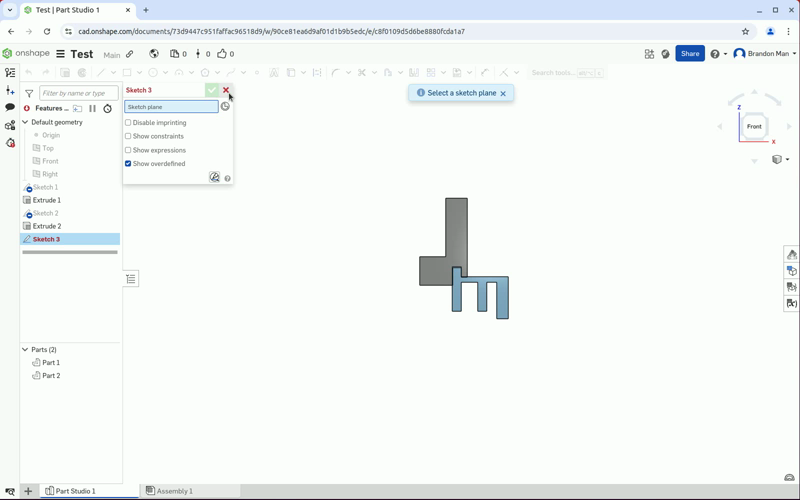
mouse_move(73, 163)
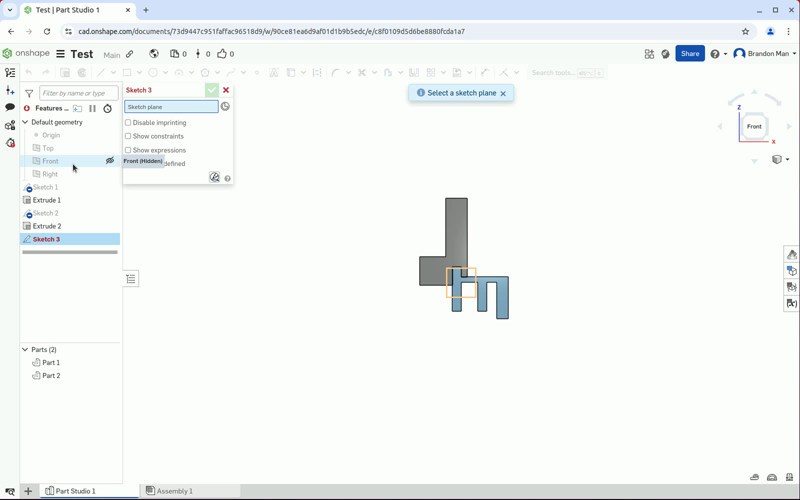
click(73, 163)
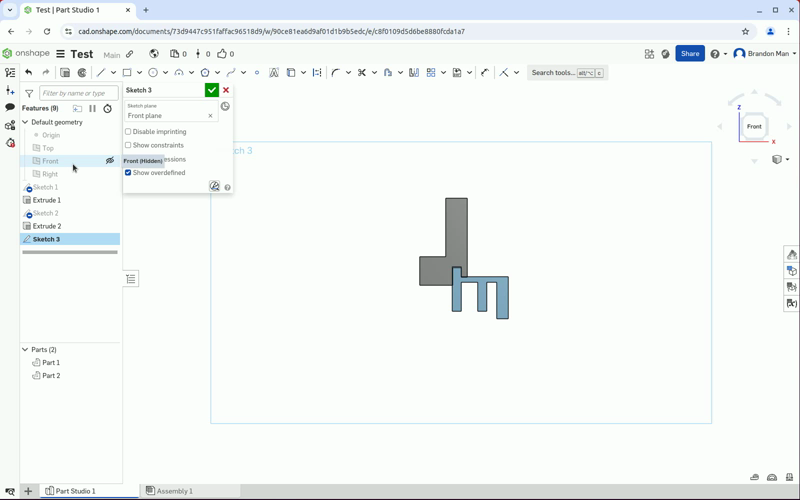
mouse_move(73, 352)
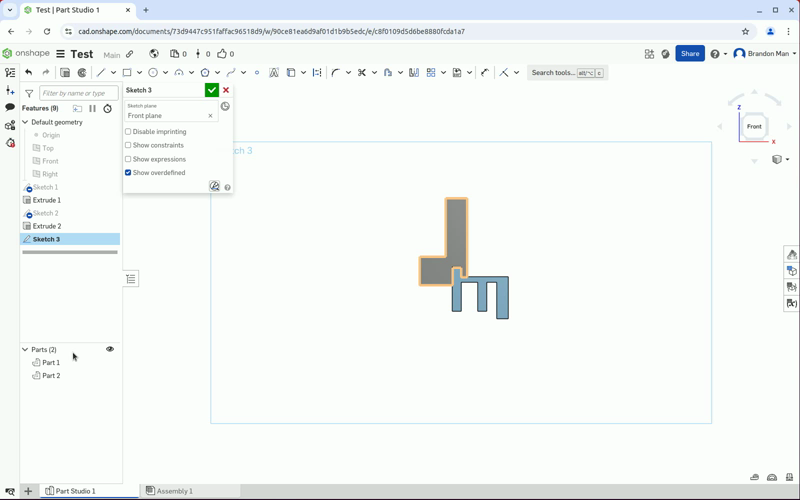
key(y)
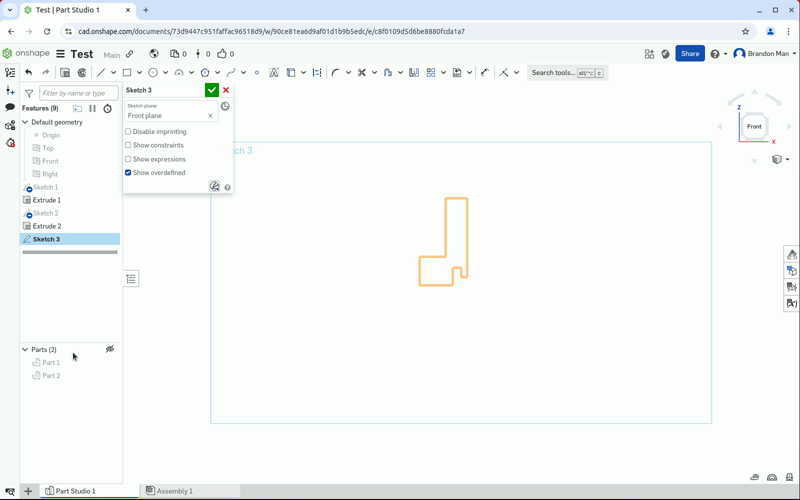
key(l)
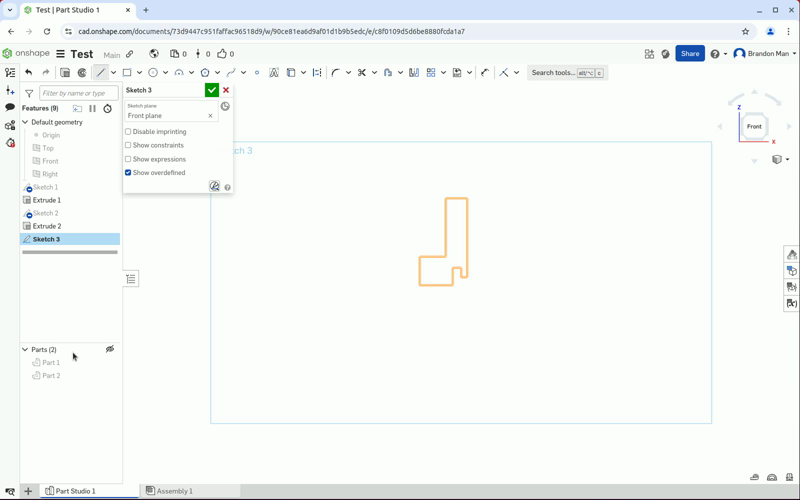
key_down(shift)
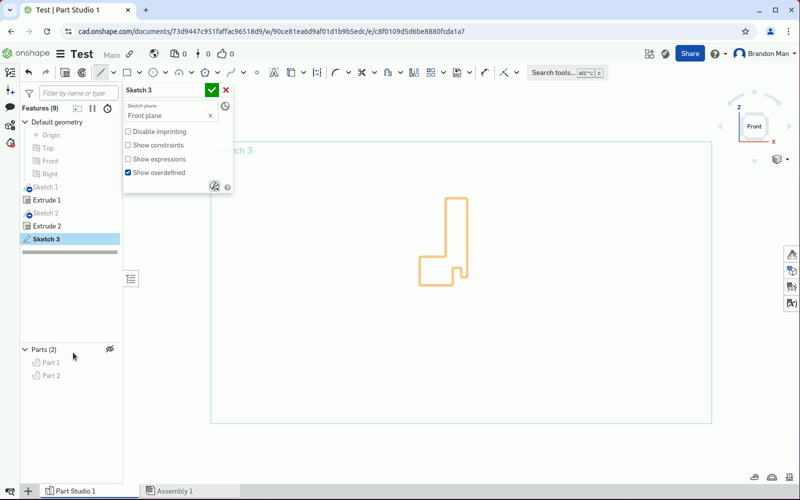
mouse_move(419, 328)
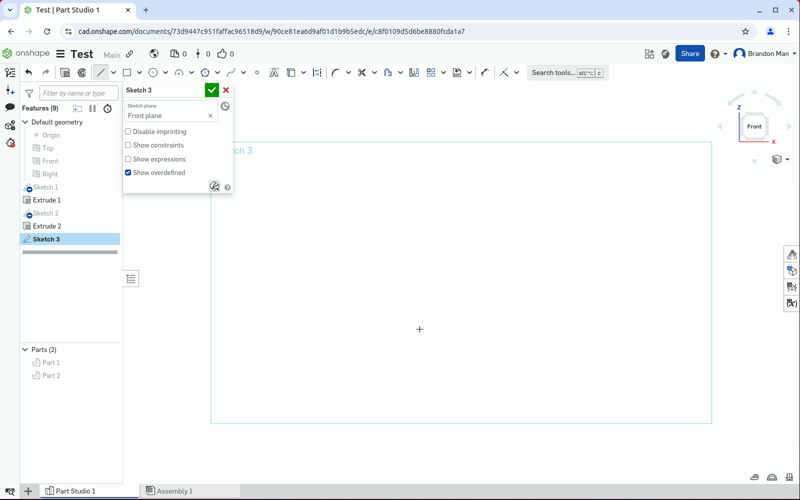
click(419, 328)
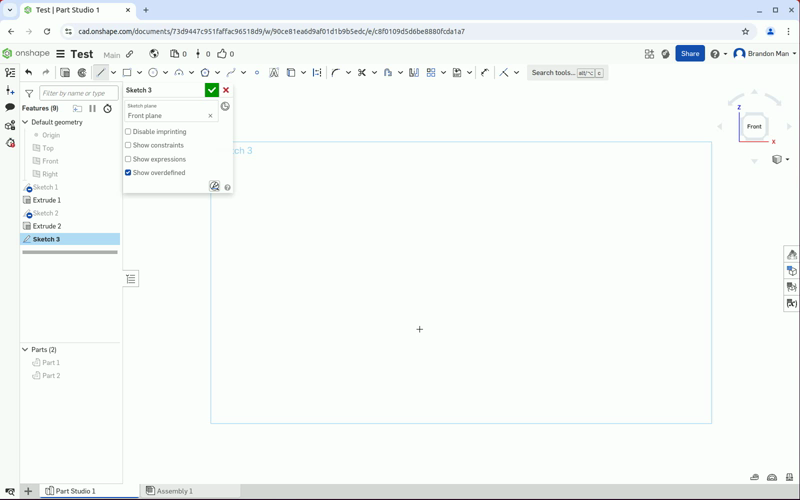
key_up(shift)
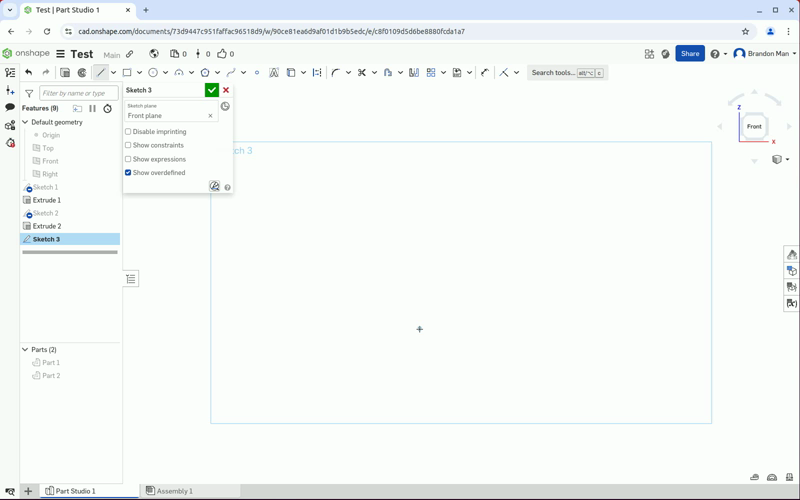
key_down(shift)
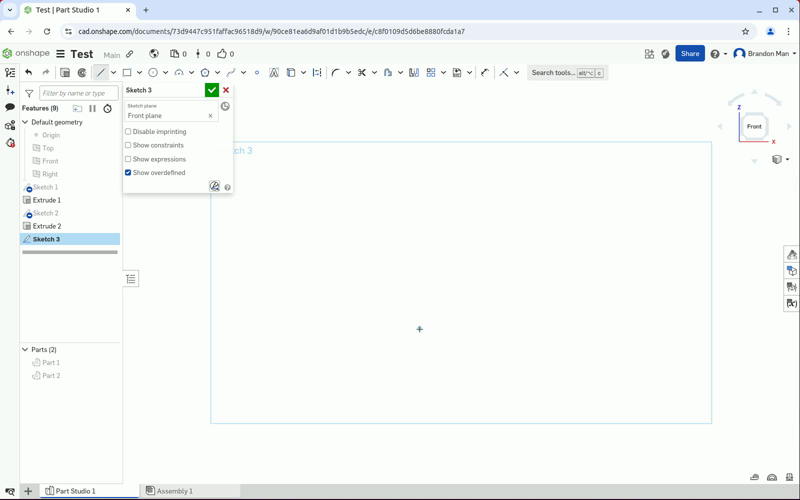
mouse_move(449, 328)
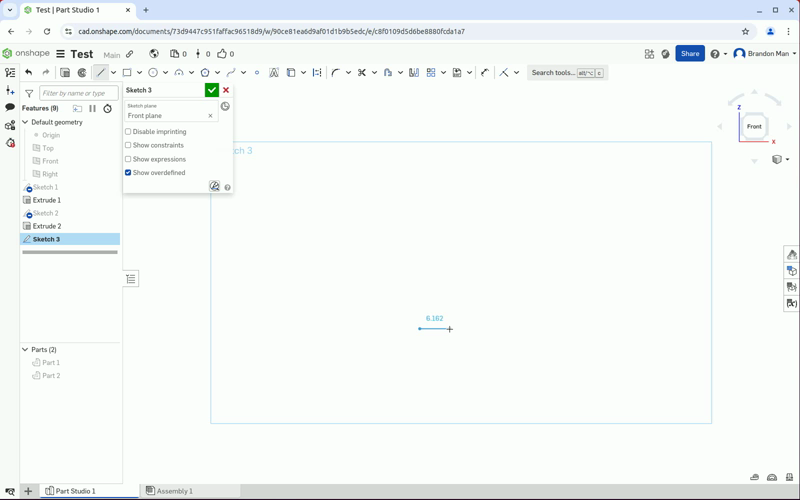
mouse_move(476, 328)
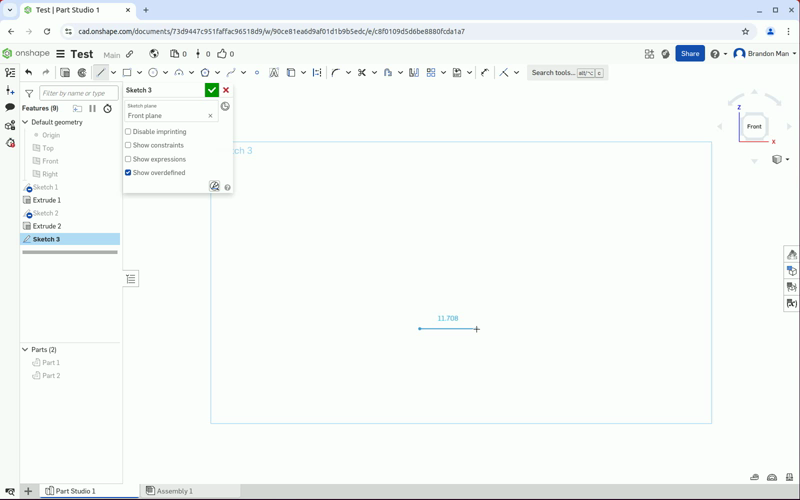
click(476, 328)
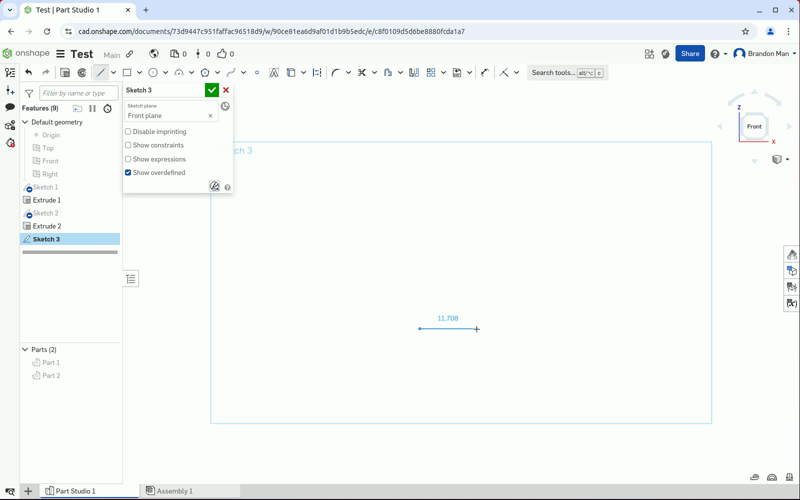
key_up(shift)
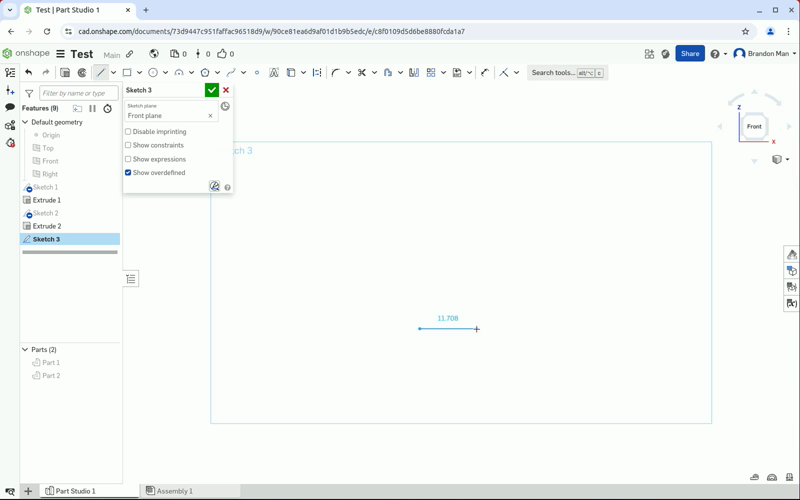
key_down(shift)
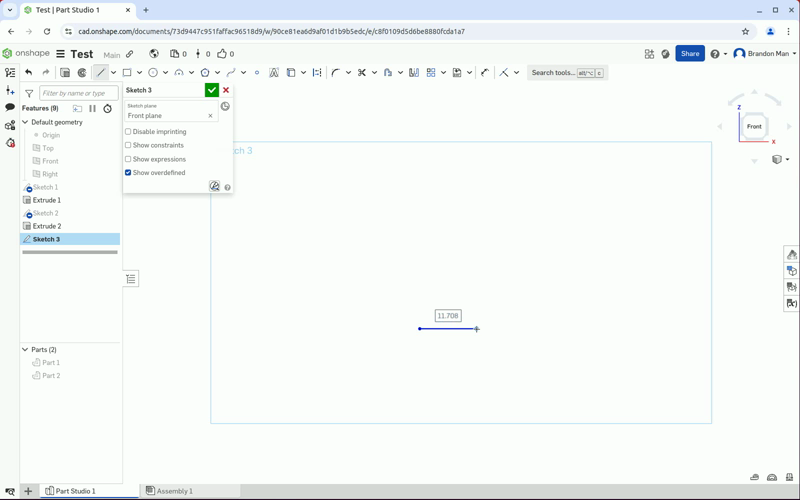
mouse_move(506, 328)
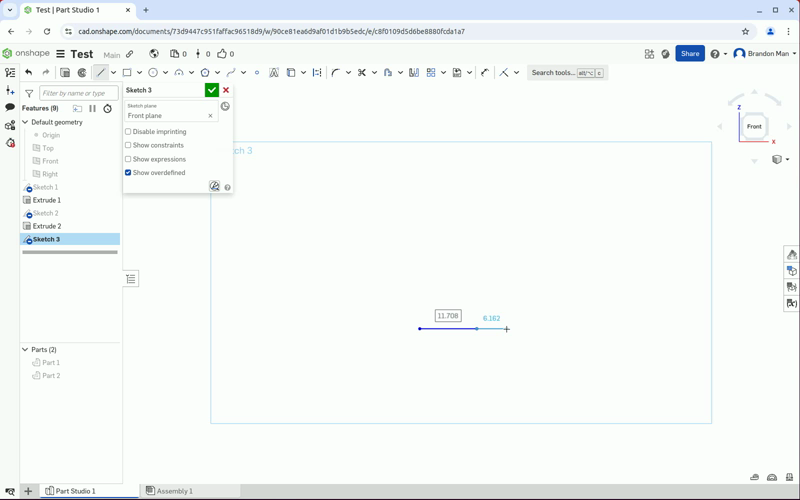
mouse_move(476, 306)
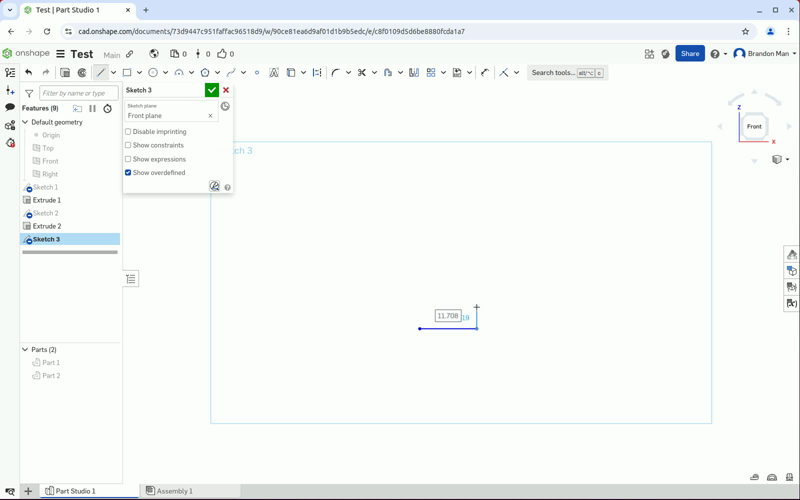
click(476, 306)
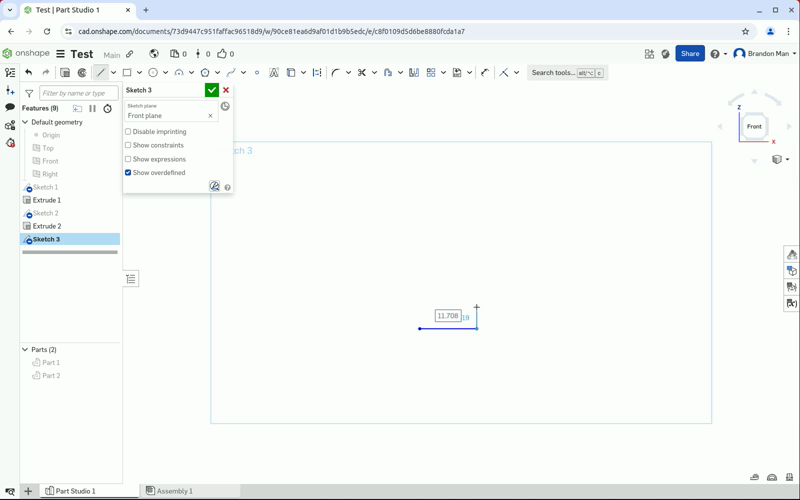
key_up(shift)
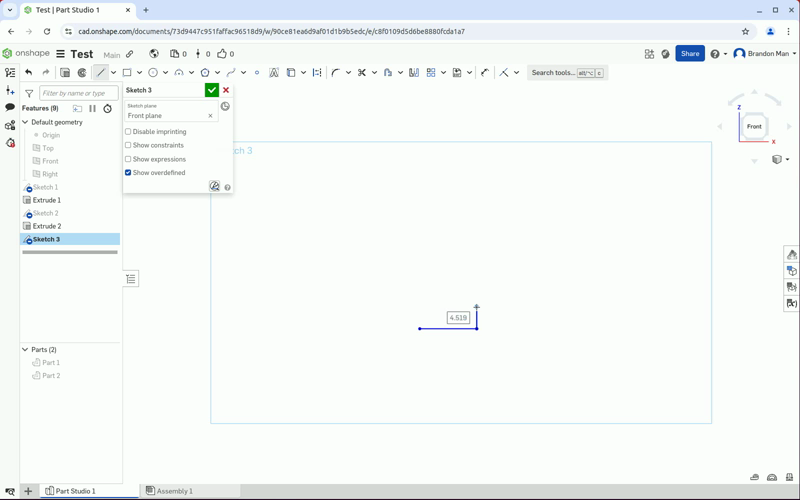
key_down(shift)
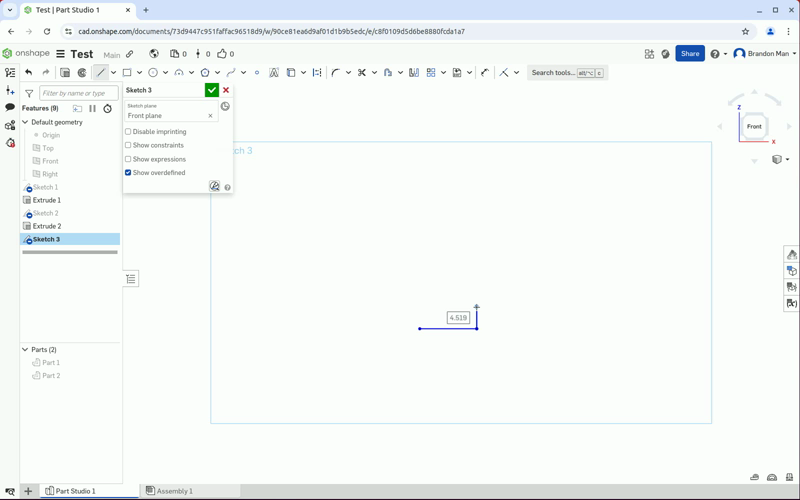
mouse_move(506, 306)
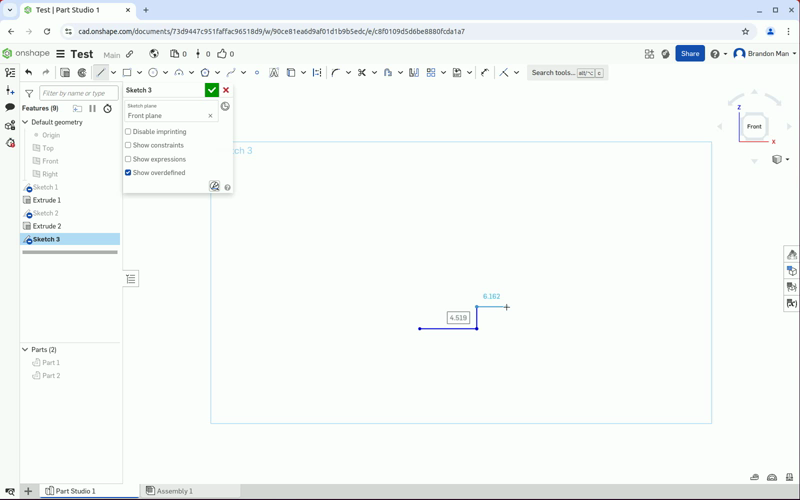
mouse_move(460, 306)
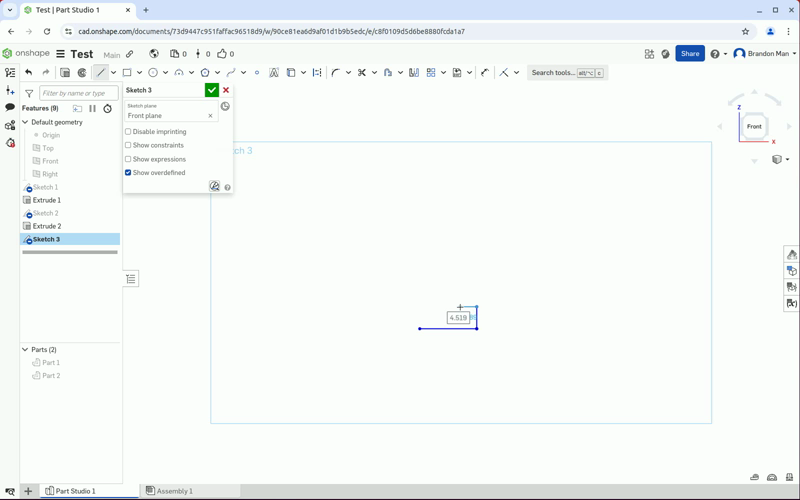
click(460, 306)
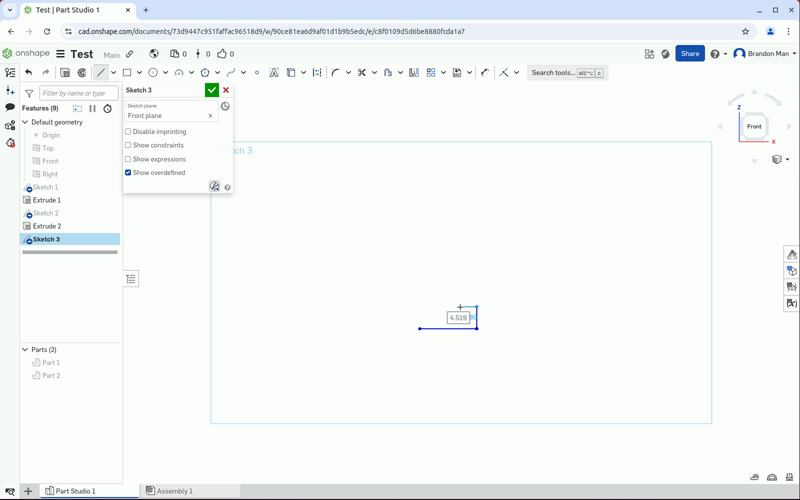
key_up(shift)
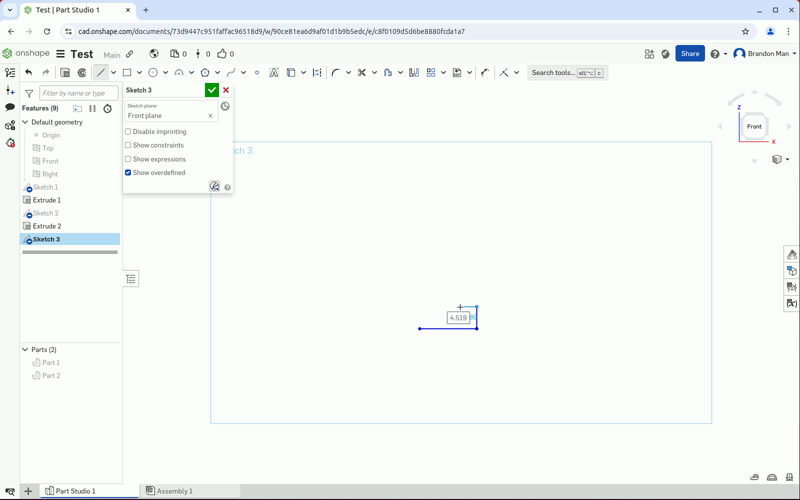
key_down(shift)
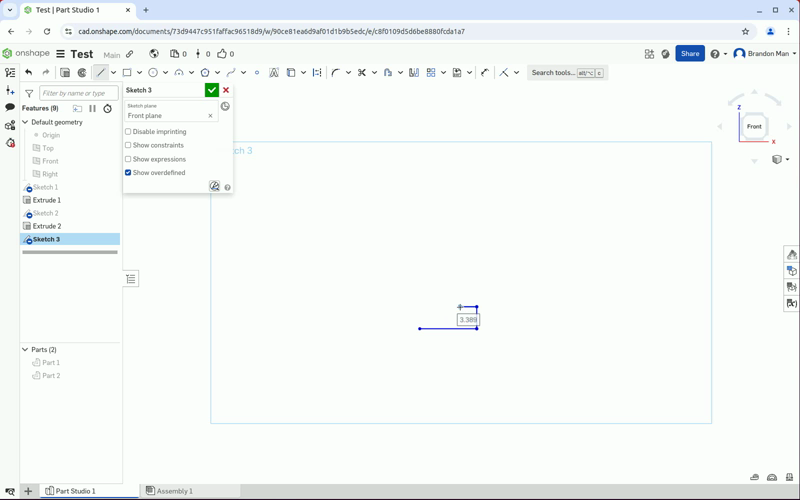
mouse_move(490, 306)
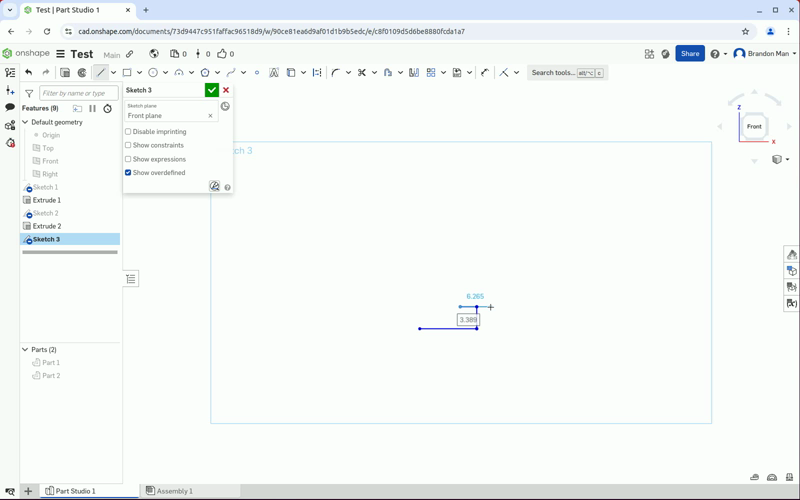
mouse_move(460, 322)
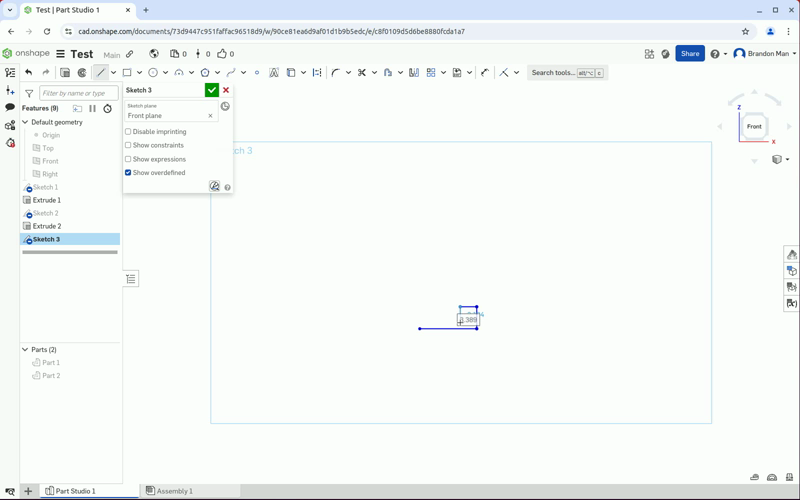
click(460, 322)
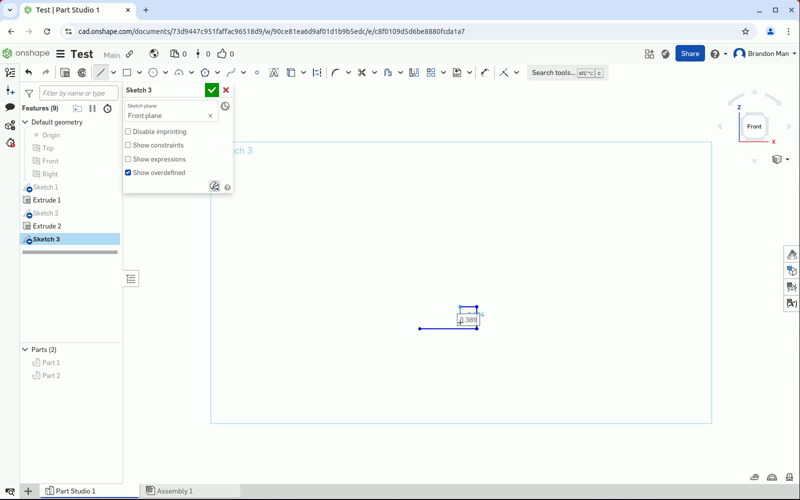
key_up(shift)
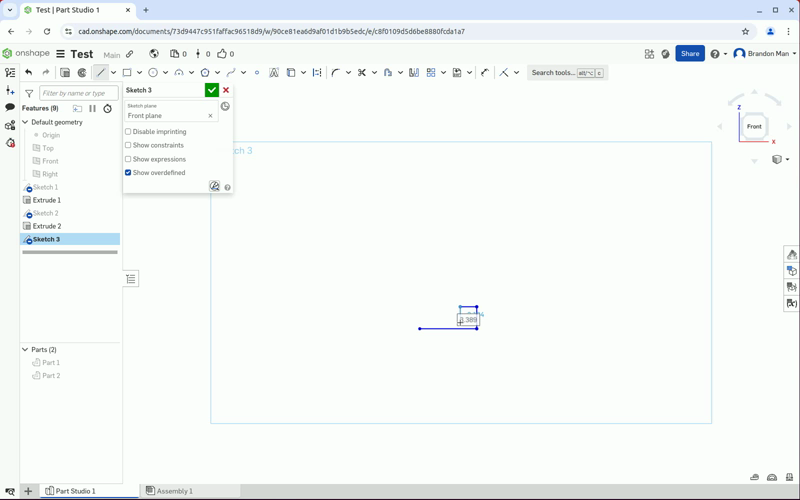
key_down(shift)
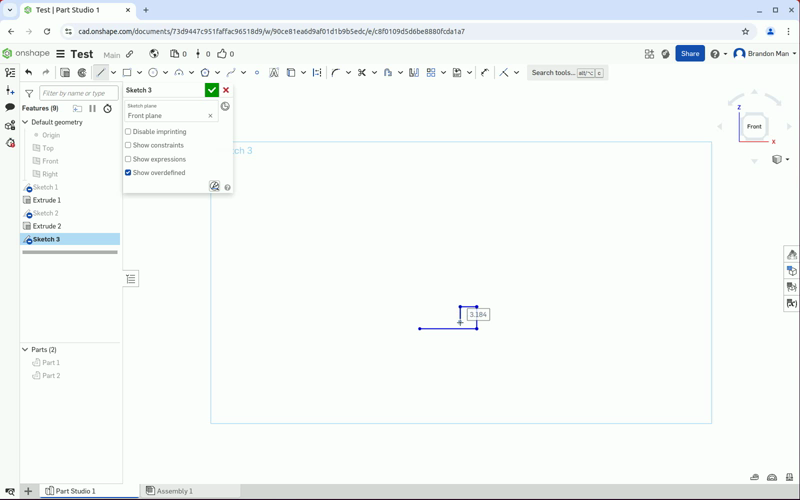
mouse_move(490, 322)
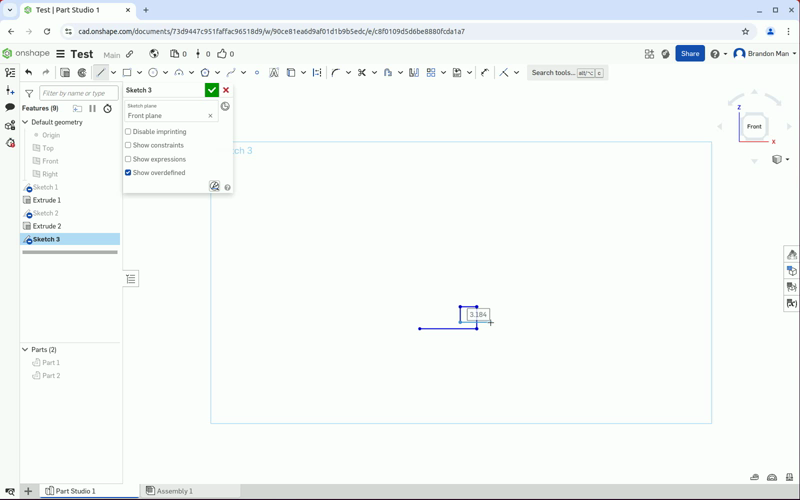
mouse_move(452, 322)
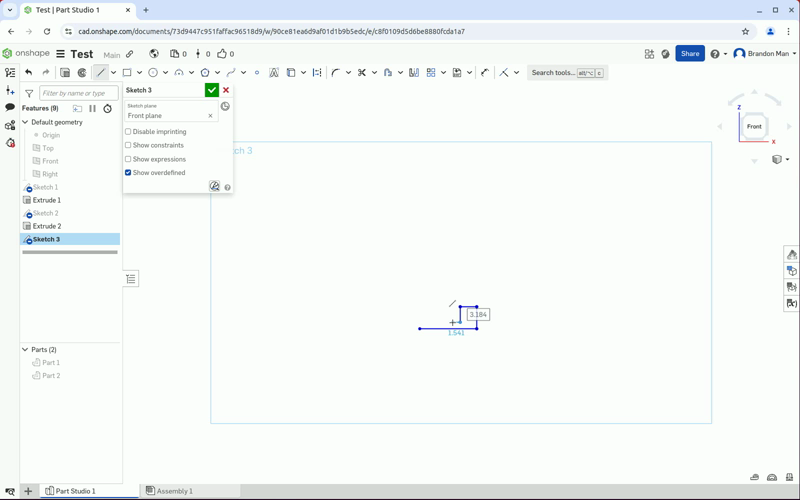
click(452, 322)
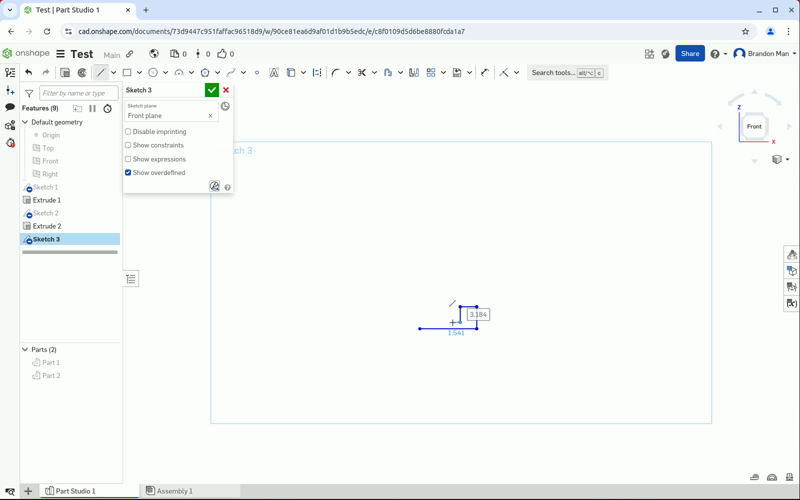
key_up(shift)
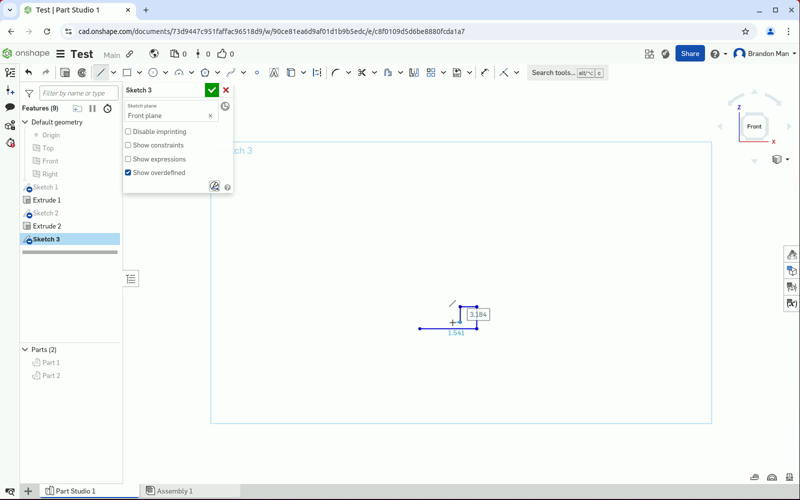
key_down(shift)
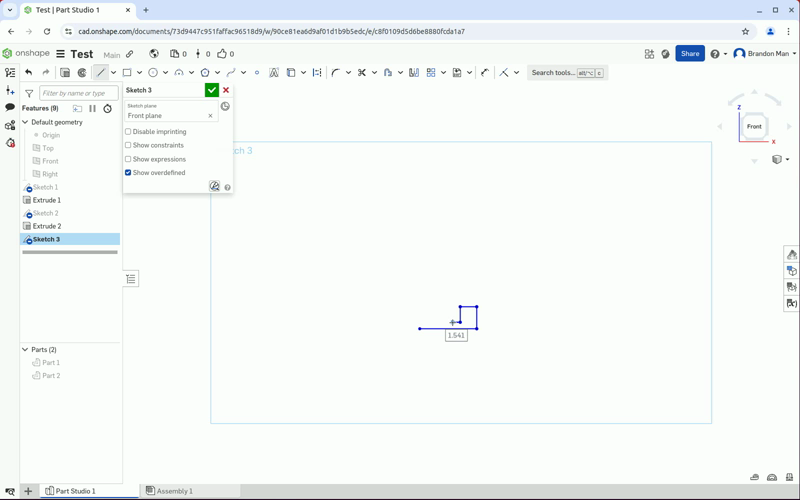
mouse_move(482, 322)
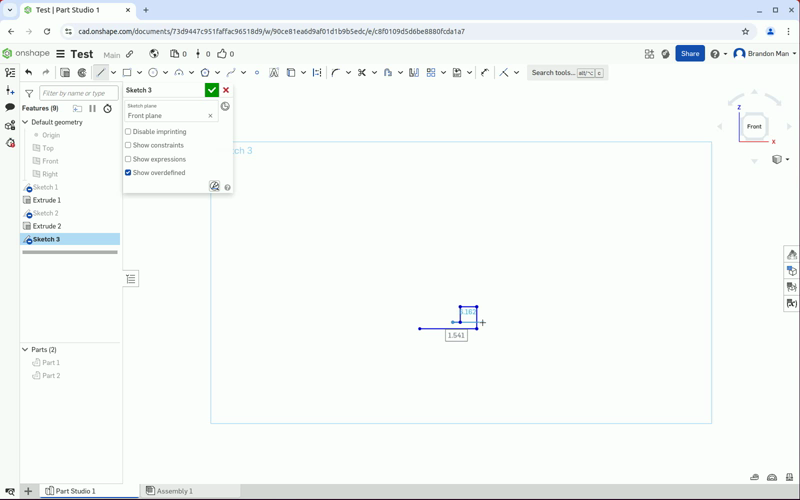
mouse_move(452, 306)
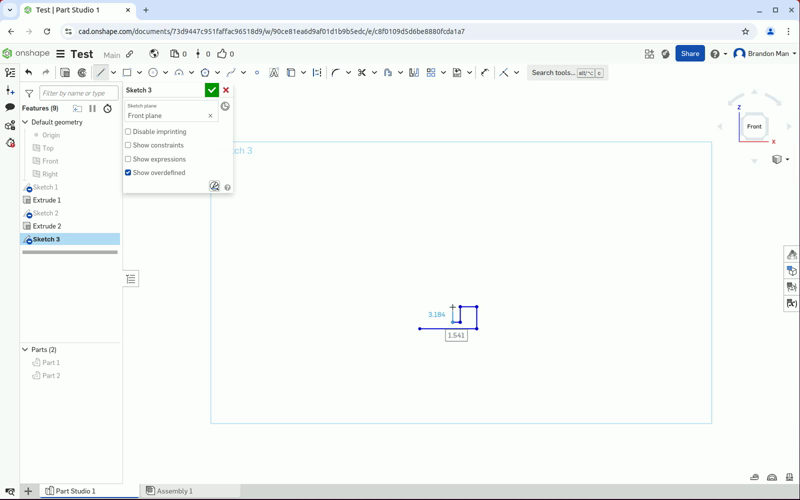
click(452, 306)
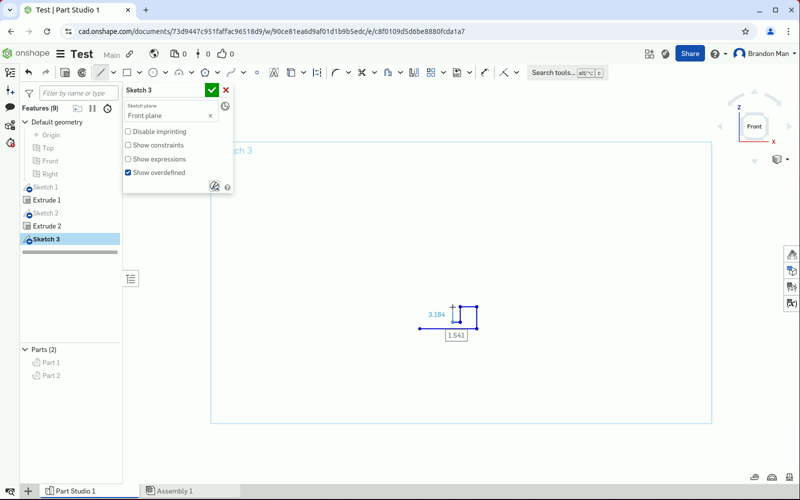
key_up(shift)
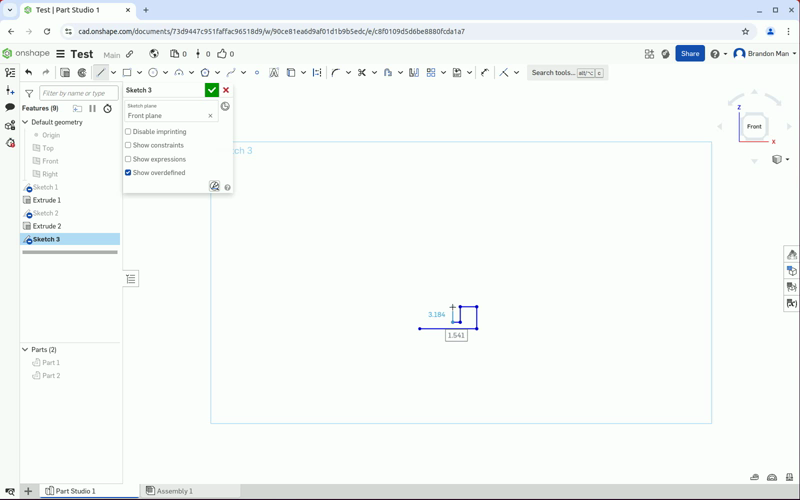
key_down(shift)
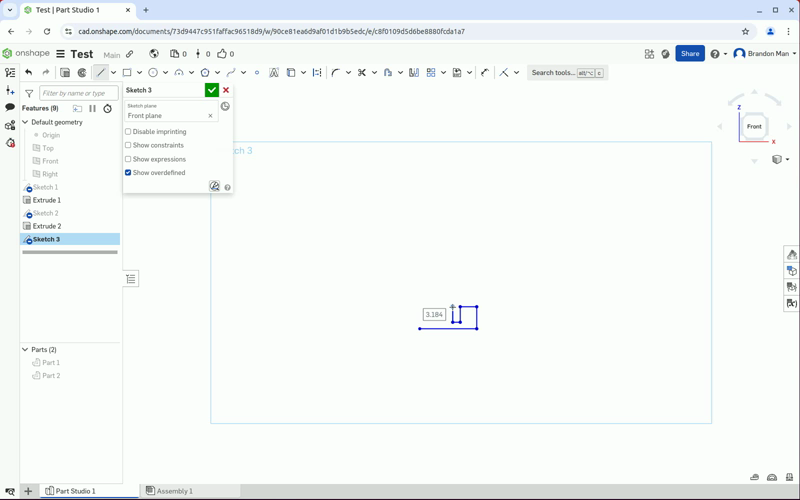
mouse_move(482, 306)
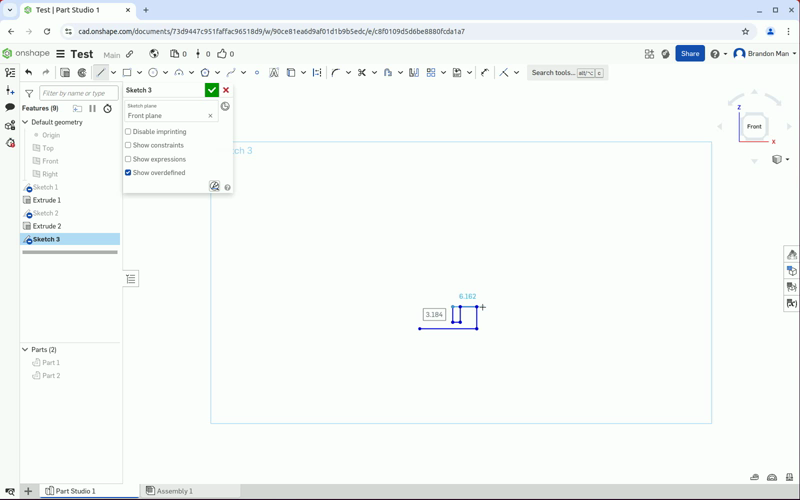
mouse_move(419, 306)
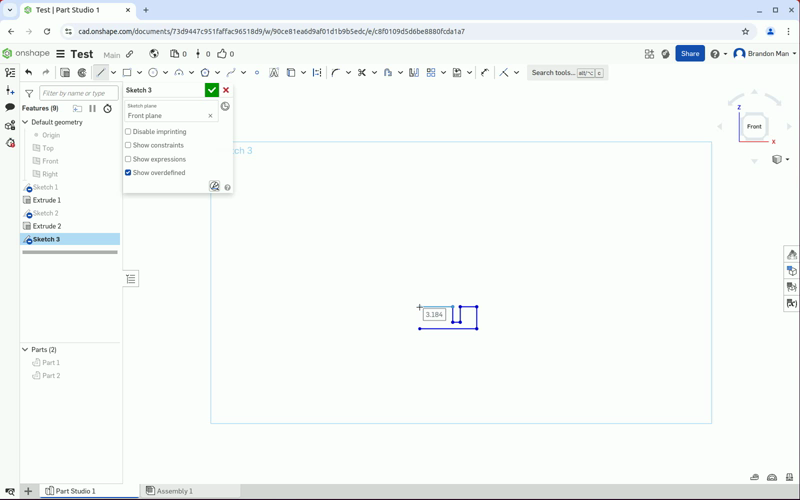
click(419, 306)
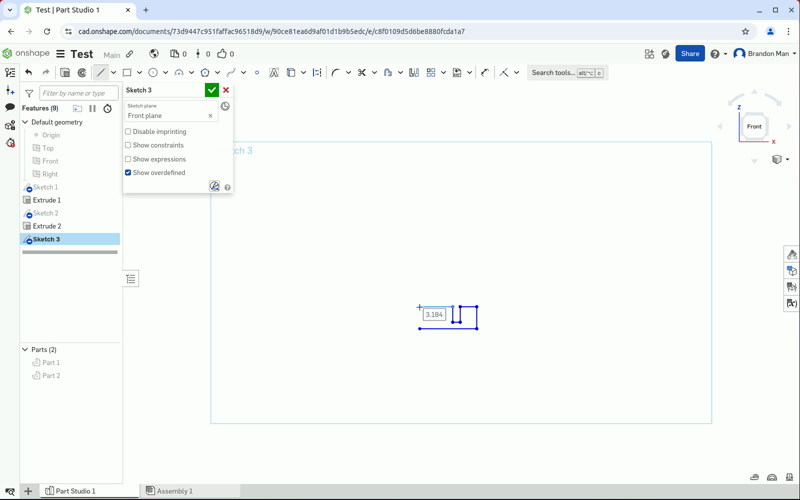
key_up(shift)
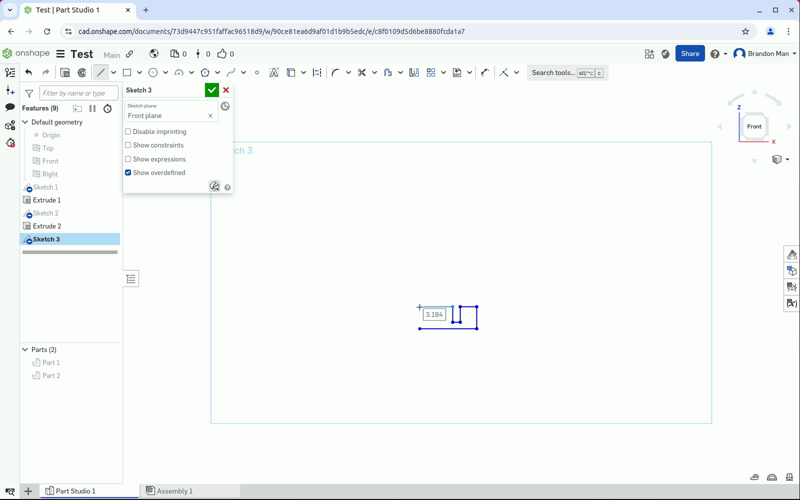
mouse_move(449, 306)
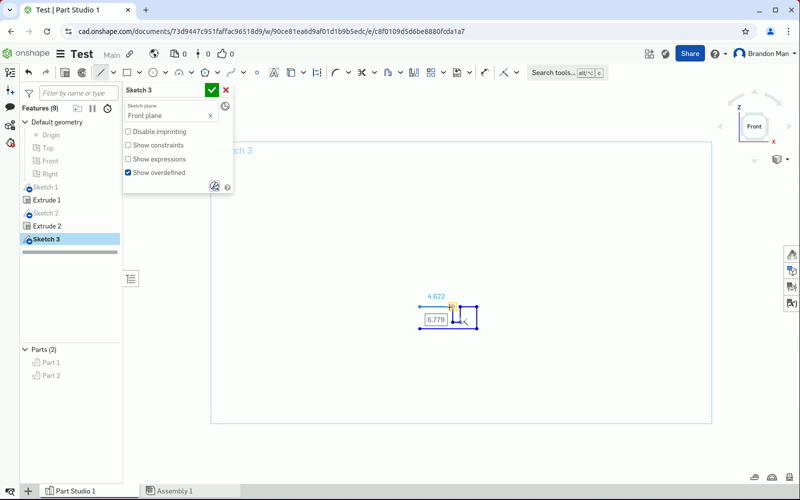
key_down(shift)
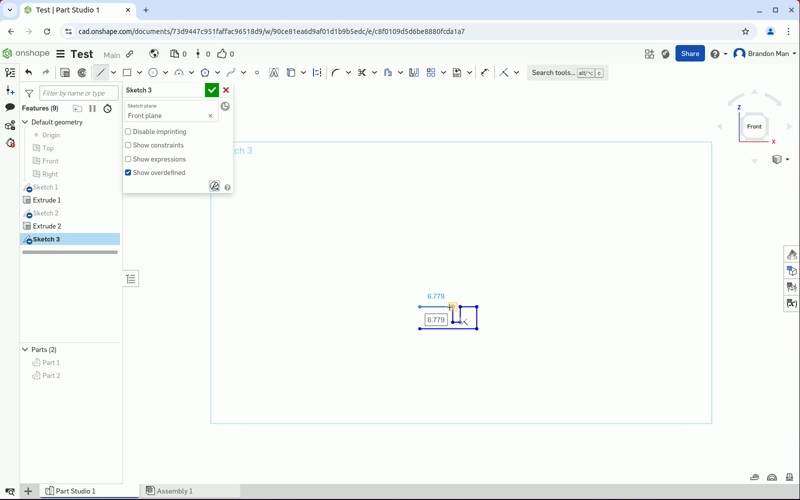
mouse_move(419, 328)
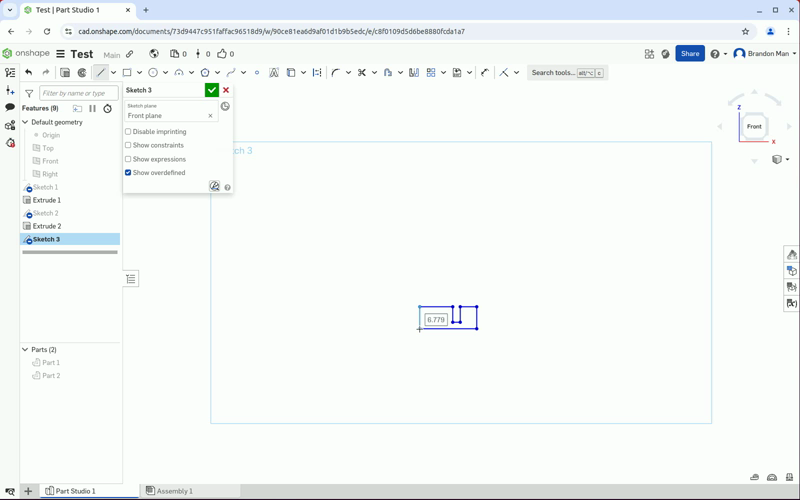
key_up(shift)
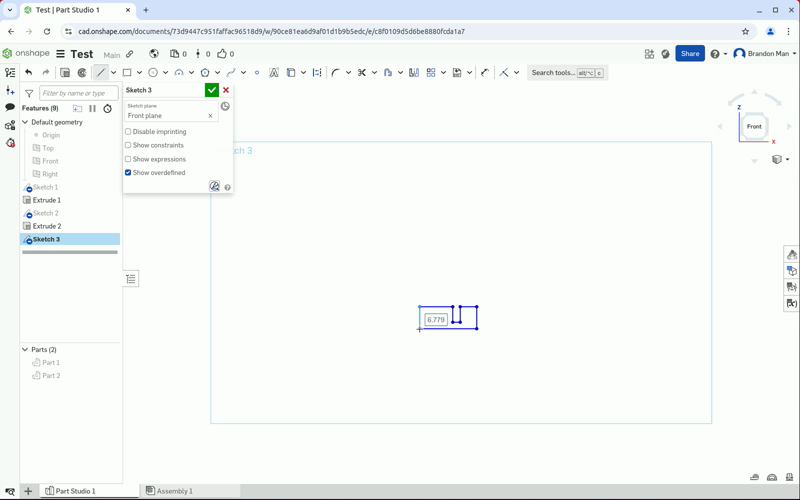
click(419, 328)
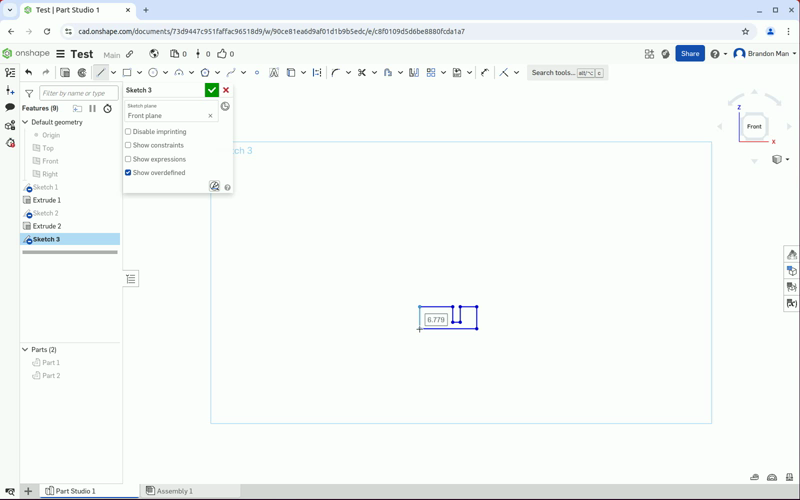
key(esc)
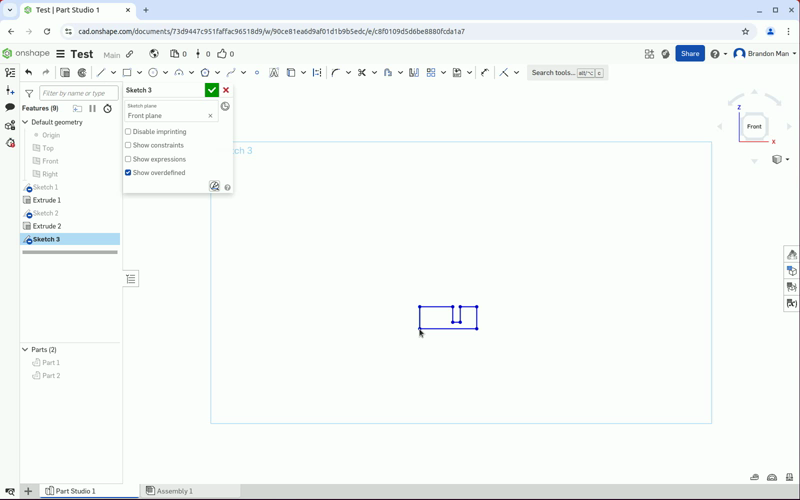
mouse_move(448, 320)
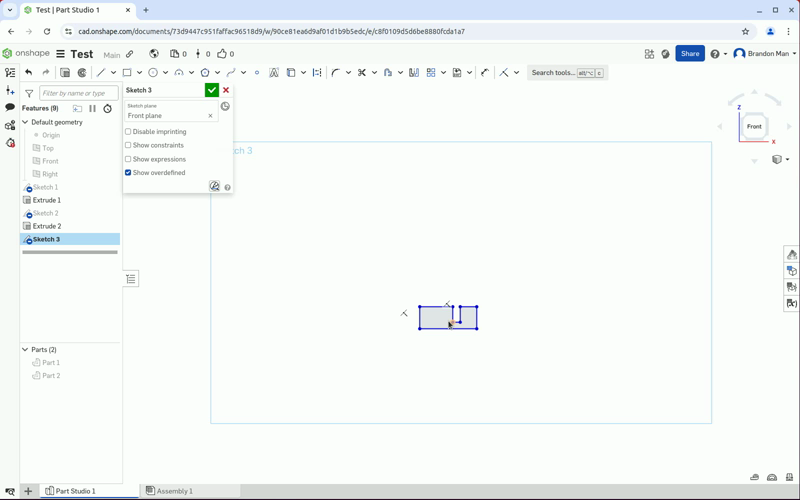
scroll(6)
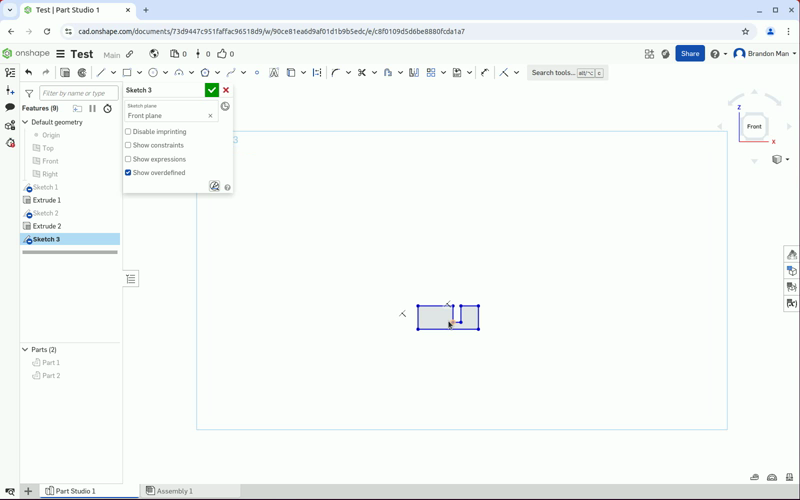
scroll(6)
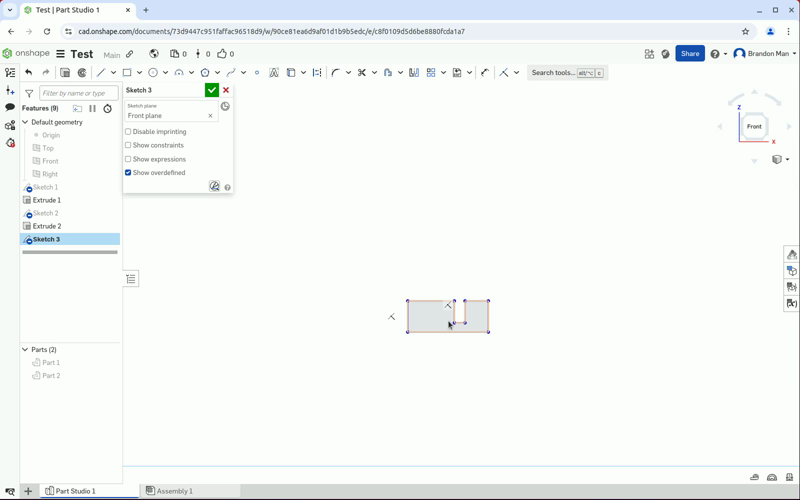
scroll(6)
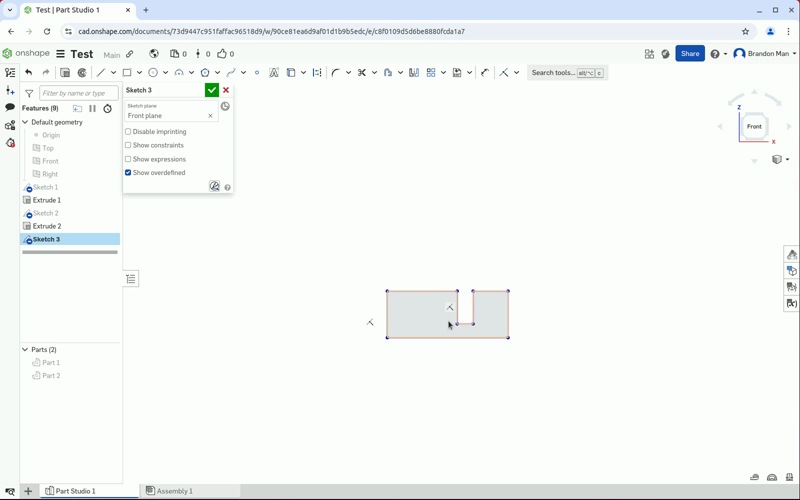
scroll(6)
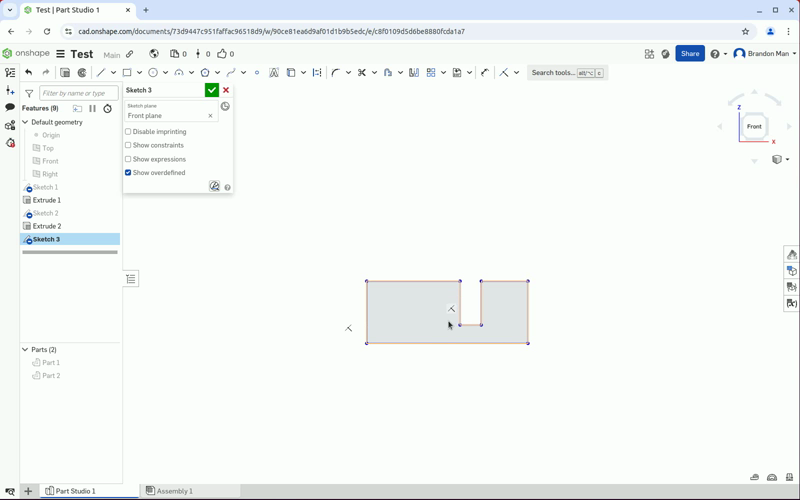
scroll(6)
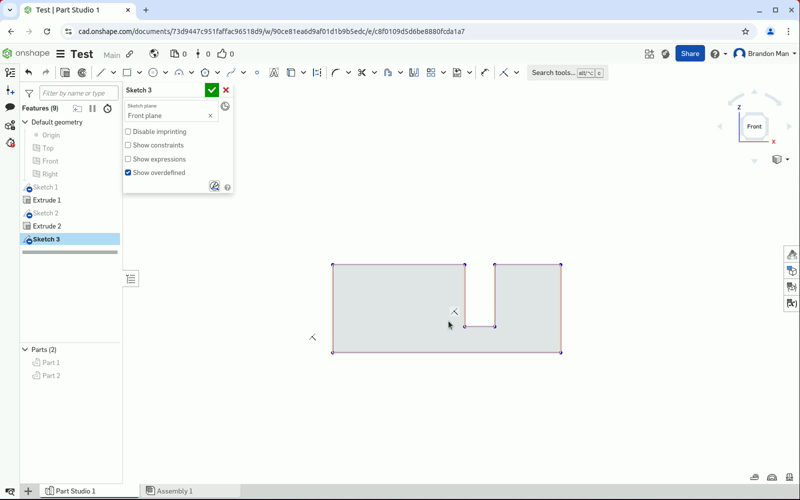
scroll(6)
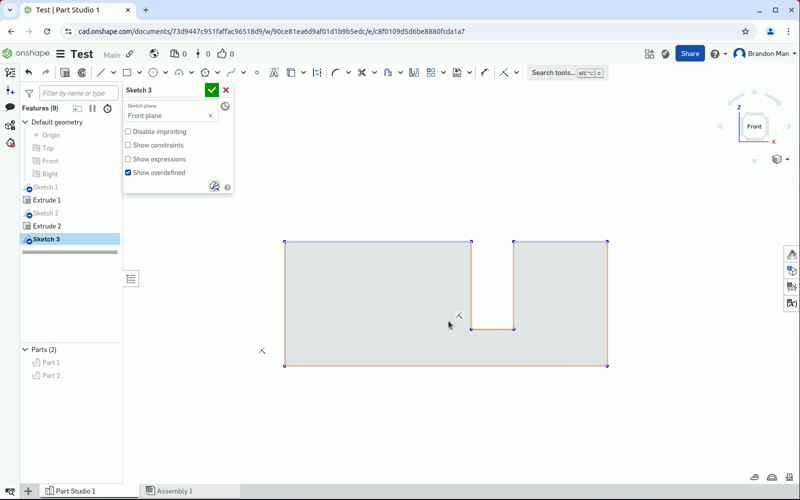
scroll(6)
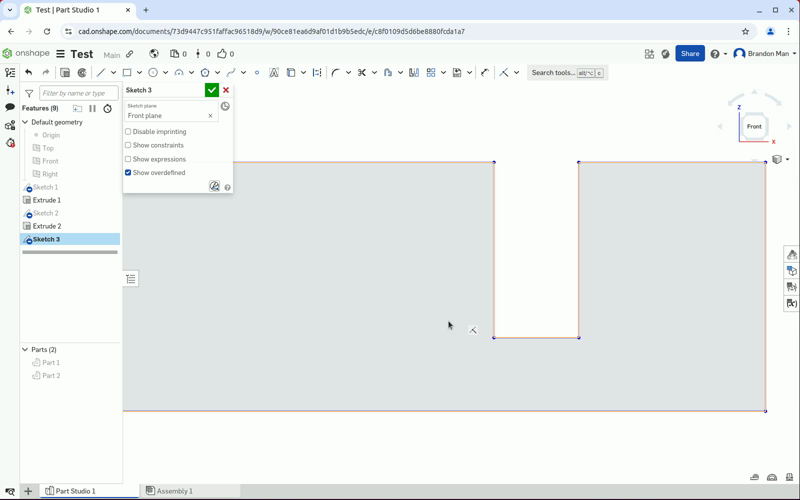
click(448, 320)
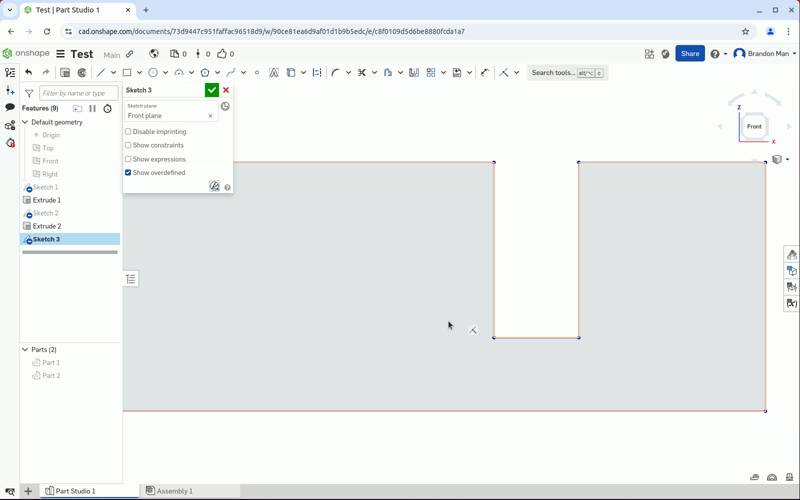
scroll(-6)
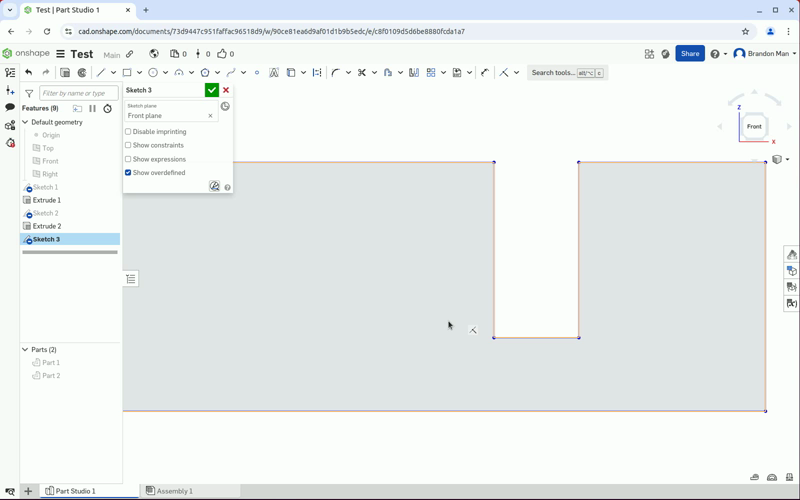
scroll(-6)
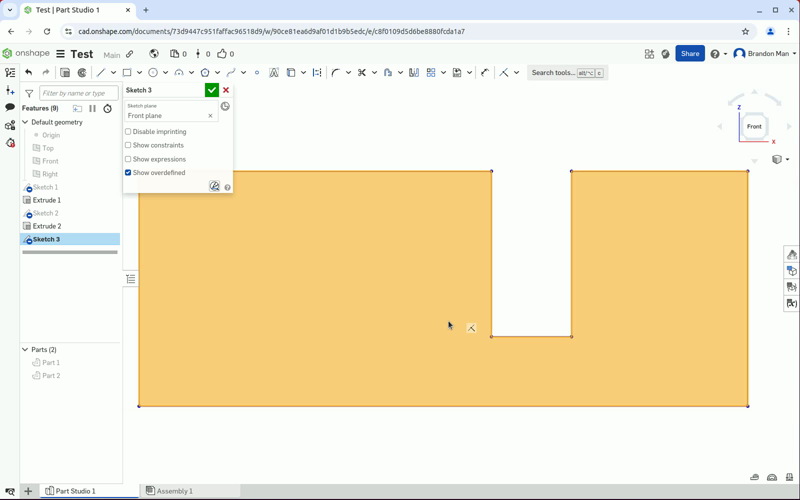
scroll(-6)
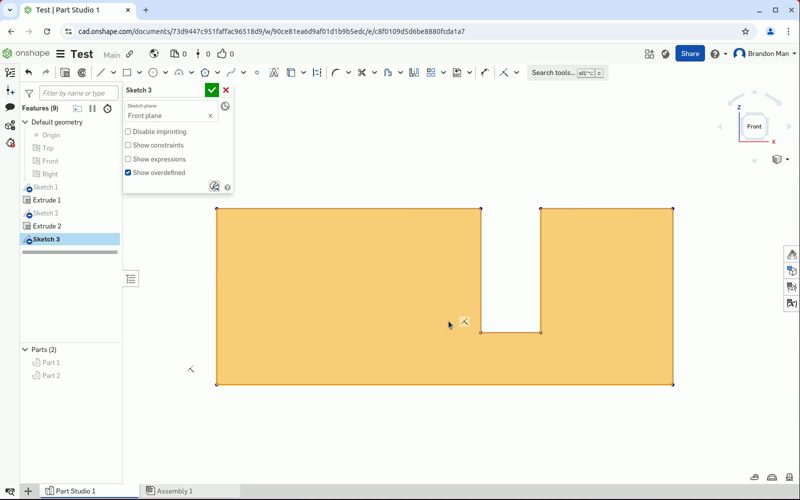
scroll(-6)
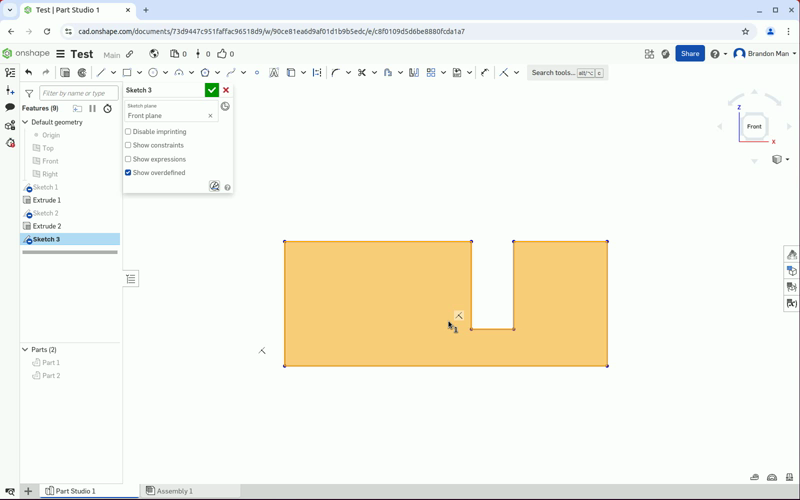
scroll(-6)
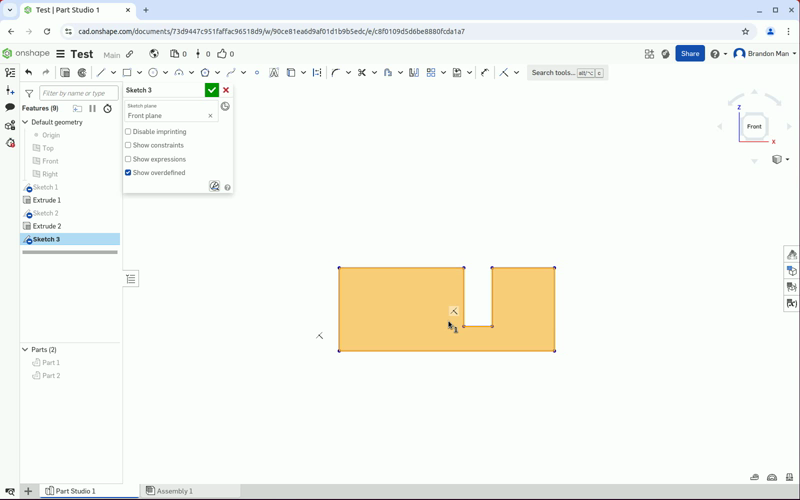
scroll(-6)
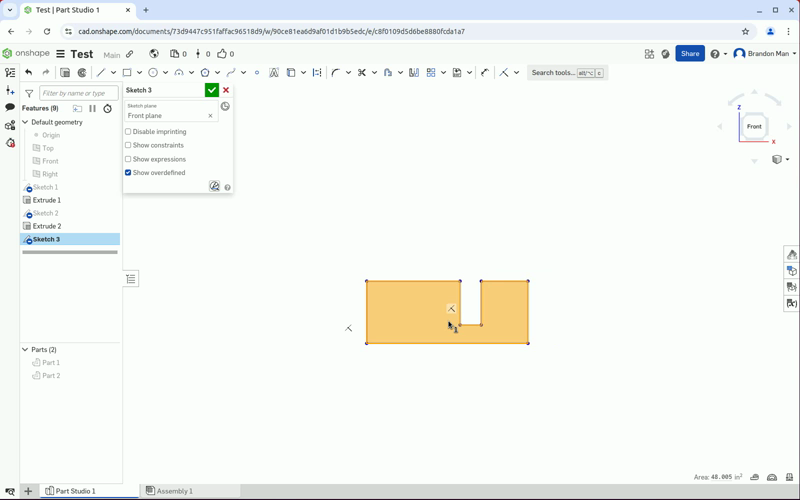
scroll(-6)
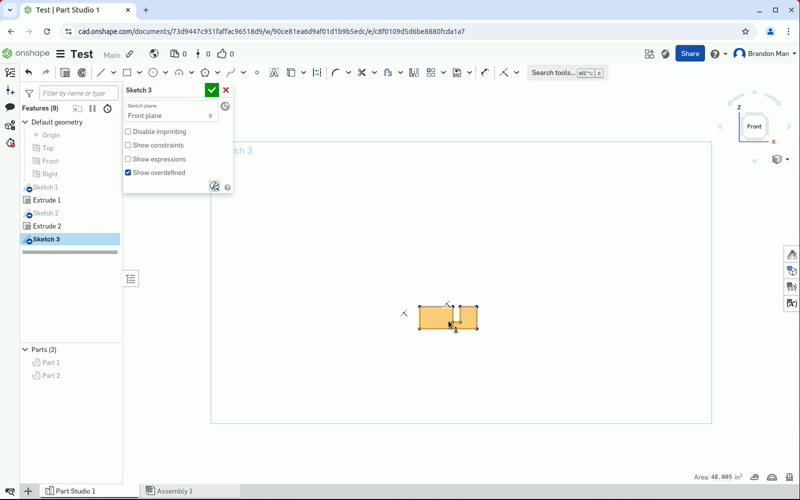
mouse_move(73, 352)
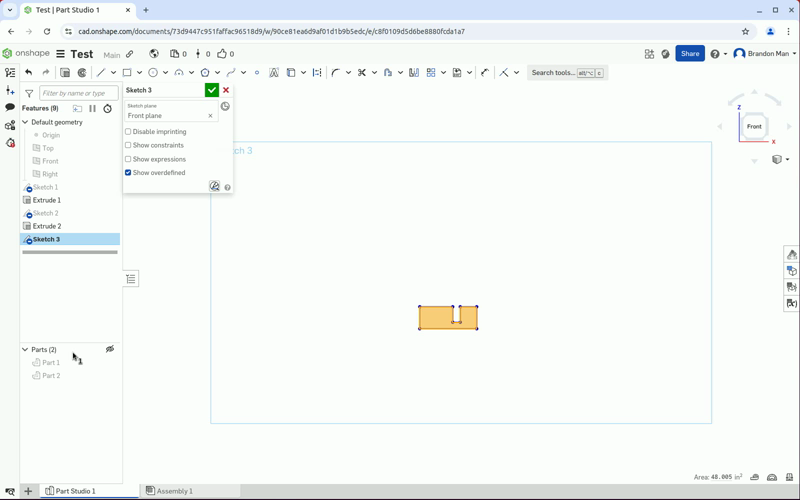
key(shift+y)
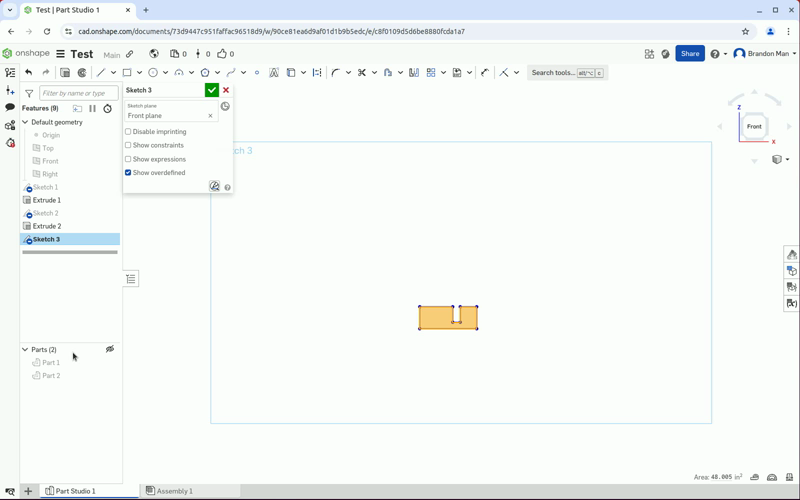
key(shift+e)
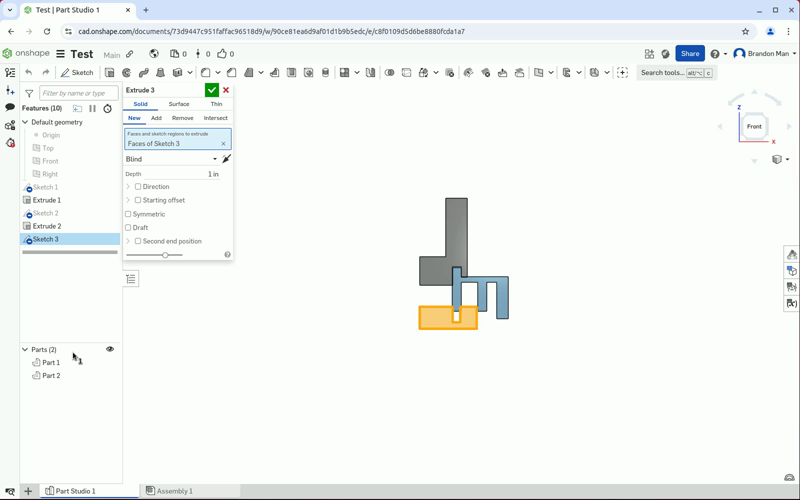
mouse_move(143, 106)
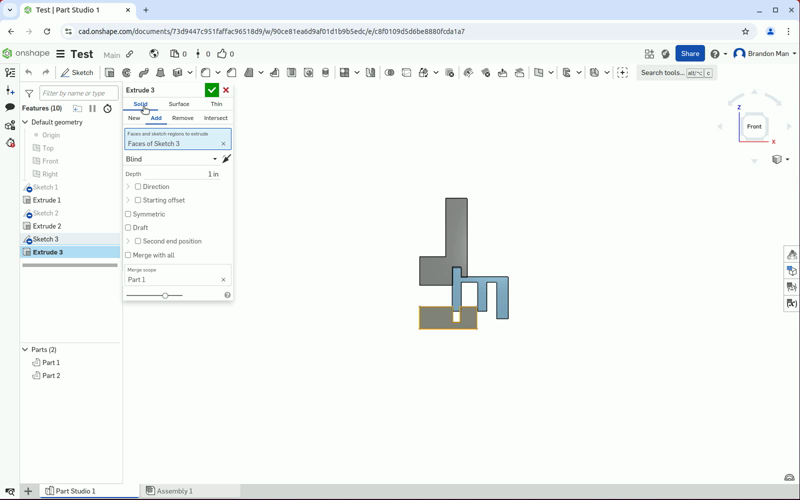
click(143, 106)
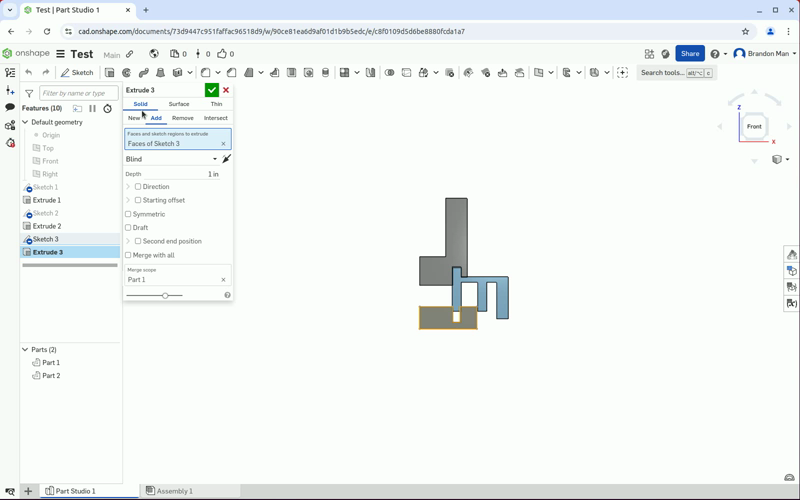
mouse_move(137, 120)
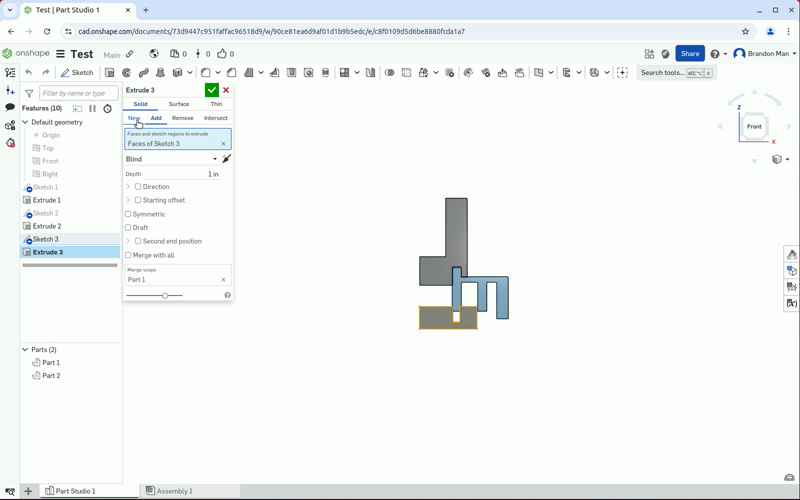
click(137, 120)
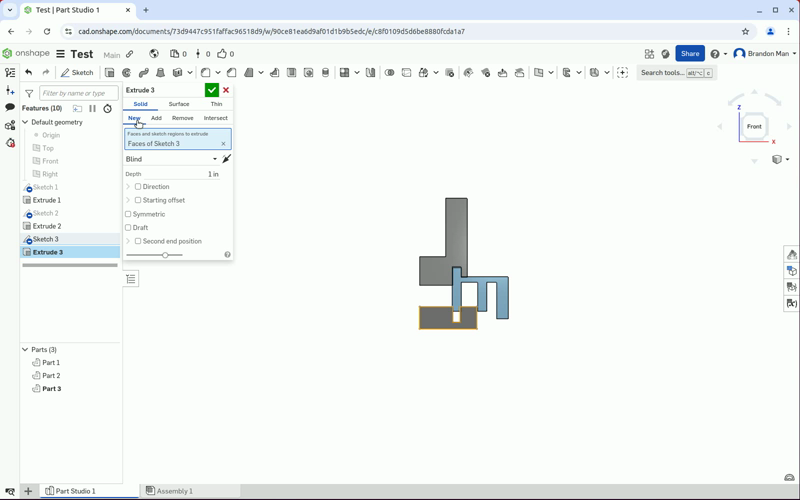
key(tab, 4)
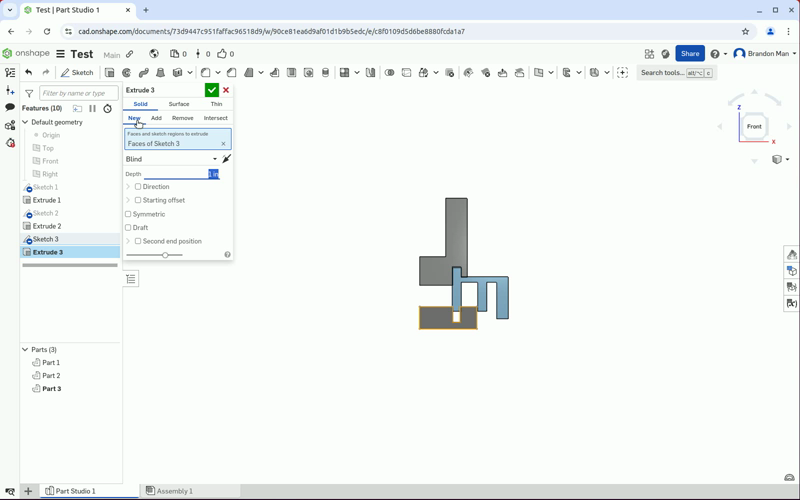
text(-5.296)
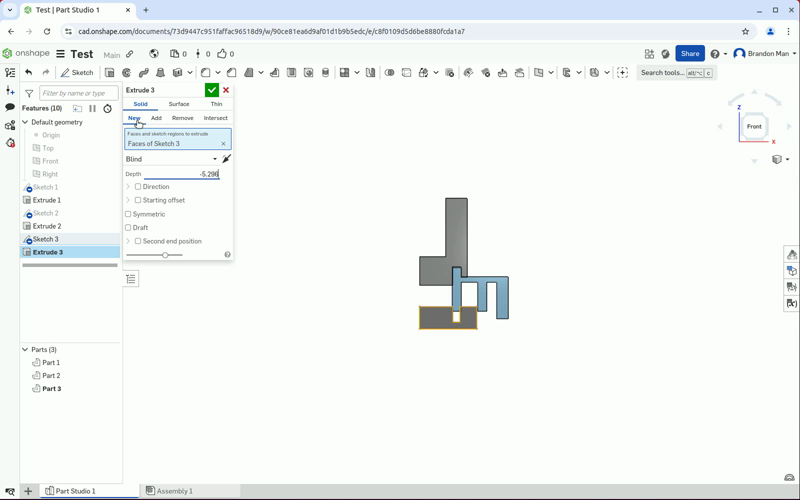
key(enter)
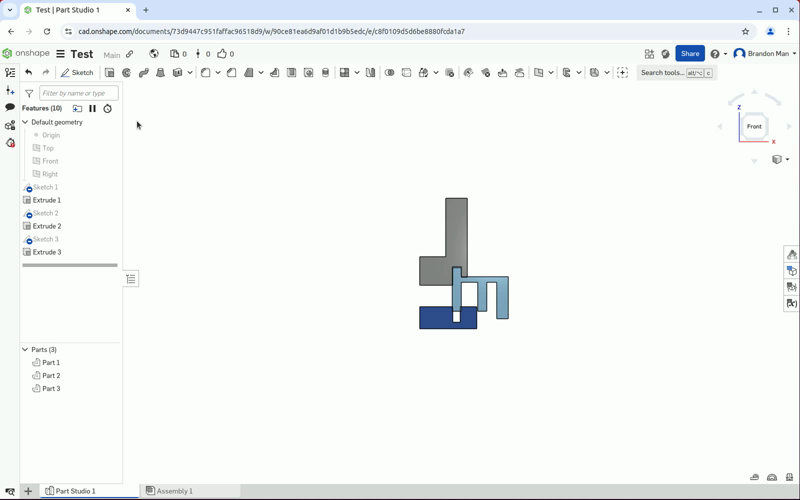
key(shift+h)
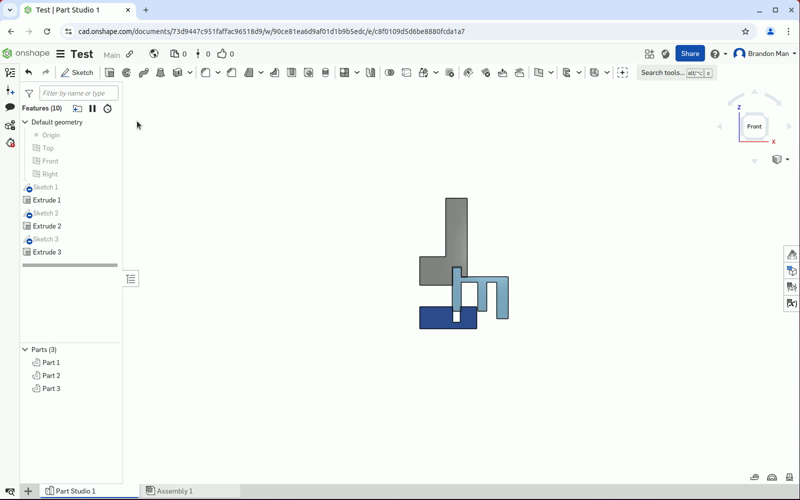
key(shift+h)
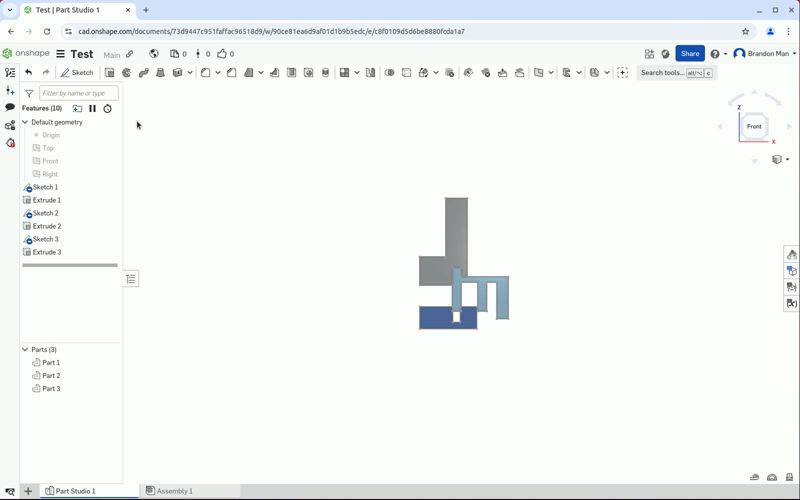
key(shift+7)
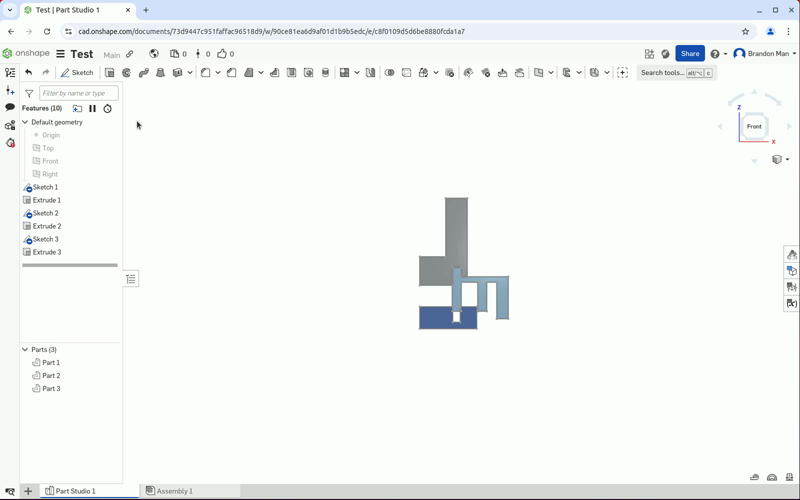
key(left, 2)
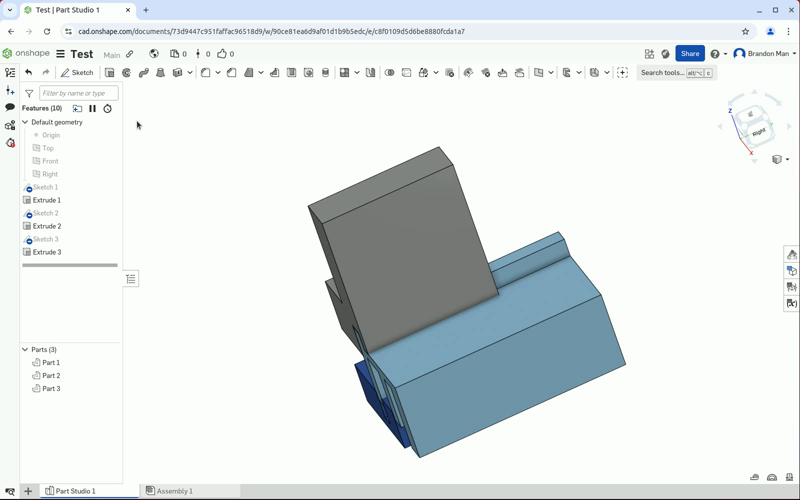
key(down, 2)
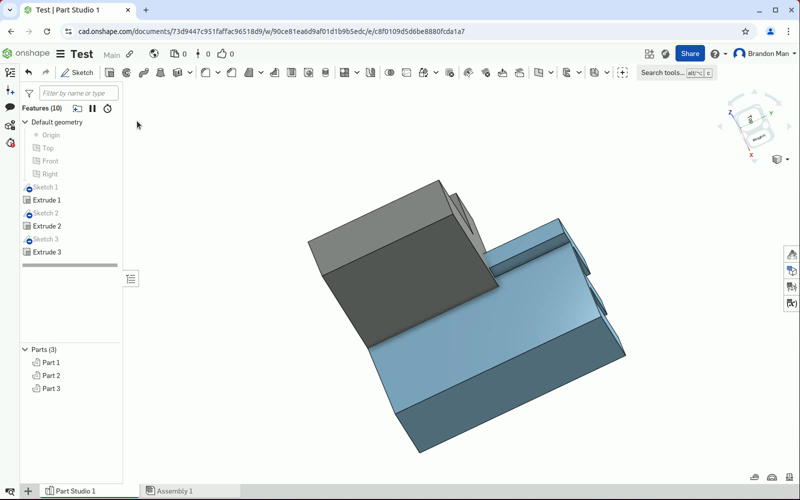
key(up, 2)
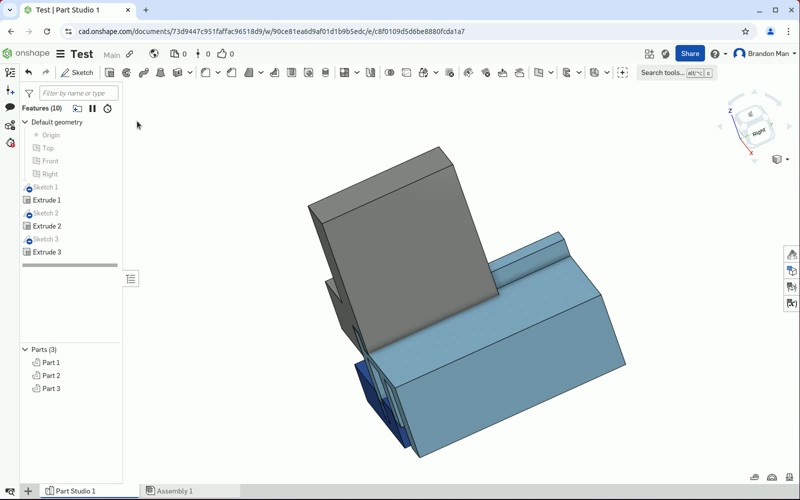
key(right, 2)
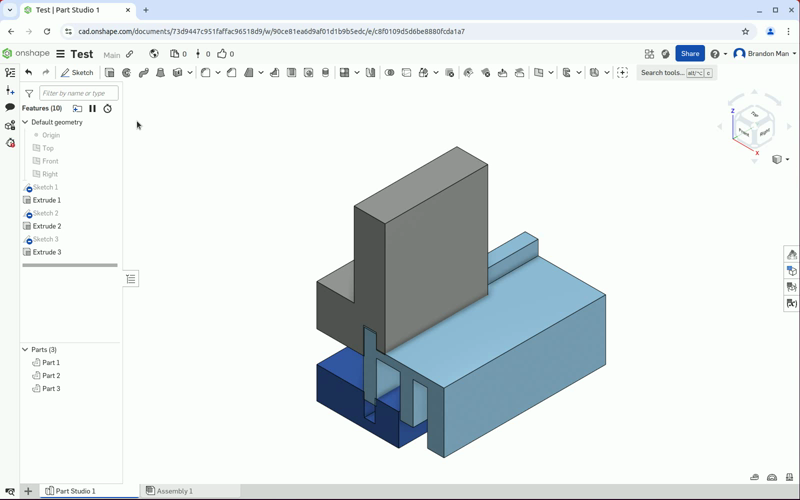
mouse_move(73, 189)
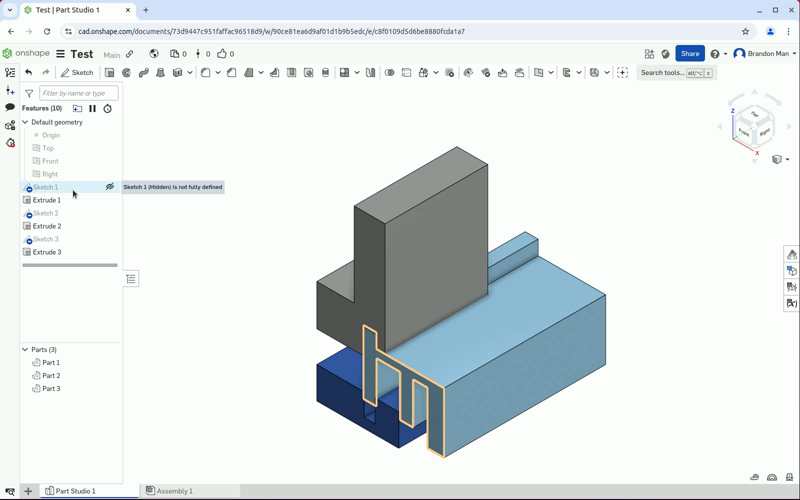
click(73, 189)